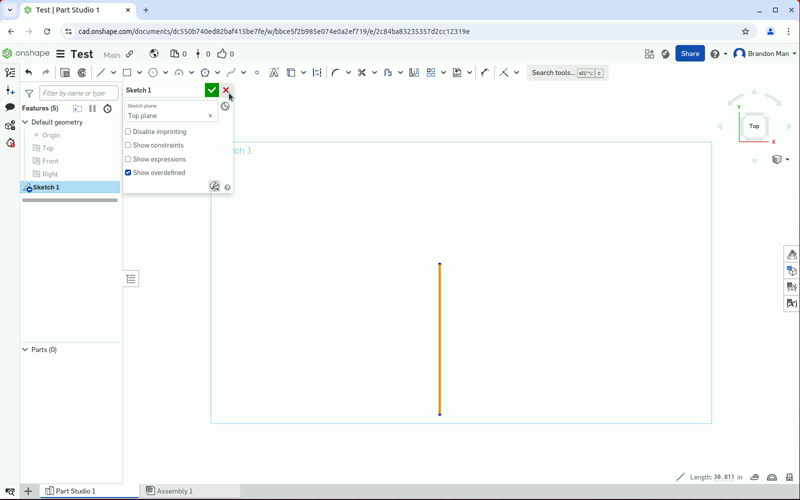
key(shift+h)
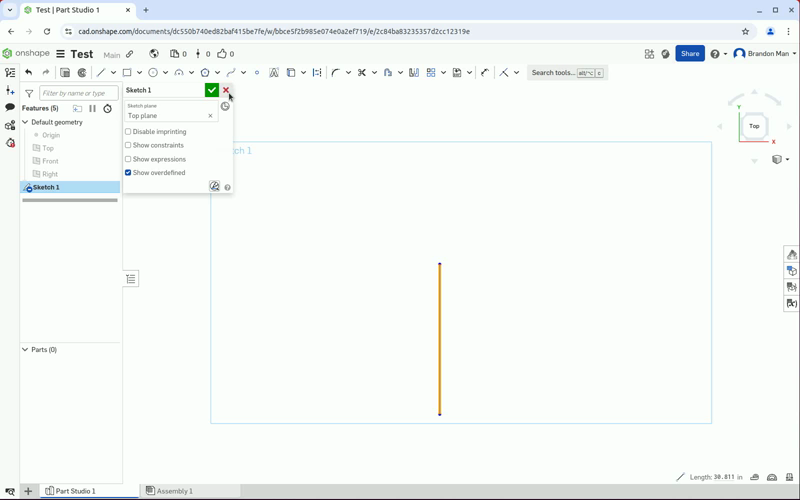
key(shift+s)
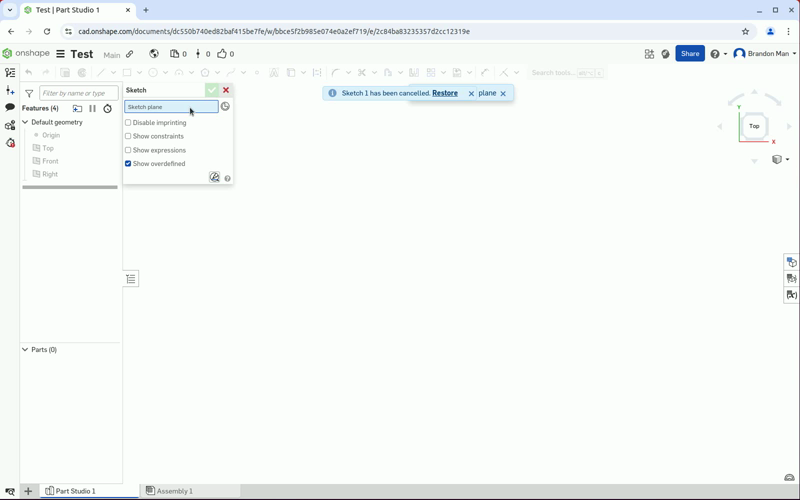
mouse_move(73, 150)
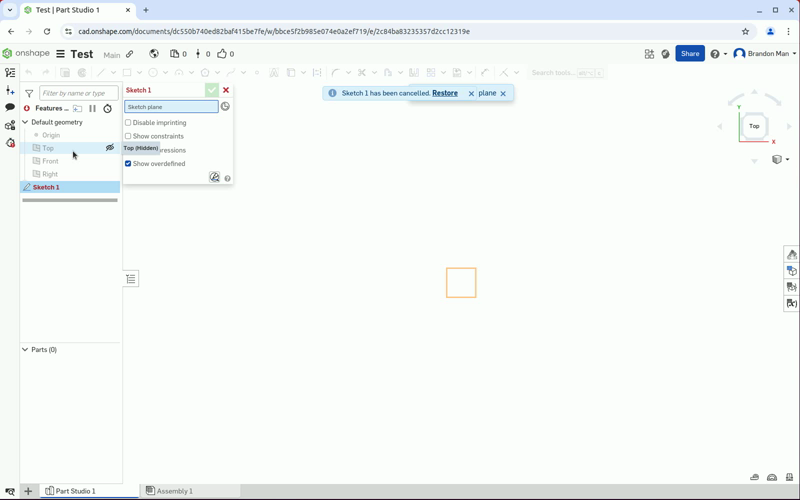
click(73, 150)
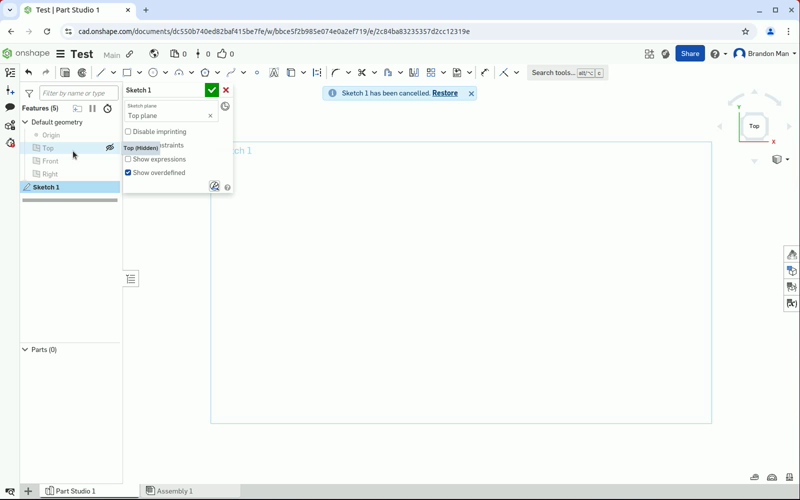
mouse_move(73, 352)
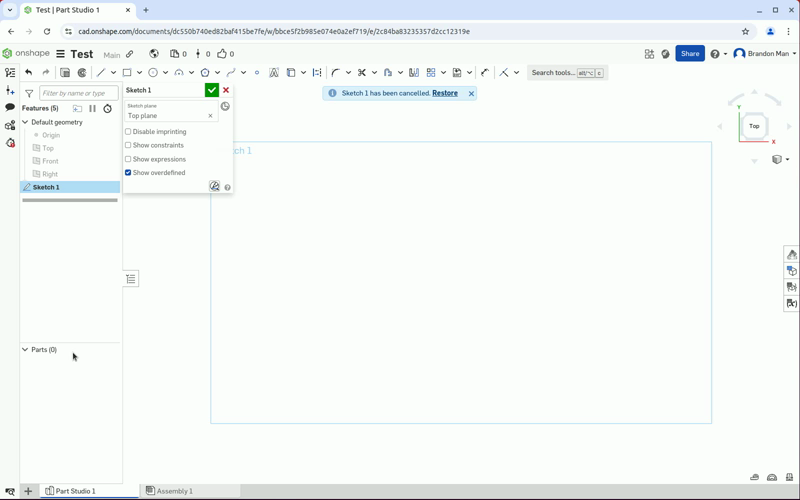
key(y)
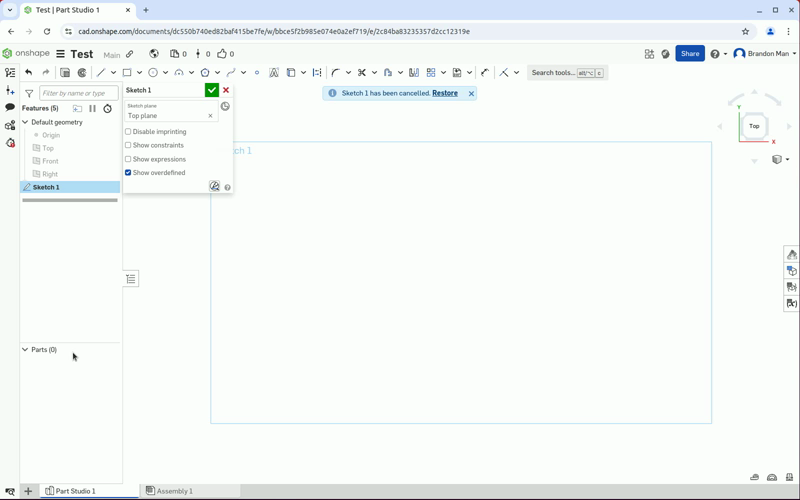
key(l)
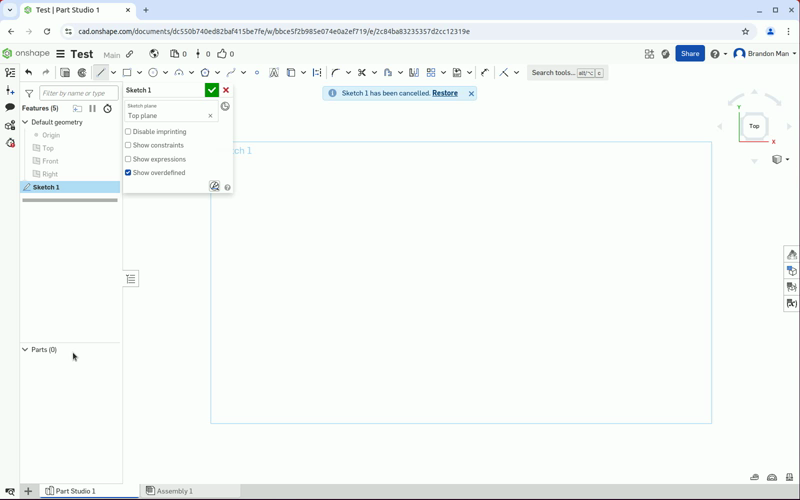
key_down(shift)
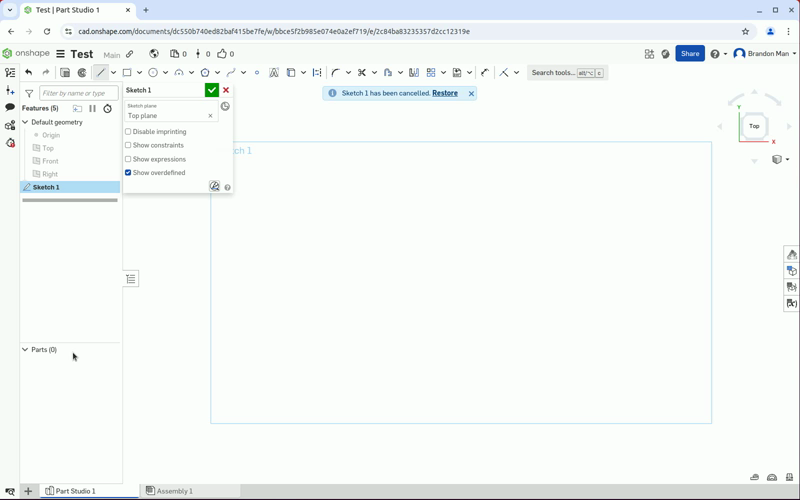
mouse_move(460, 282)
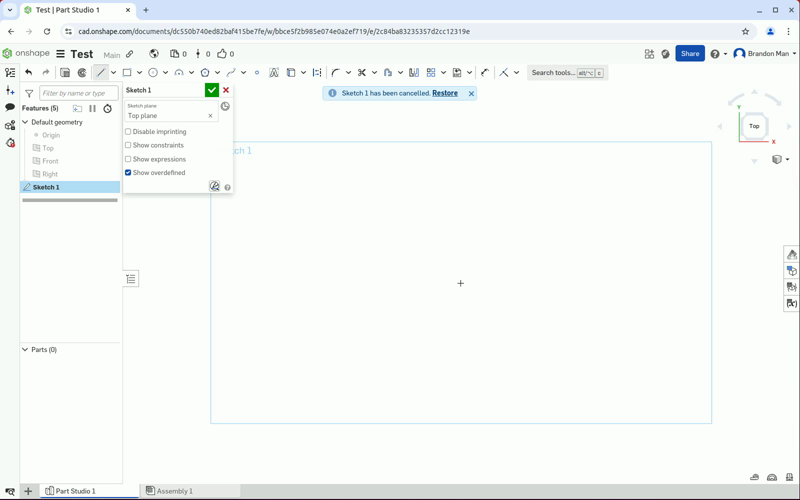
click(460, 282)
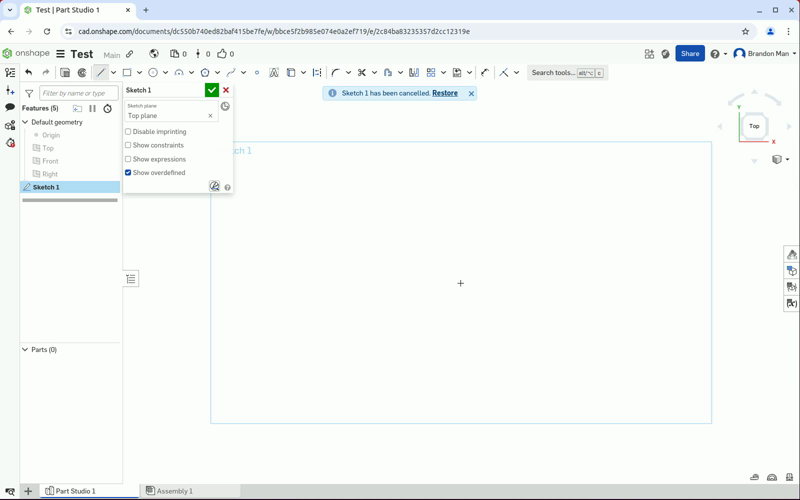
key_up(shift)
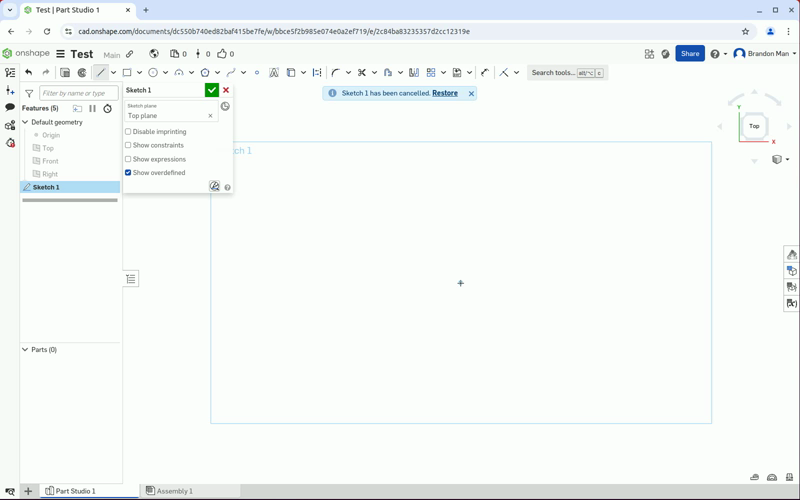
key_down(shift)
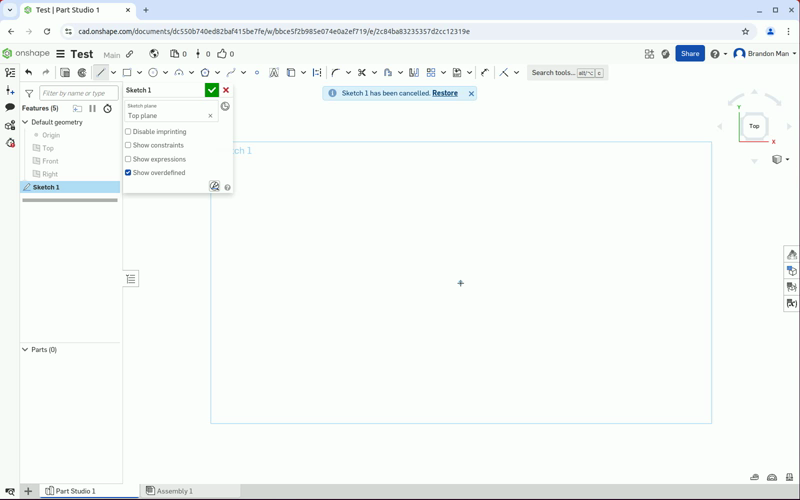
mouse_move(573, 282)
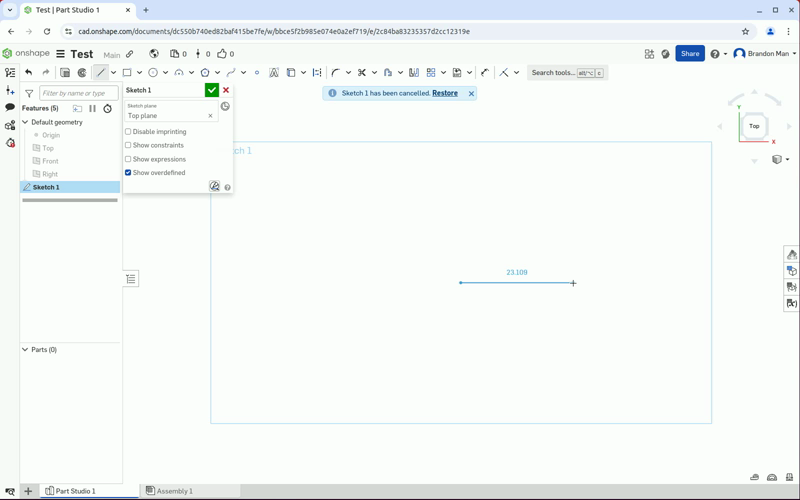
click(573, 282)
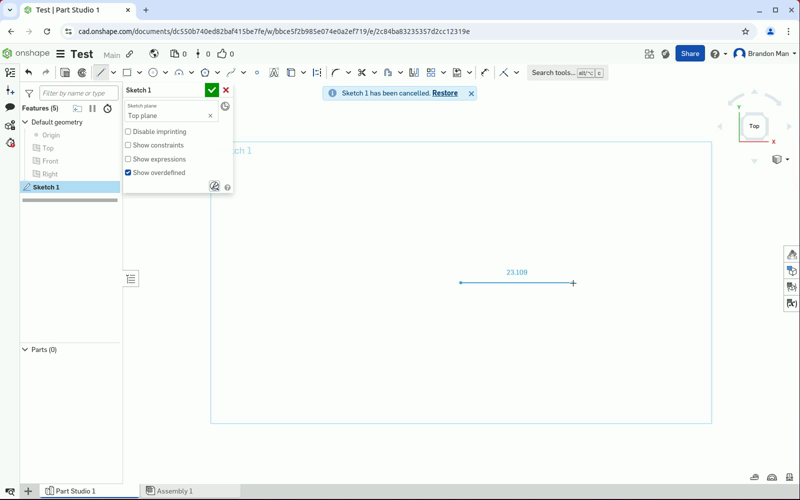
key_up(shift)
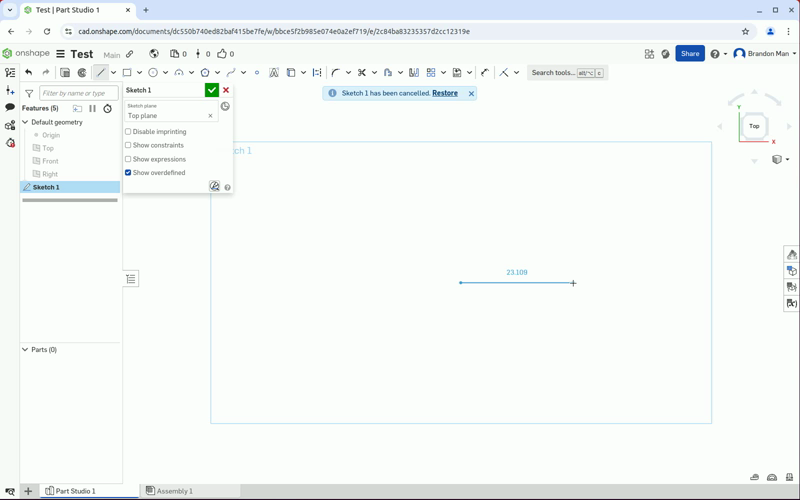
key_down(shift)
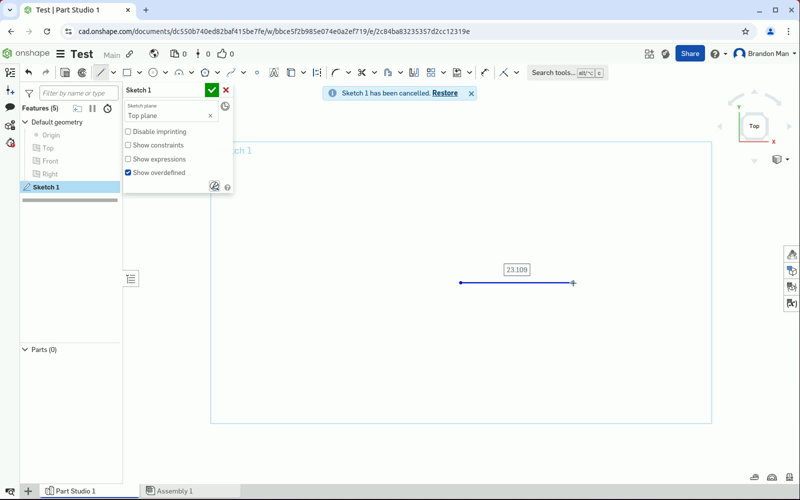
mouse_move(573, 170)
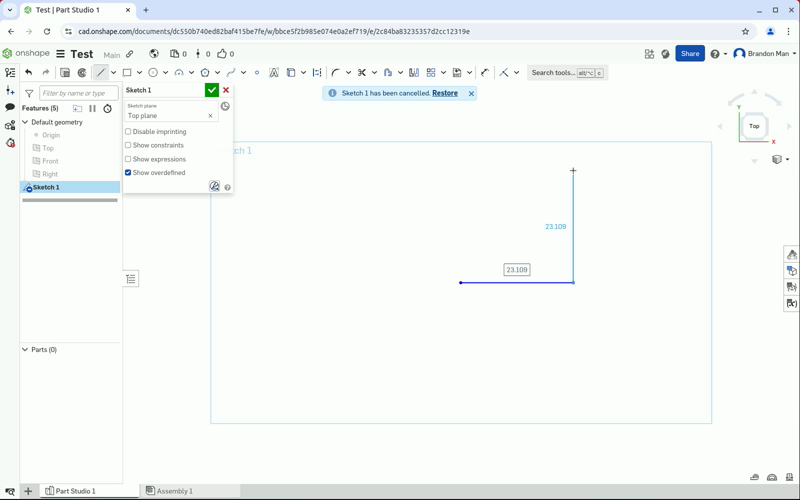
click(573, 170)
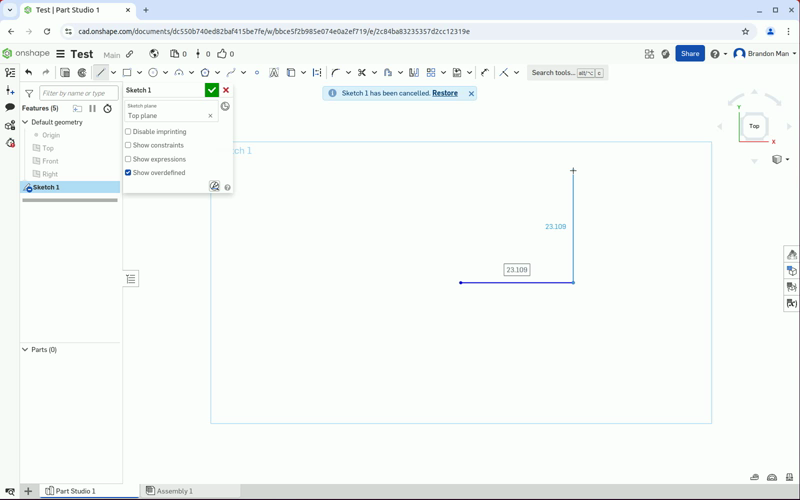
key_up(shift)
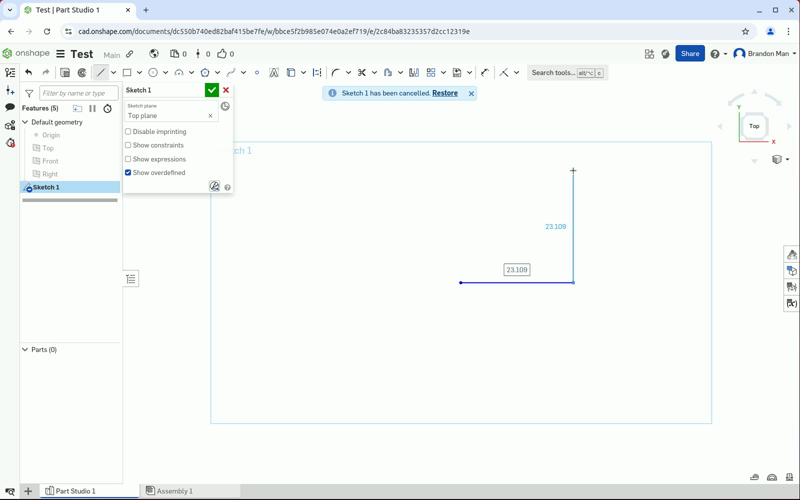
key_down(shift)
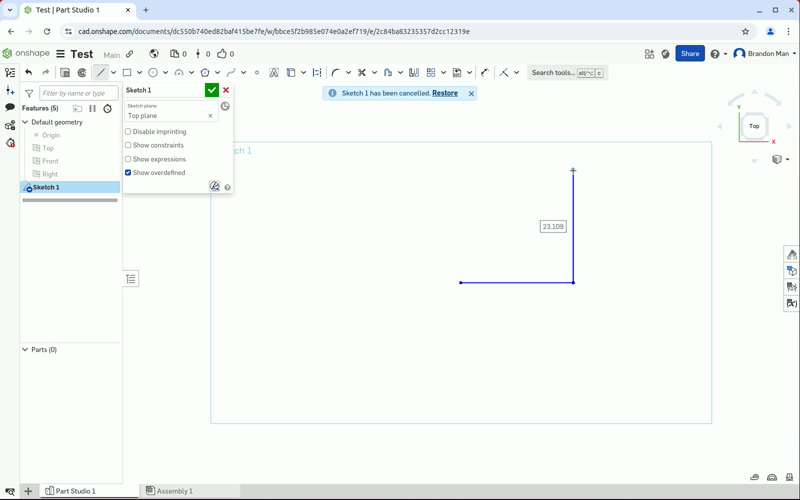
mouse_move(460, 170)
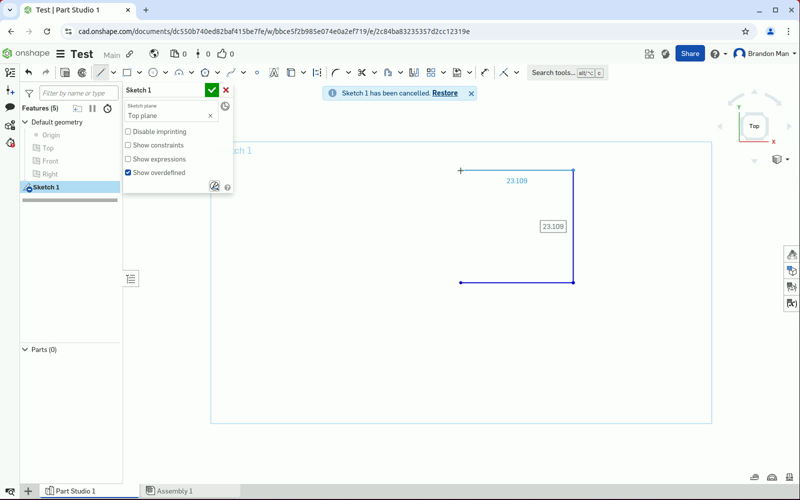
click(460, 170)
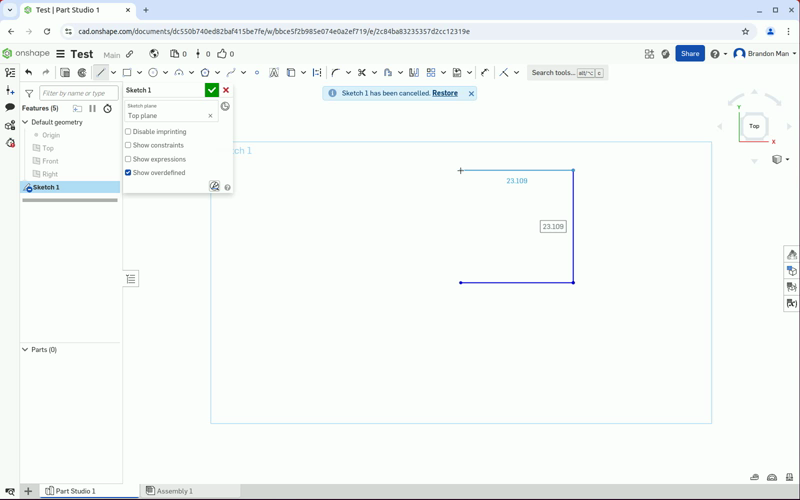
key_up(shift)
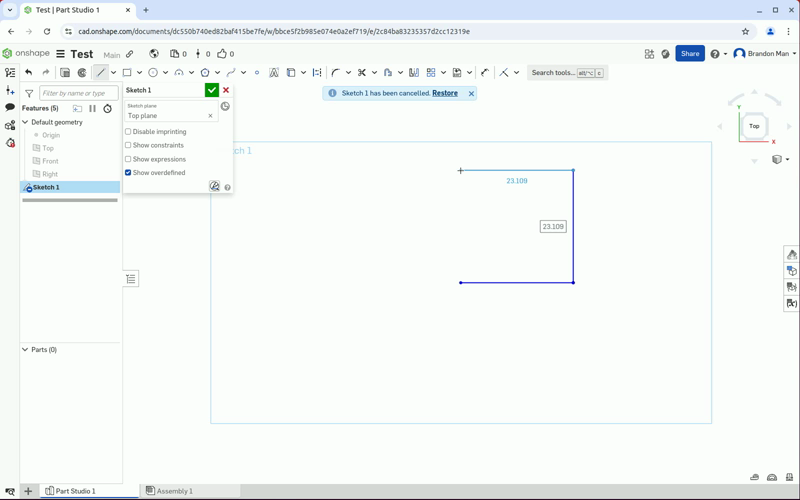
key_down(shift)
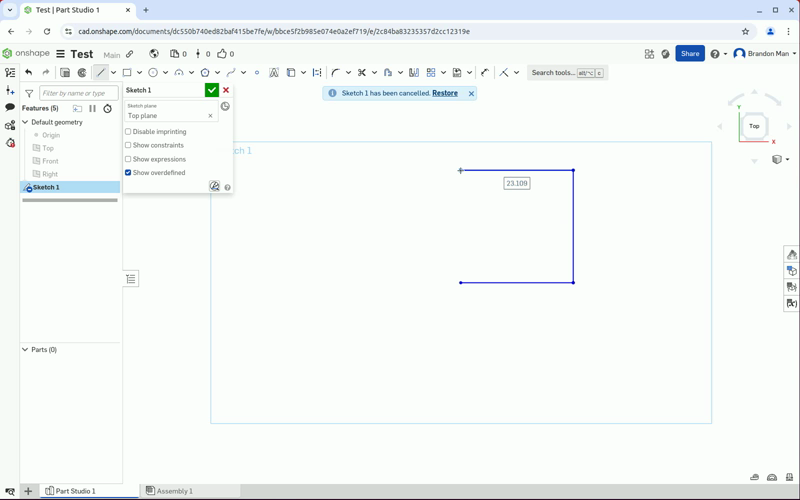
mouse_move(460, 282)
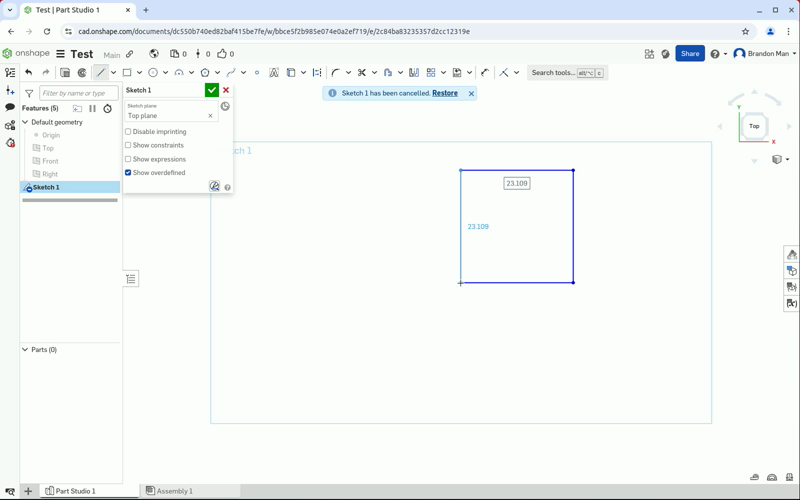
key_up(shift)
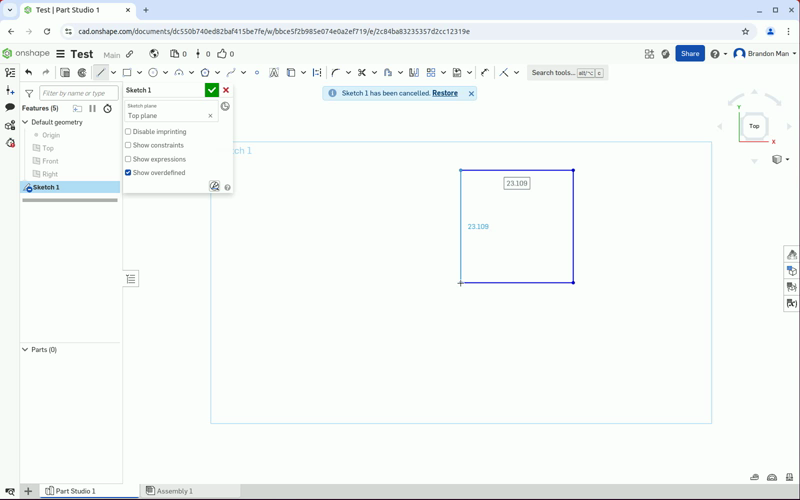
click(460, 282)
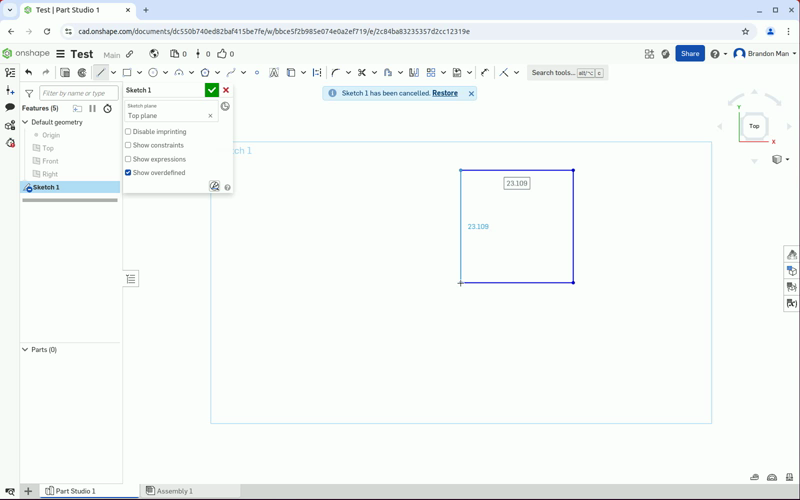
key(esc)
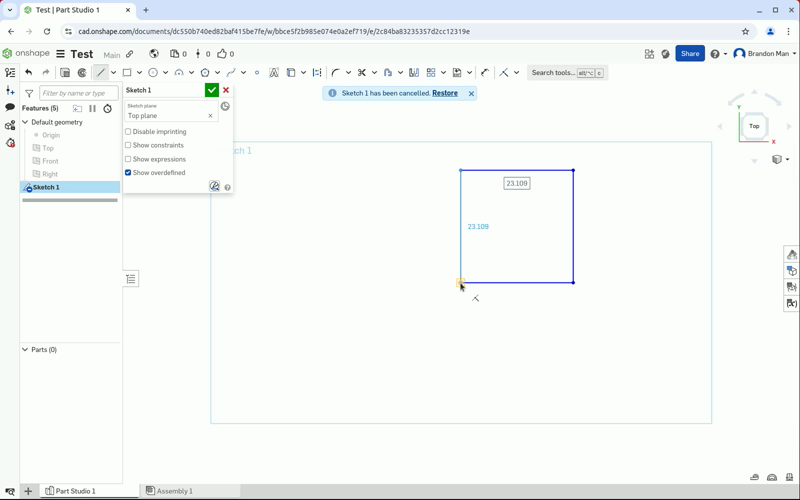
mouse_move(509, 209)
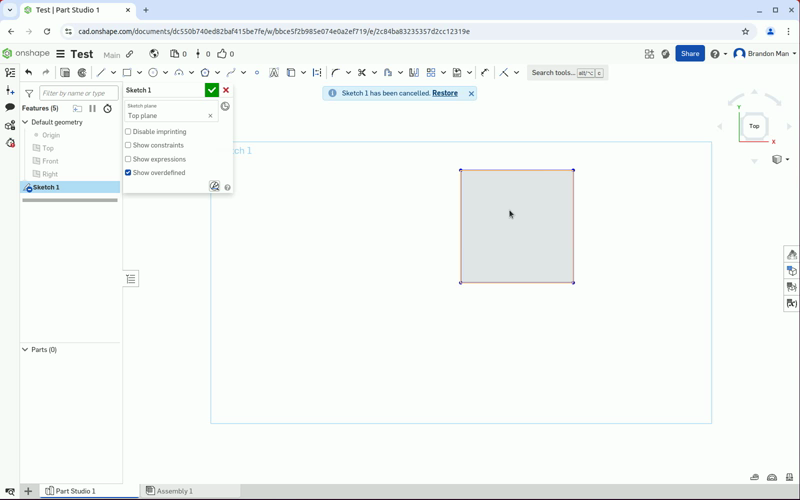
click(509, 209)
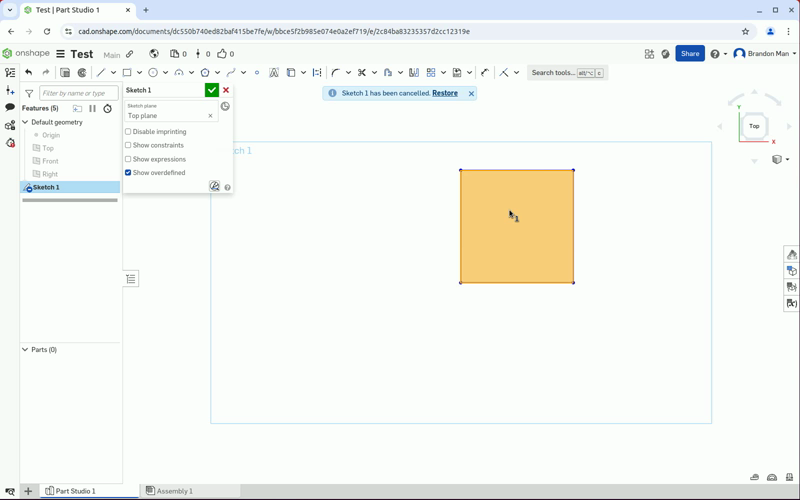
mouse_move(73, 352)
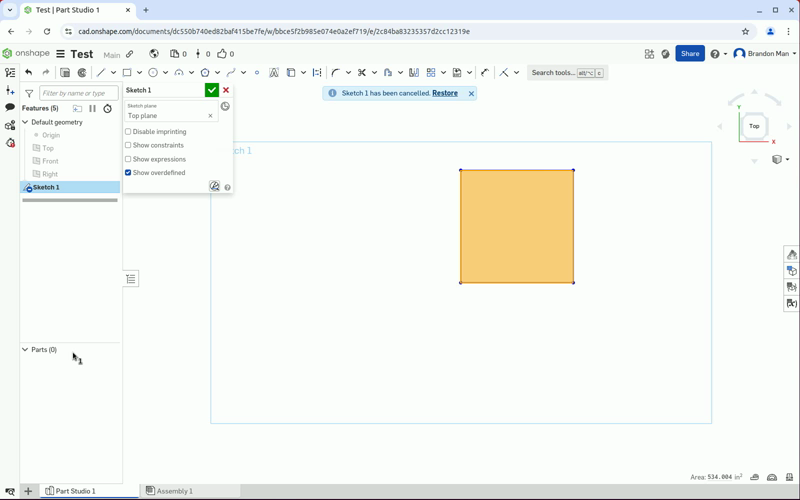
key(shift+y)
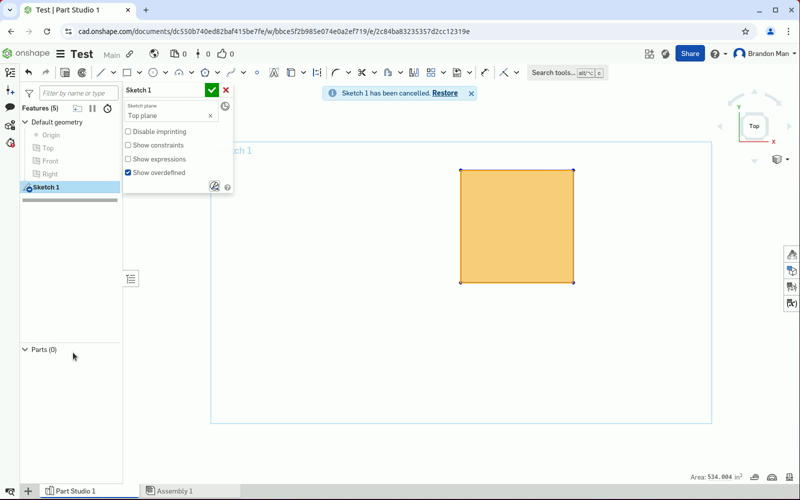
key(shift+e)
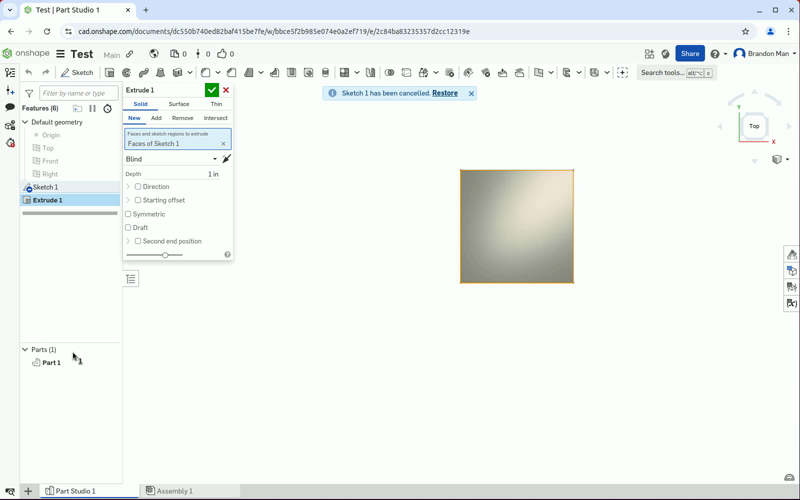
mouse_move(143, 106)
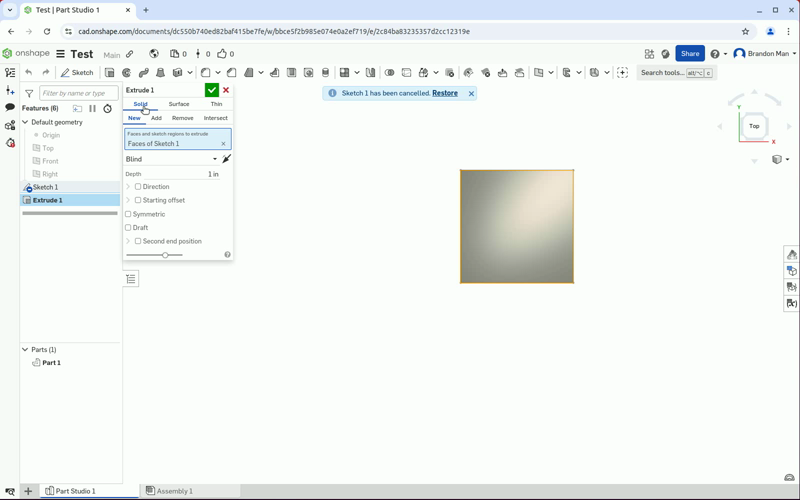
click(143, 106)
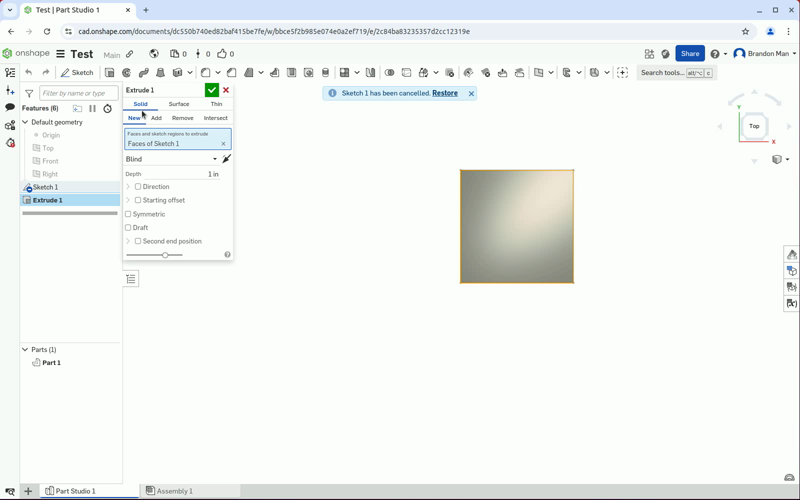
mouse_move(137, 120)
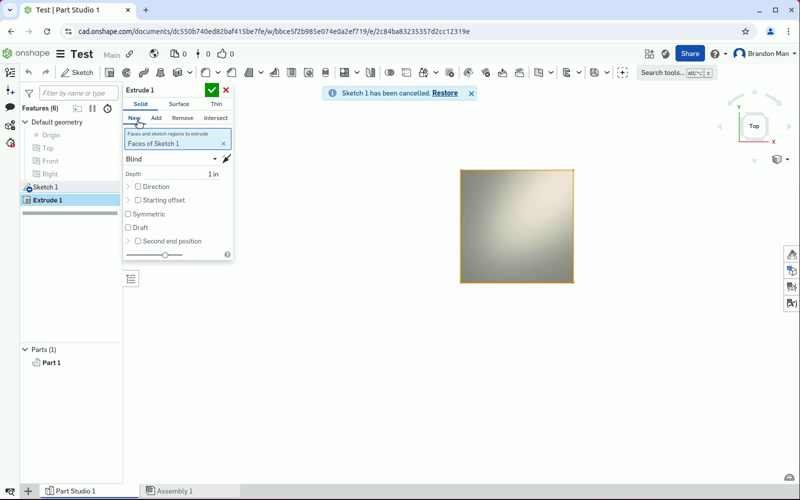
click(137, 120)
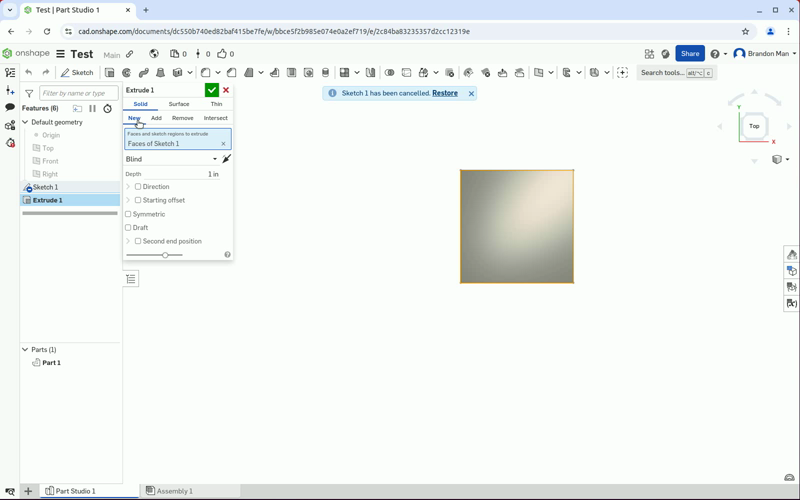
key(tab, 4)
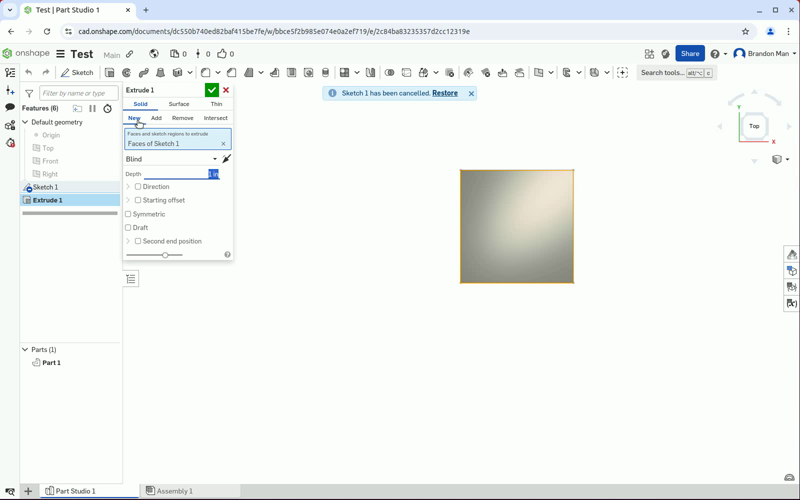
text(17.331)
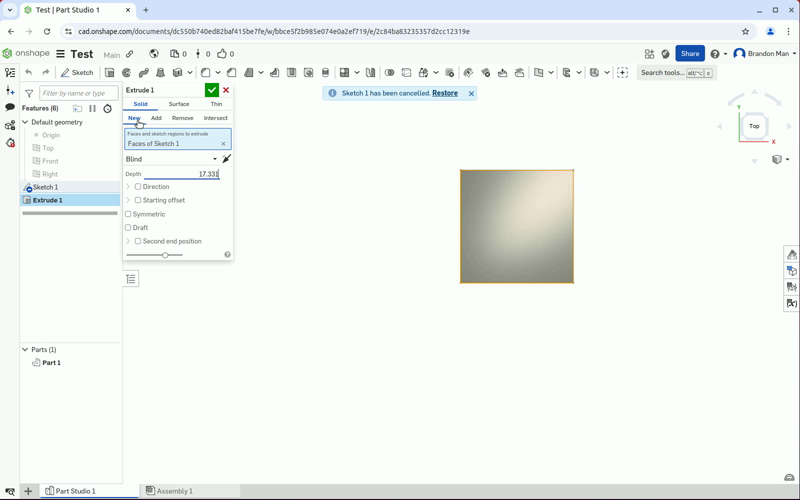
key(enter)
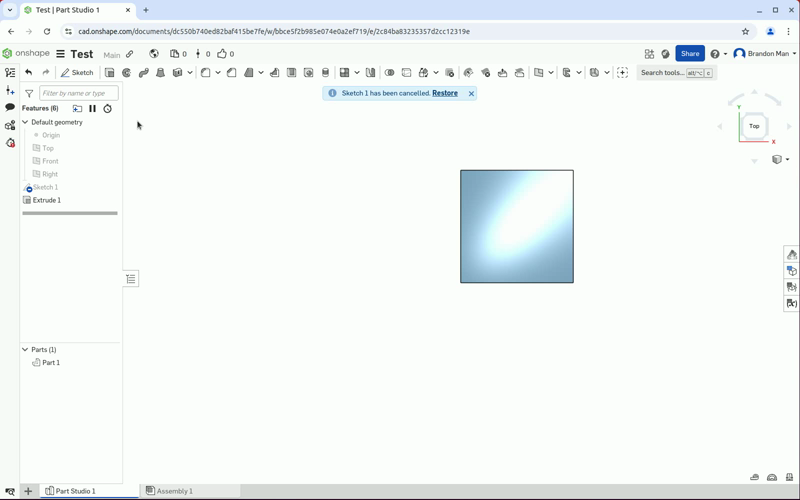
key(shift+h)
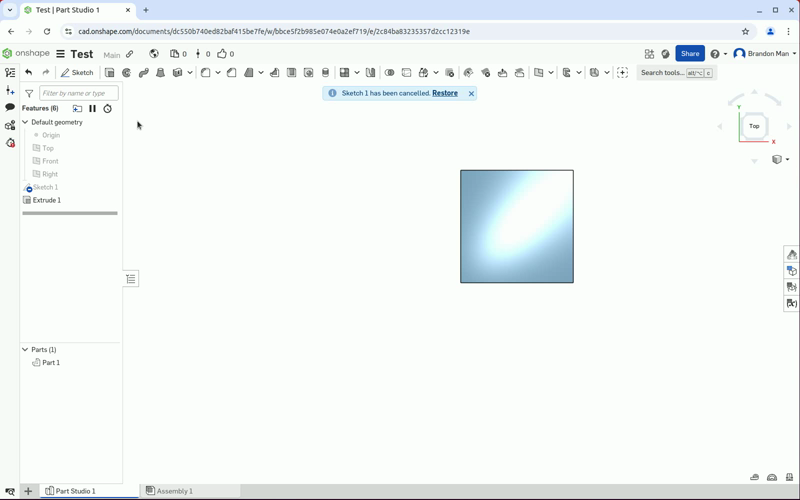
key(shift+h)
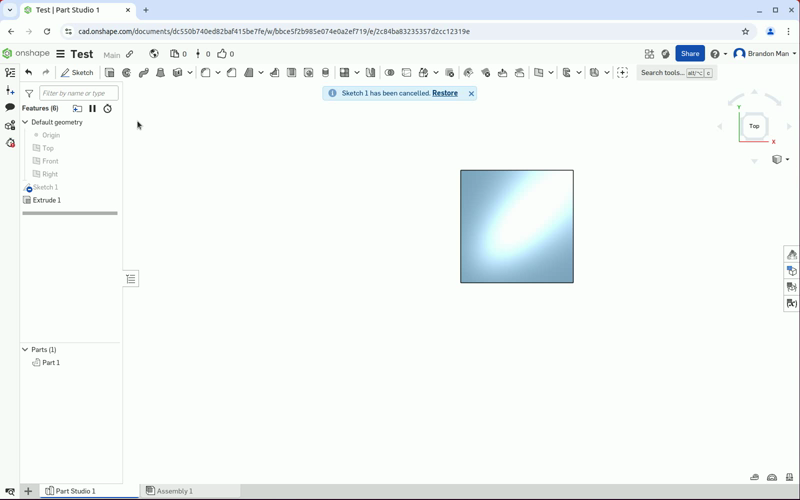
mouse_move(73, 189)
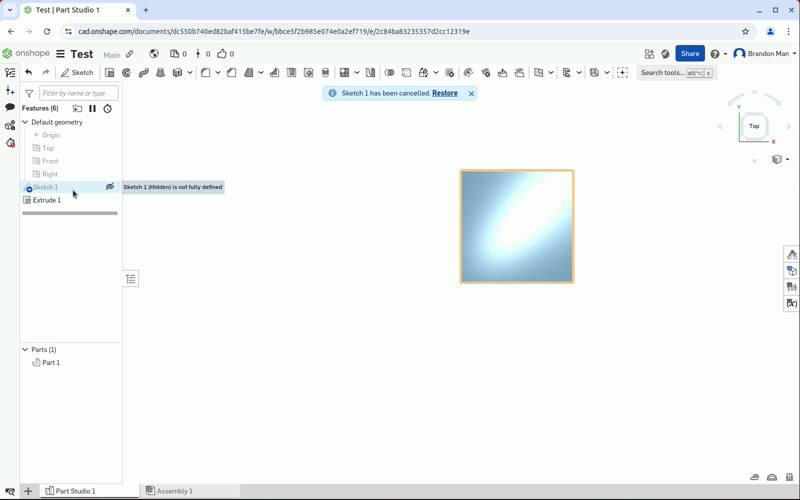
click(73, 189)
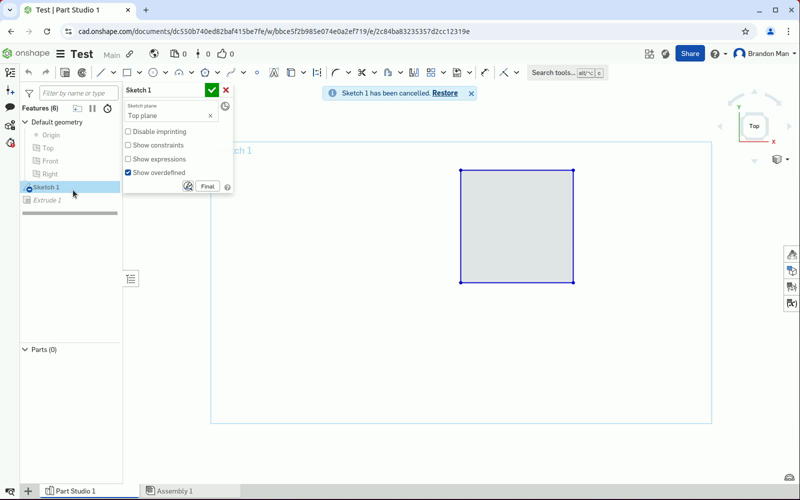
mouse_move(229, 92)
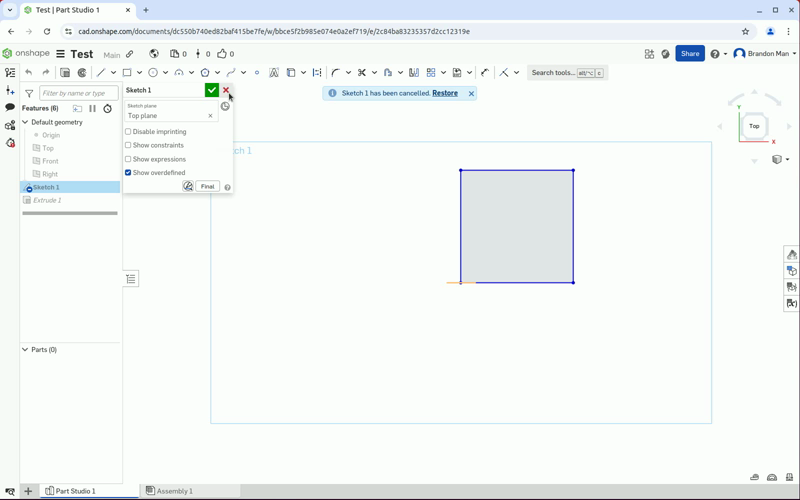
click(229, 92)
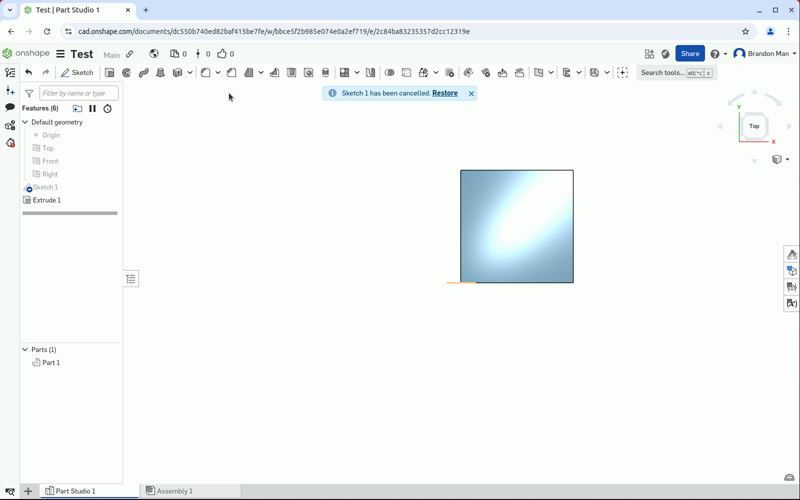
mouse_move(541, 75)
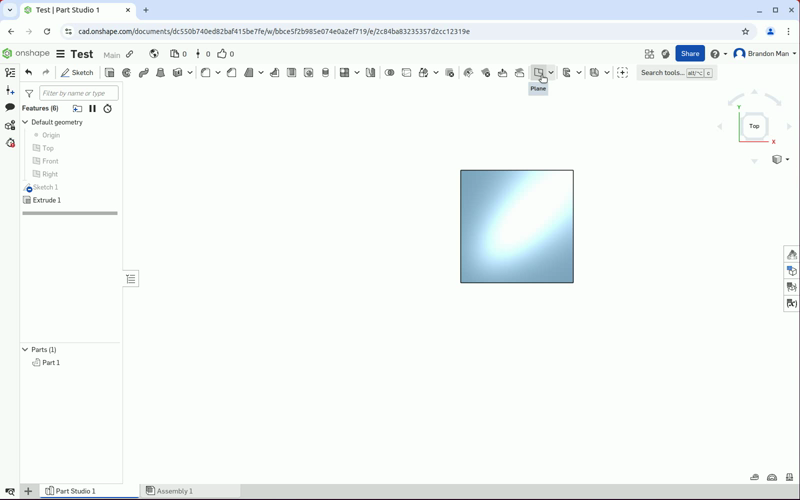
click(541, 75)
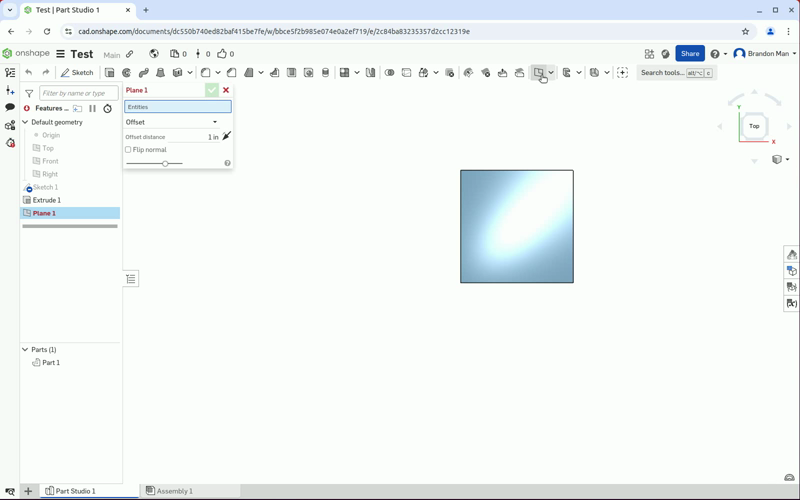
mouse_move(73, 150)
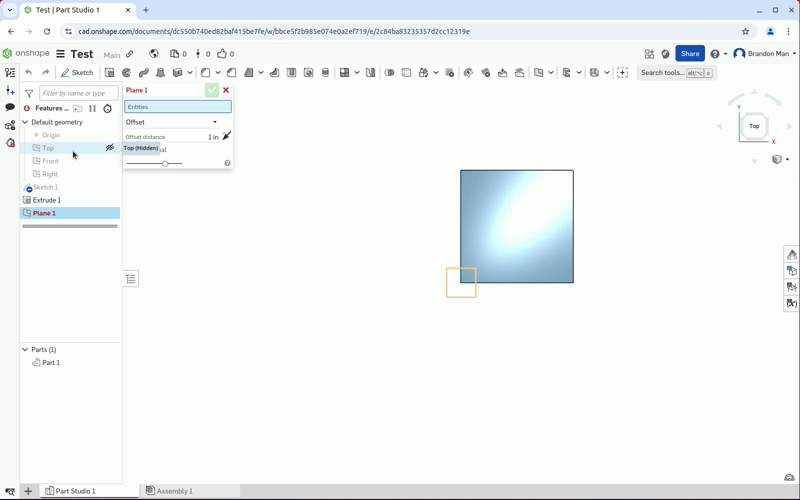
click(73, 150)
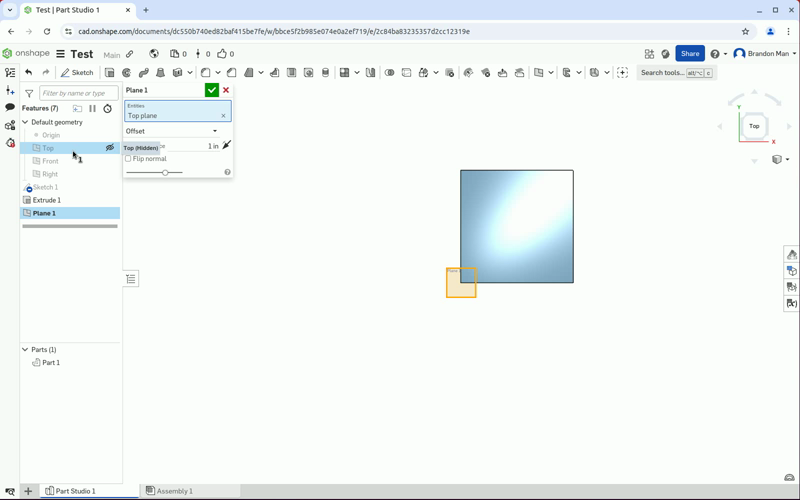
key(tab, 2)
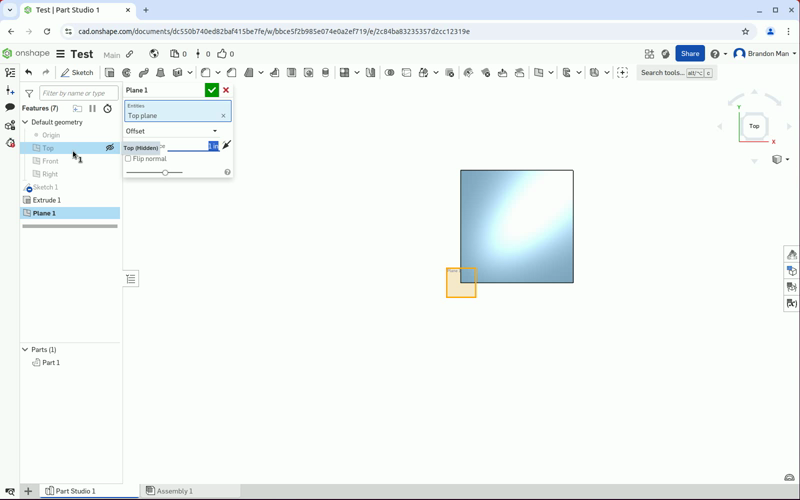
text(17.316)
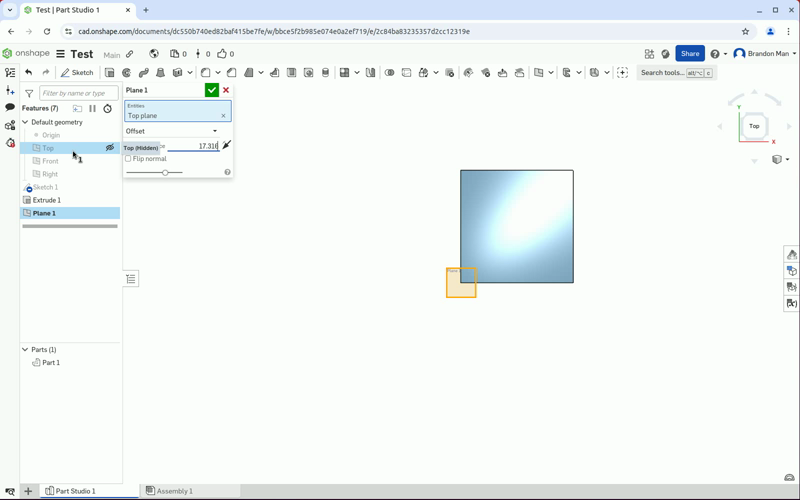
key(enter, 2)
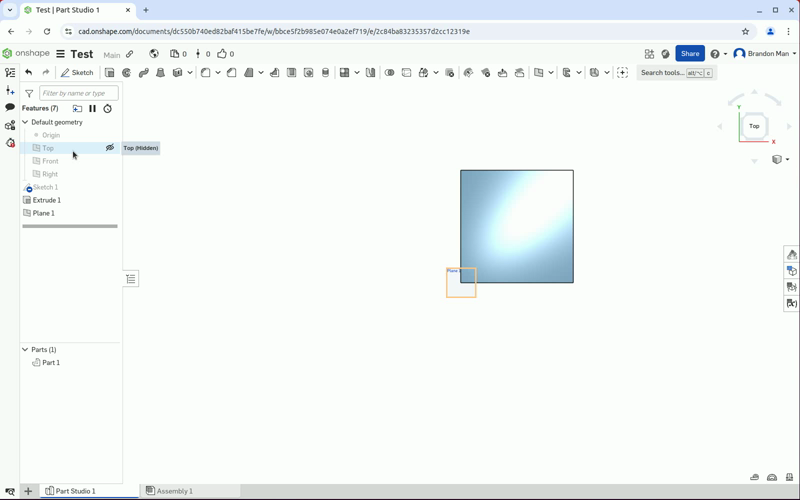
key(shift+s)
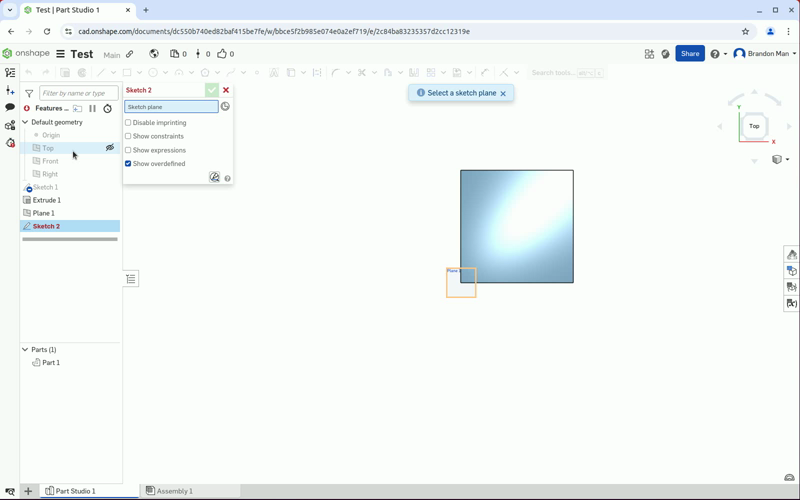
mouse_move(73, 215)
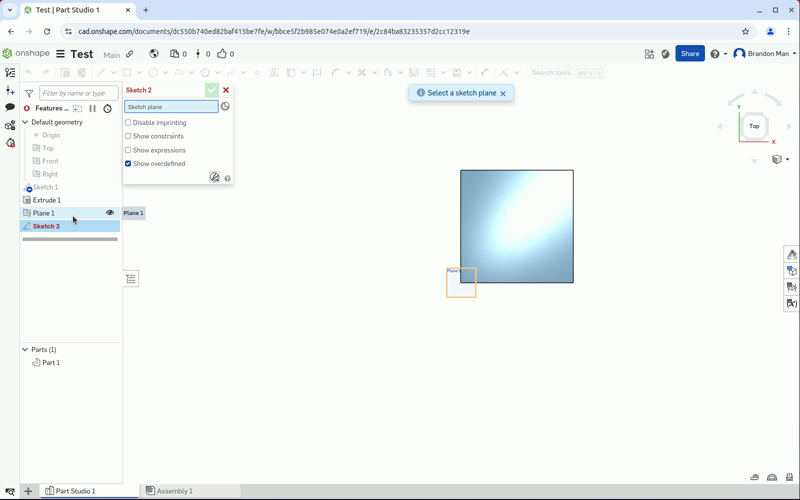
click(73, 215)
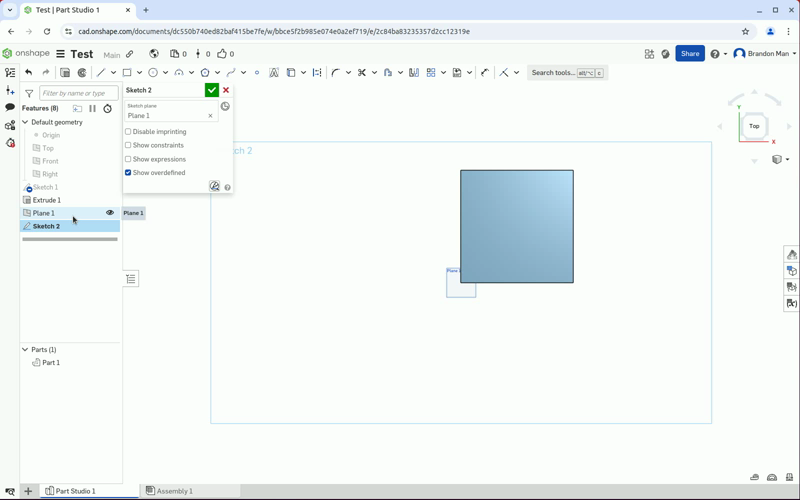
mouse_move(73, 352)
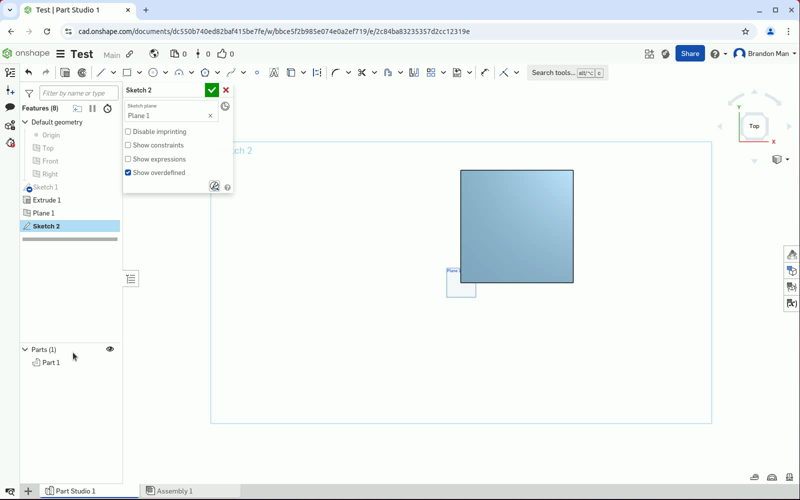
key(y)
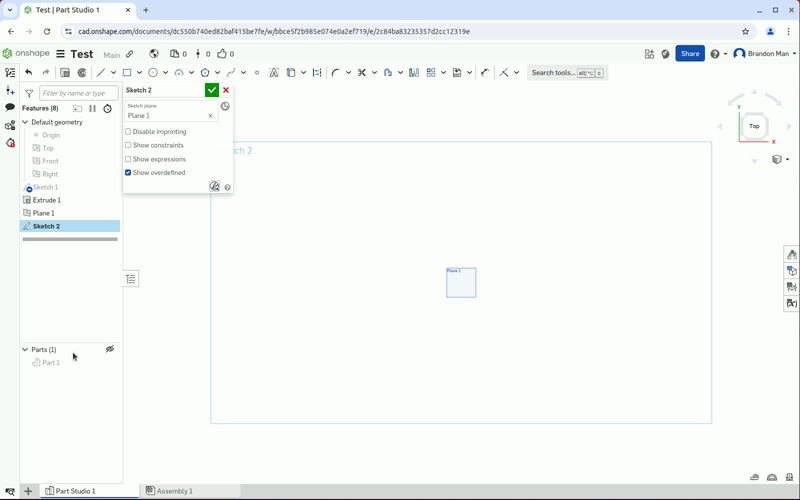
key(l)
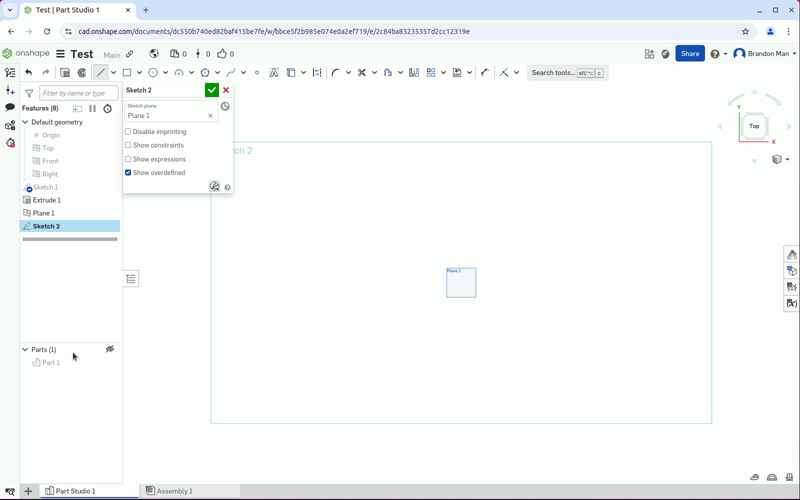
key_down(shift)
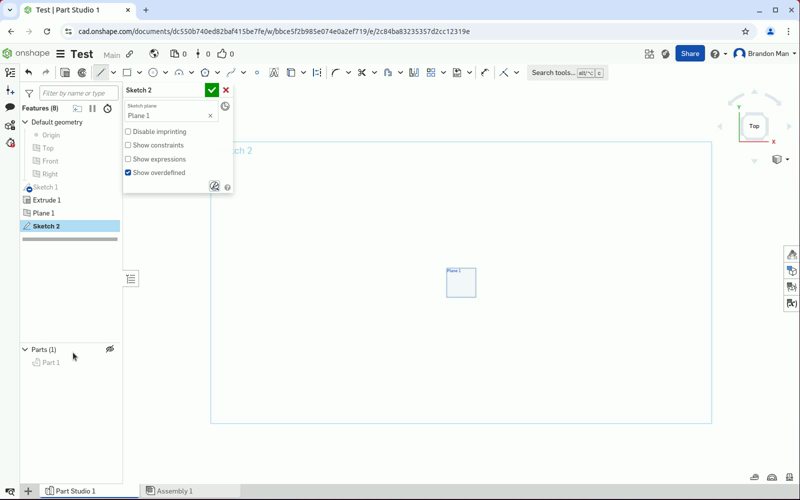
mouse_move(545, 226)
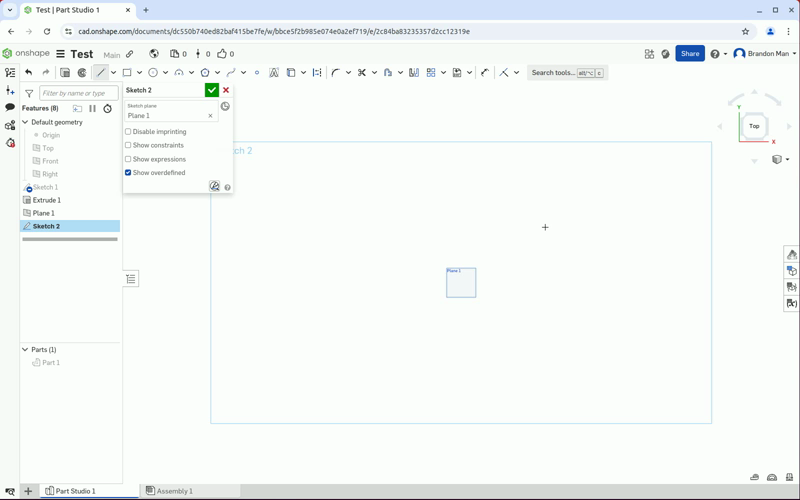
click(545, 226)
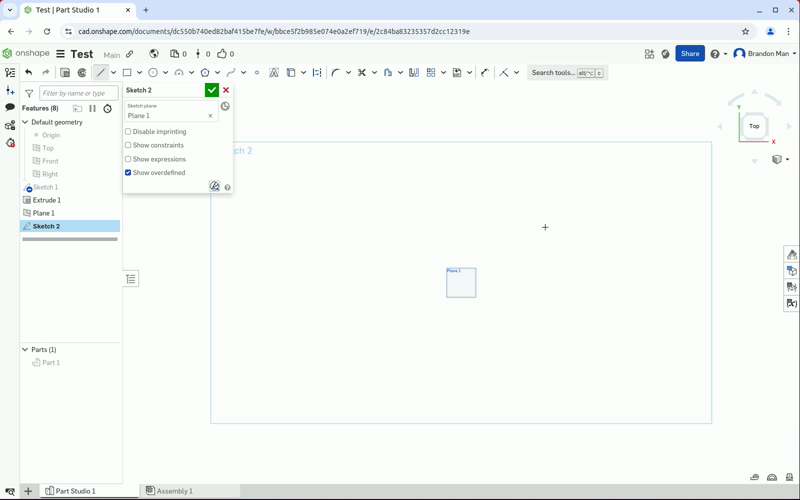
key_up(shift)
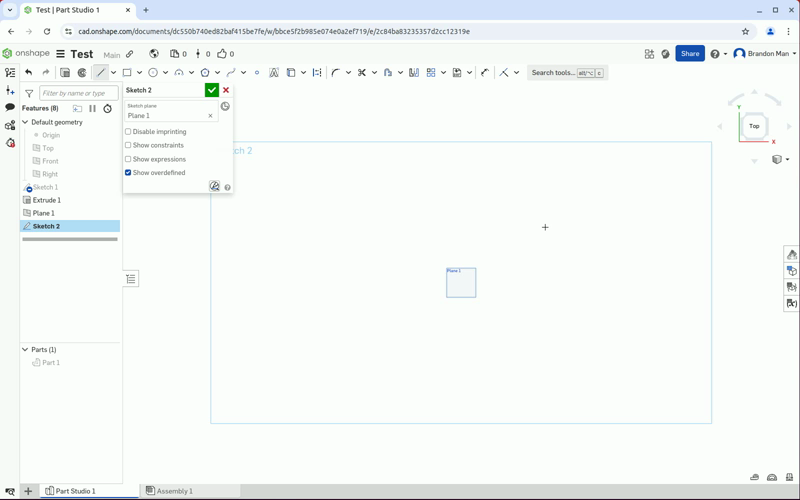
key_down(shift)
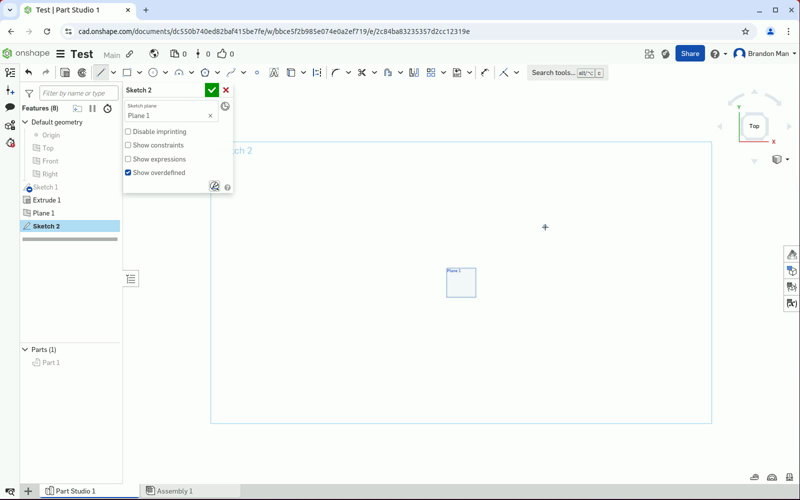
mouse_move(575, 226)
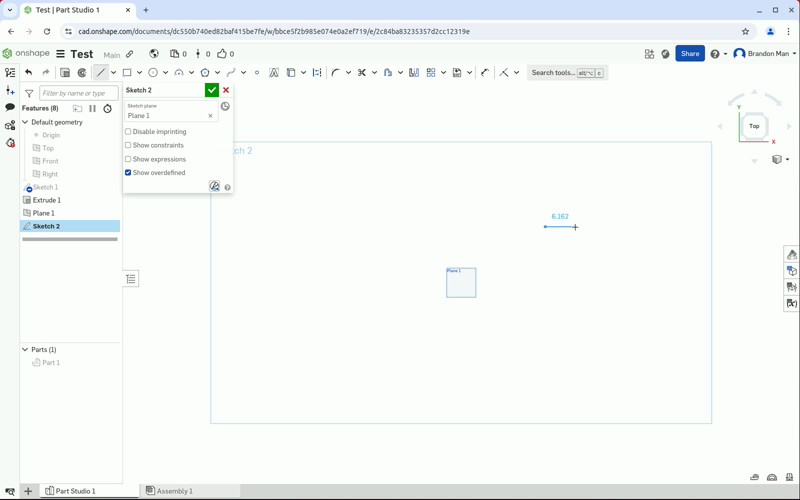
mouse_move(573, 226)
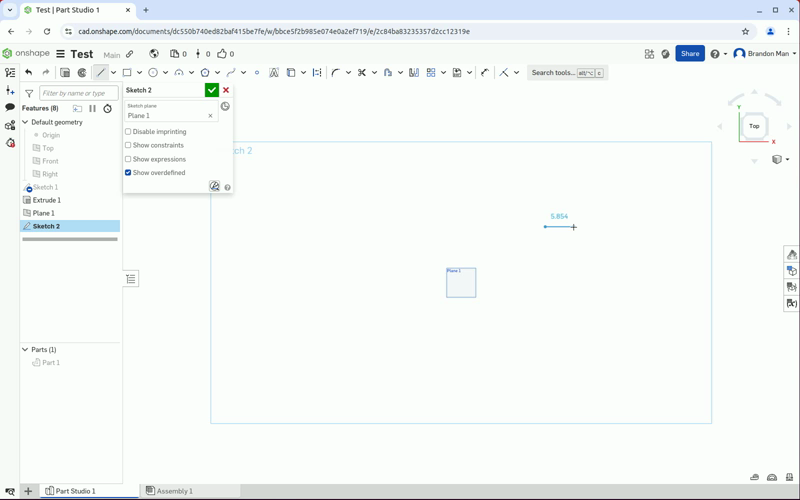
click(573, 226)
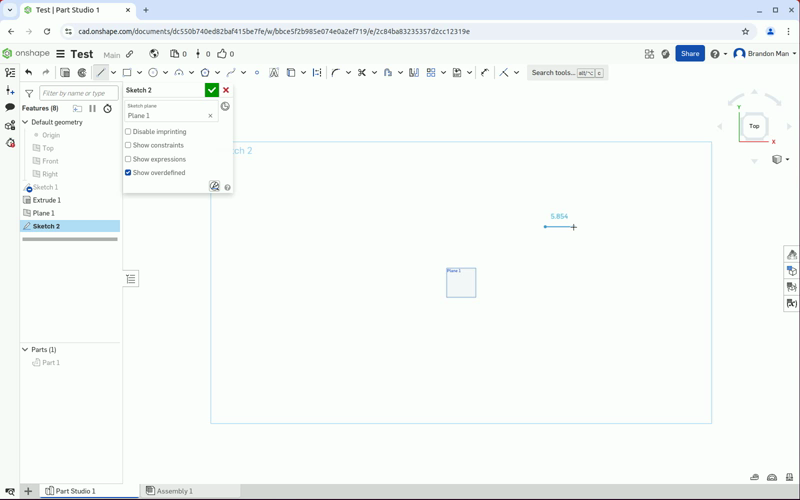
key_up(shift)
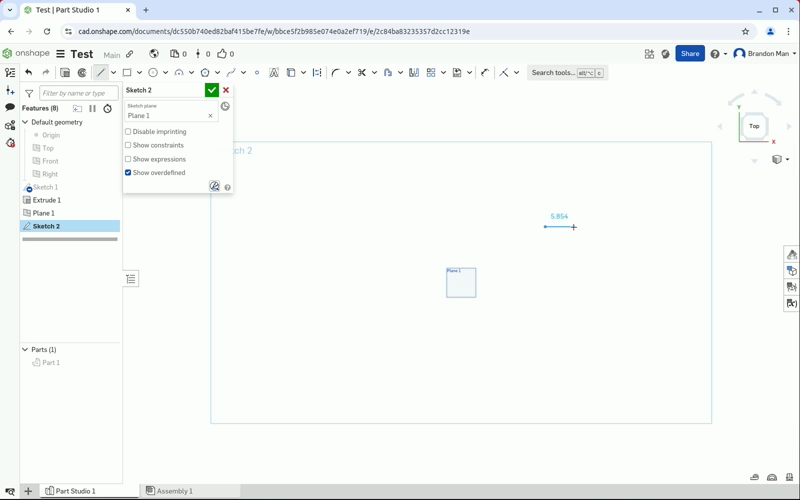
key_down(shift)
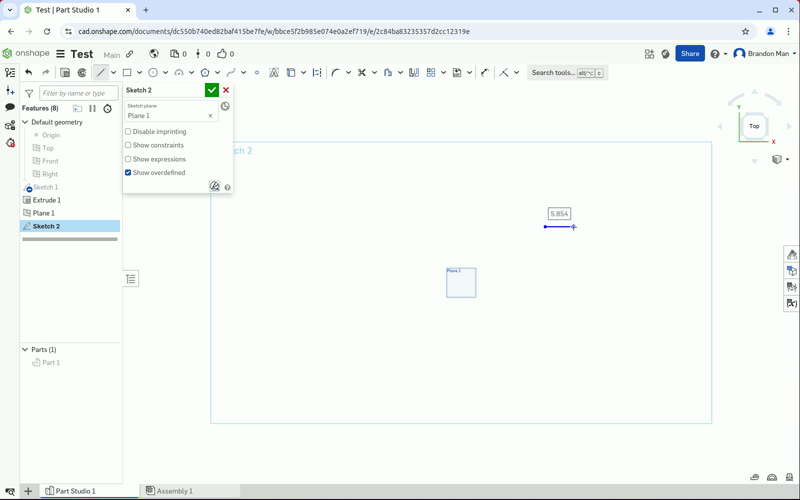
mouse_move(589, 226)
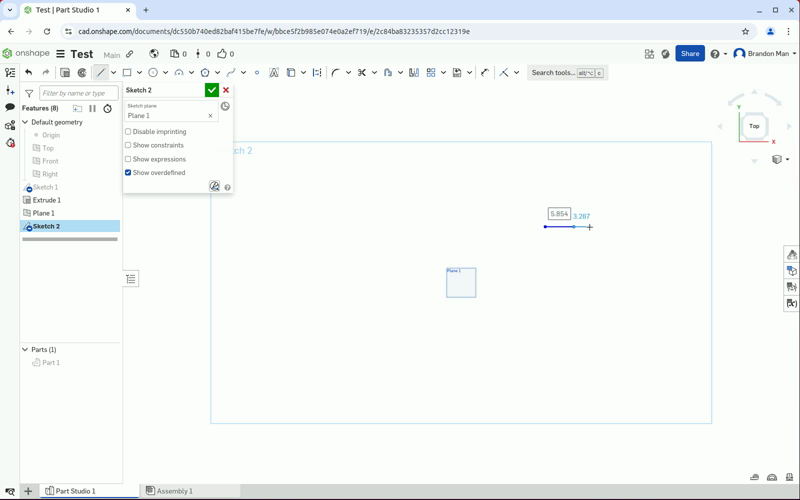
mouse_move(573, 169)
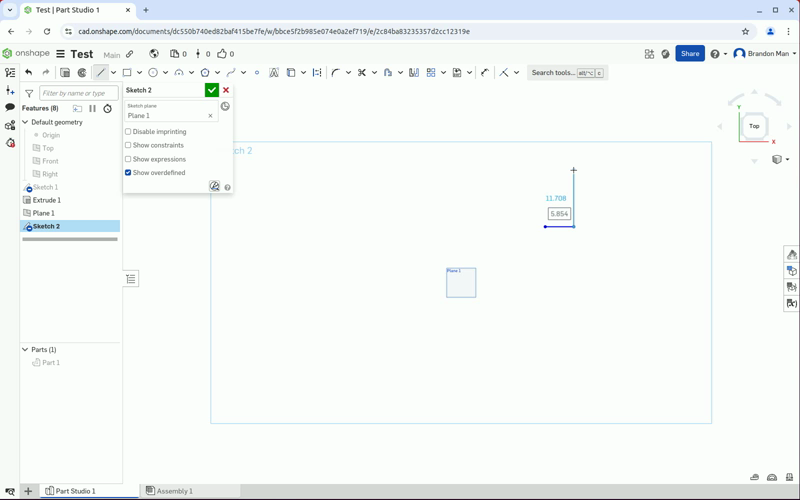
click(573, 169)
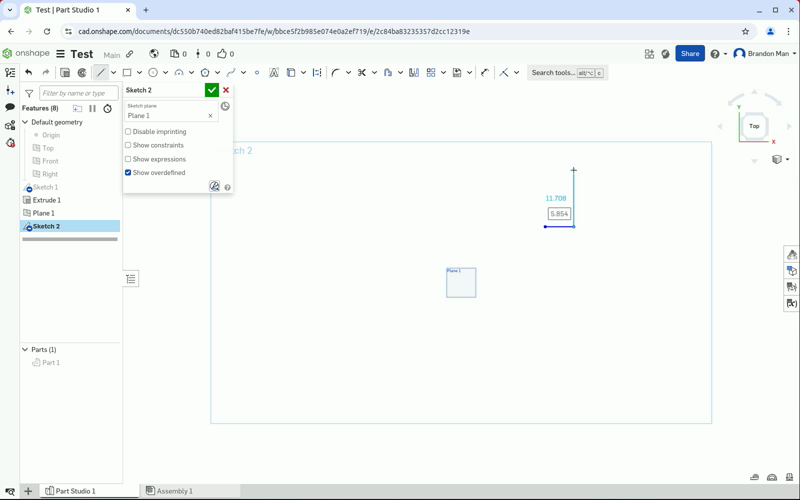
key_up(shift)
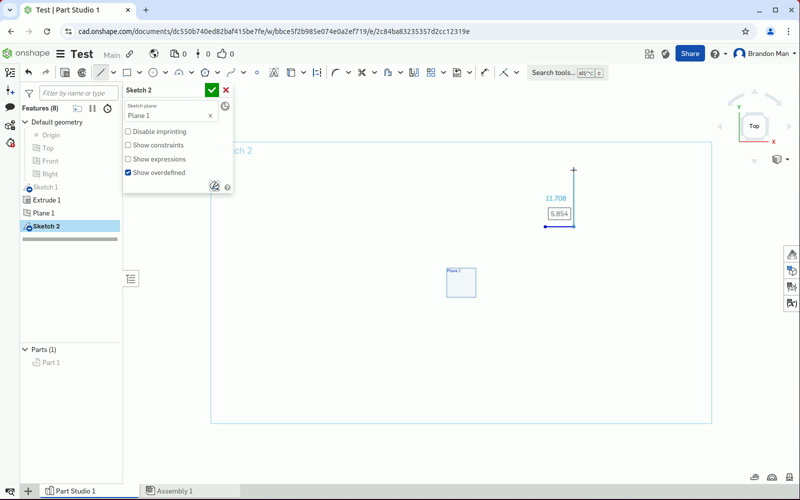
key_down(shift)
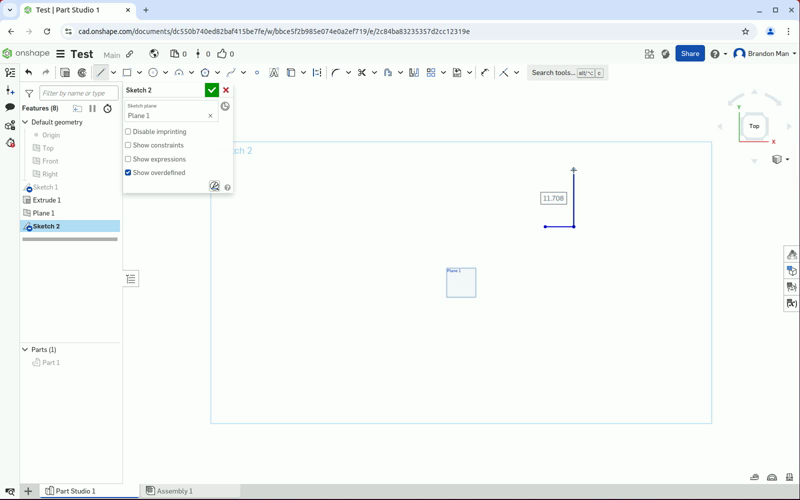
mouse_move(589, 169)
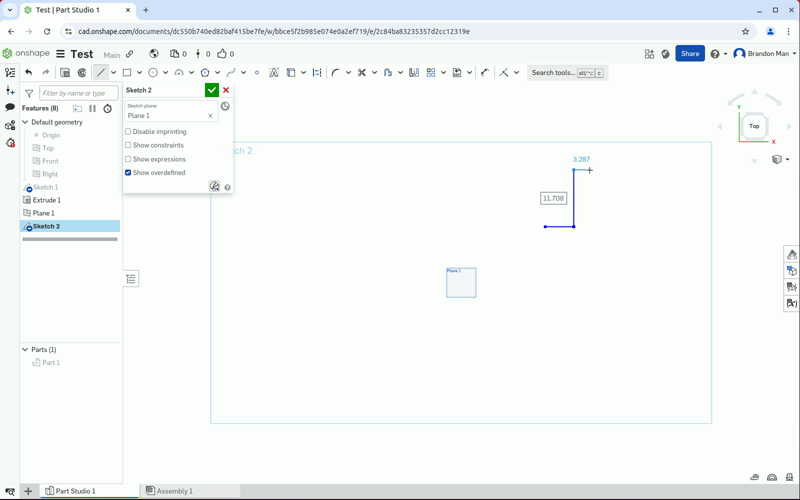
mouse_move(545, 169)
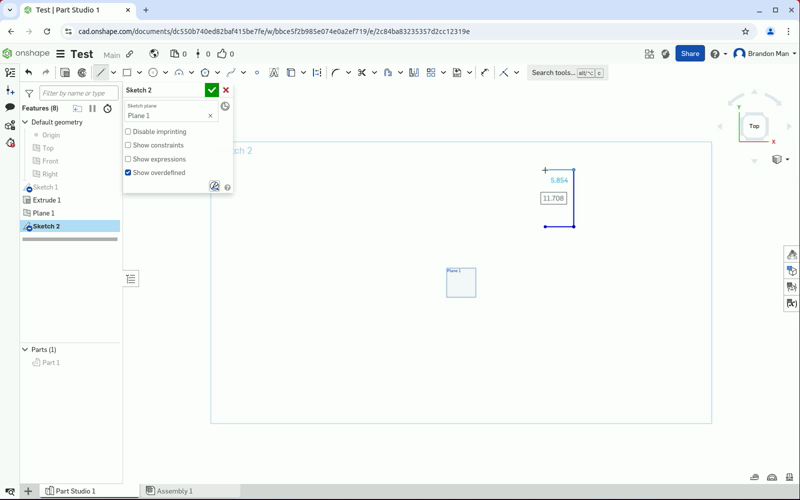
click(545, 169)
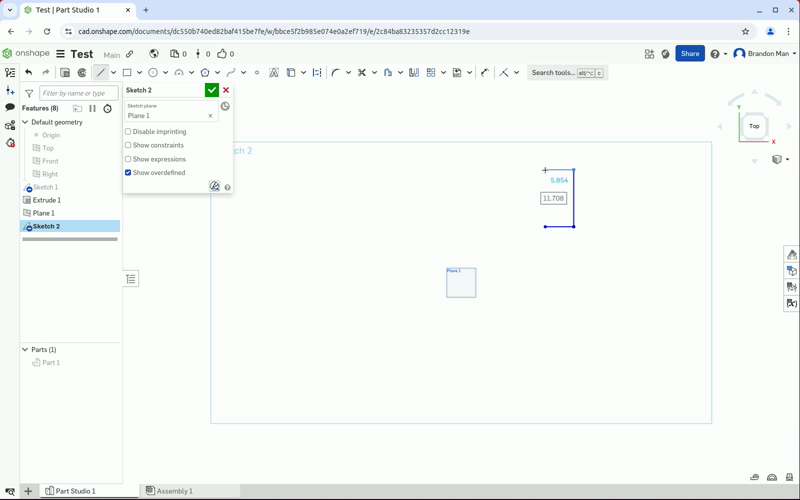
key_up(shift)
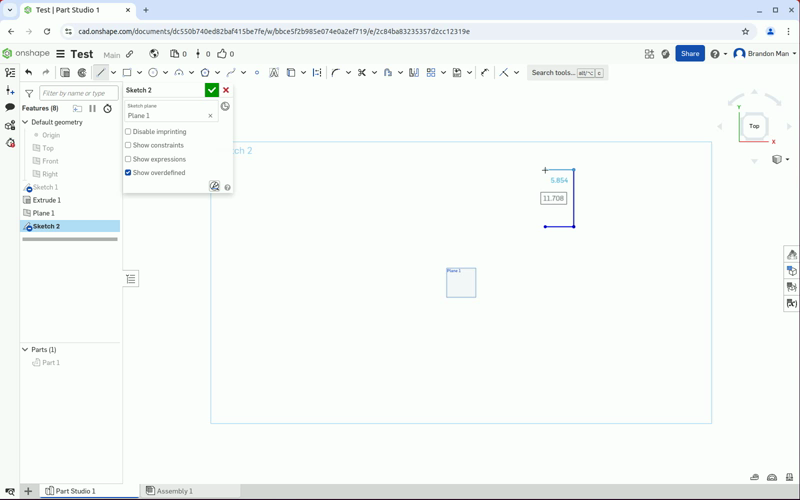
mouse_move(575, 169)
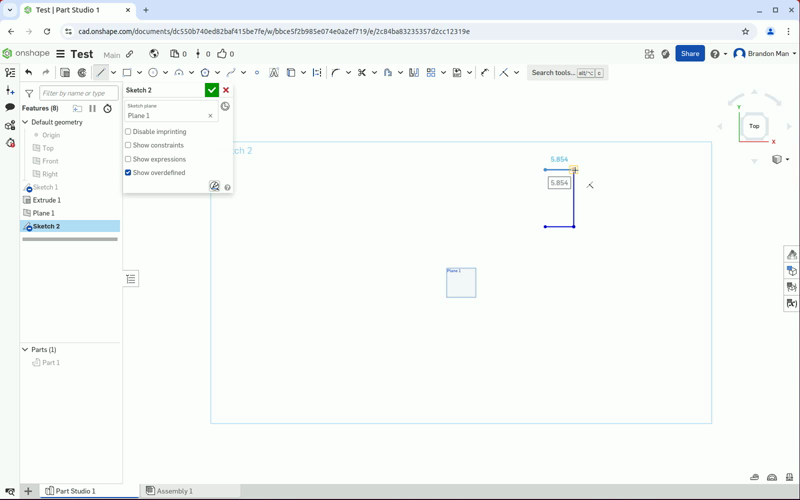
key_down(shift)
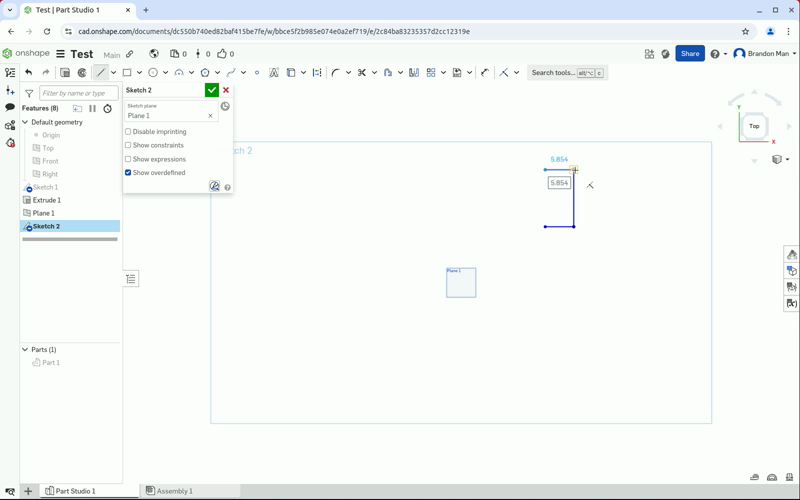
mouse_move(545, 226)
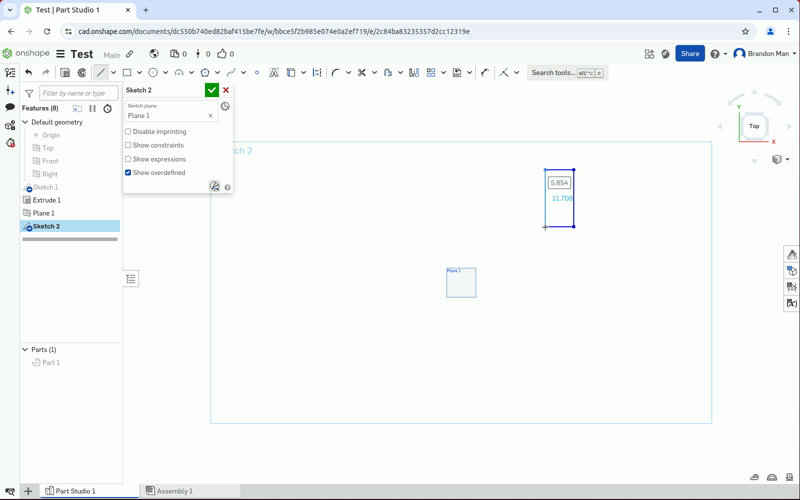
key_up(shift)
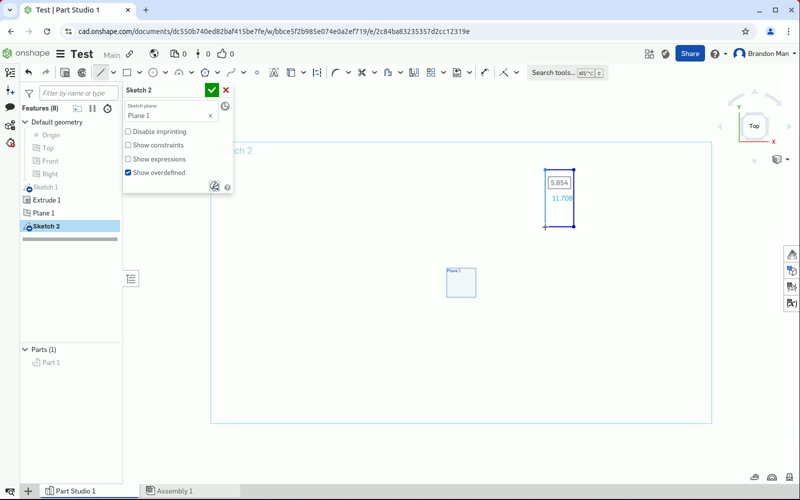
click(545, 226)
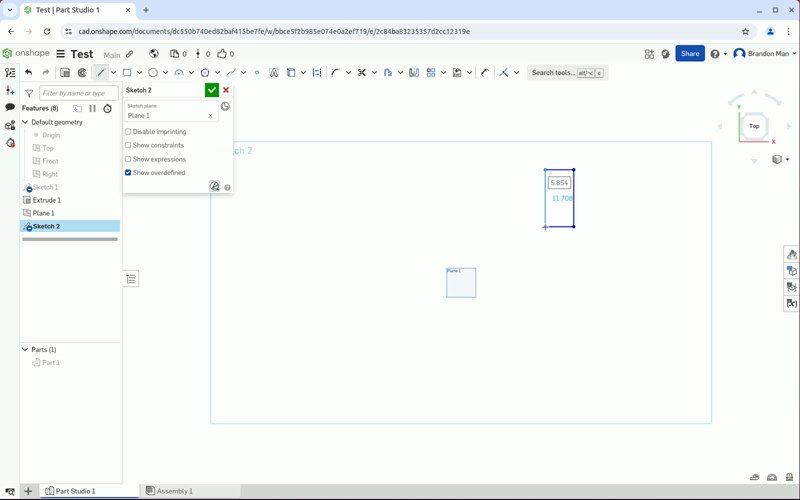
key(esc)
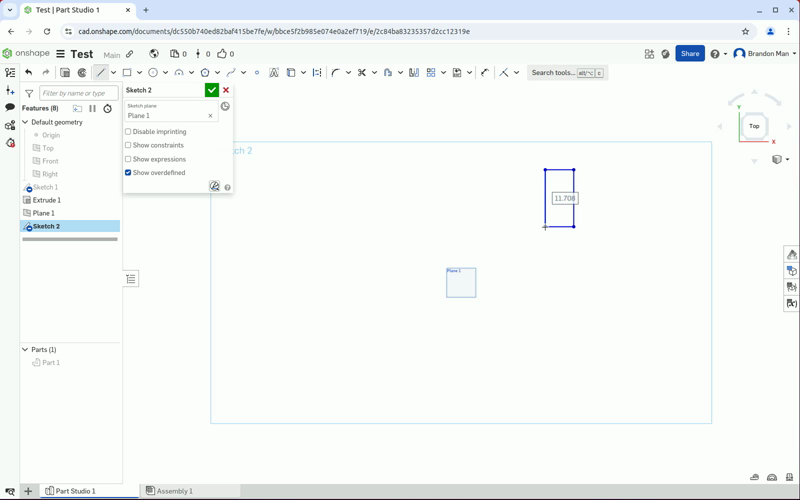
mouse_move(567, 192)
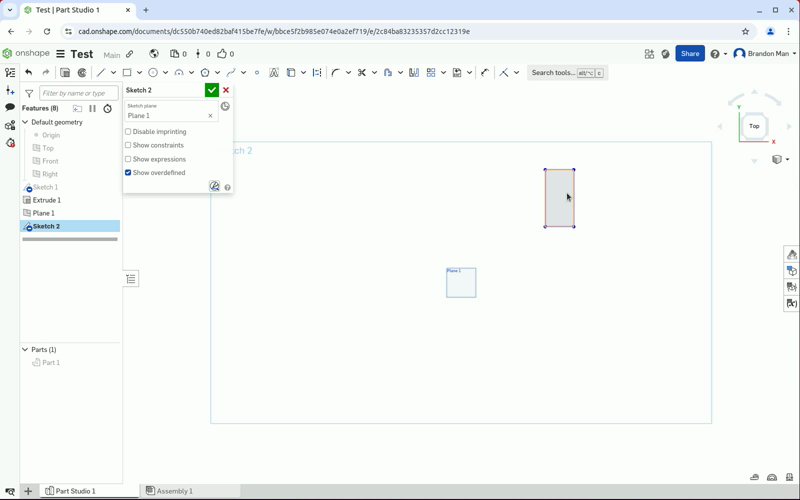
scroll(6)
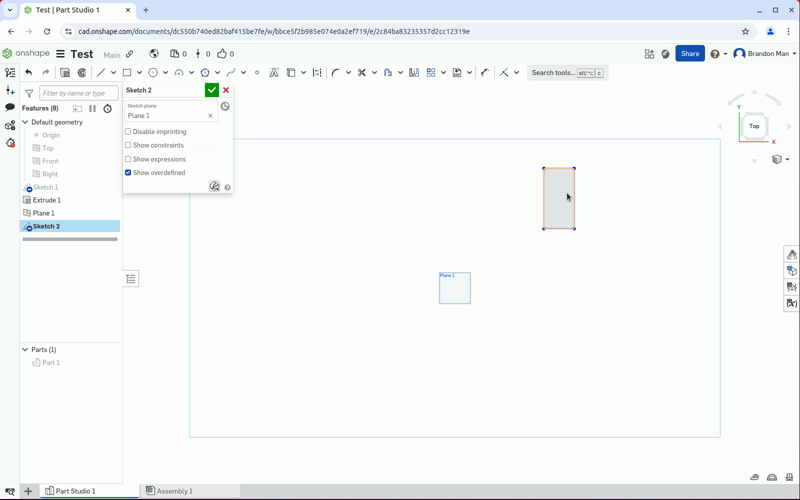
scroll(6)
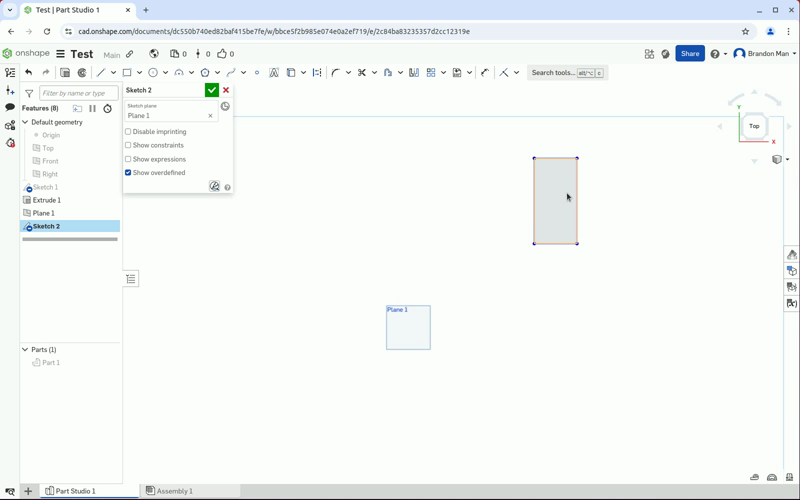
scroll(6)
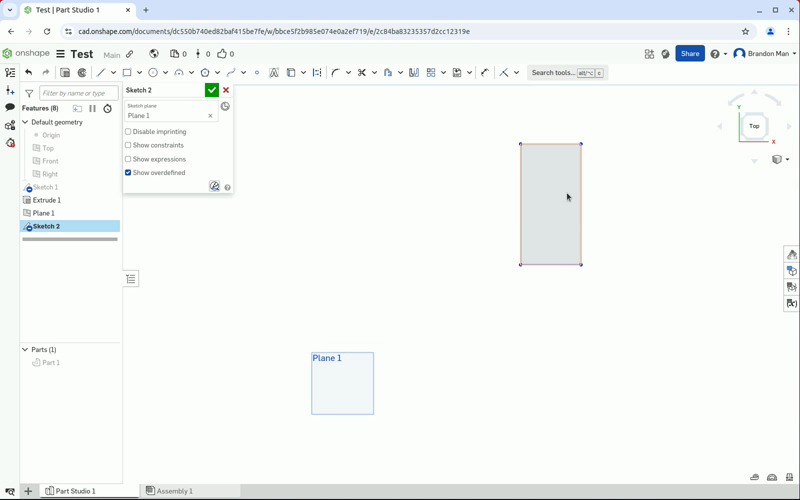
scroll(6)
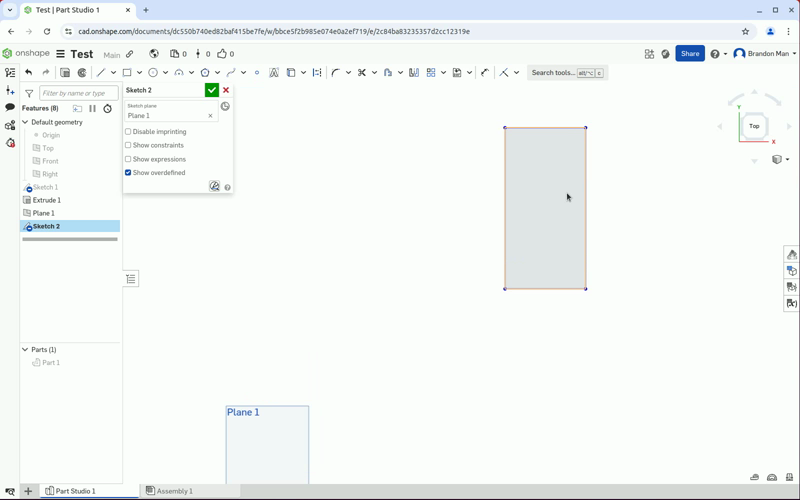
scroll(6)
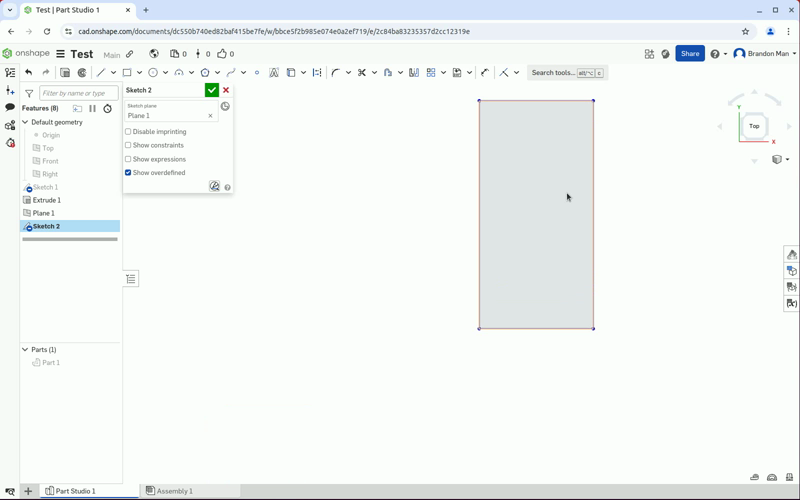
scroll(6)
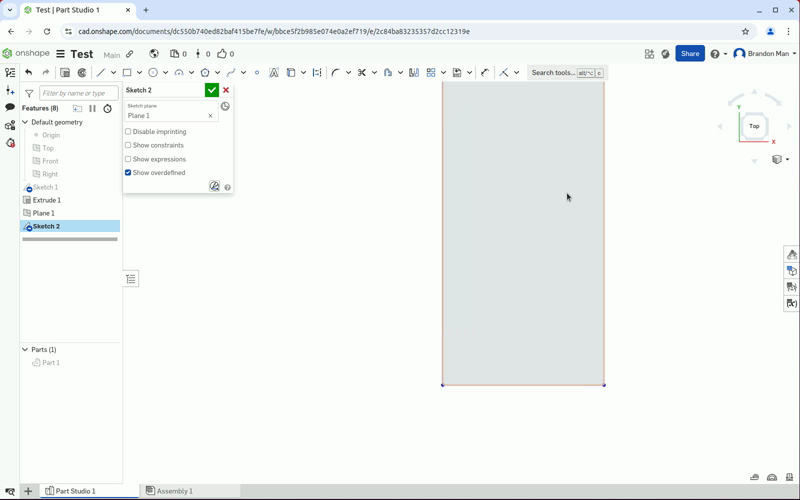
scroll(6)
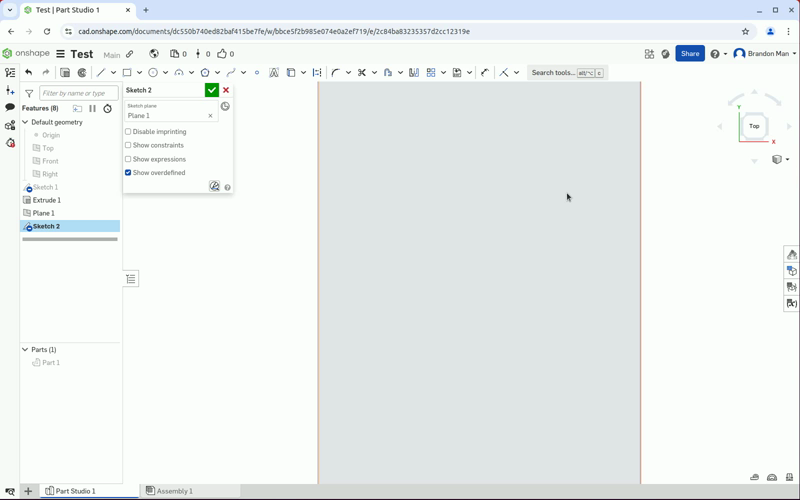
click(567, 192)
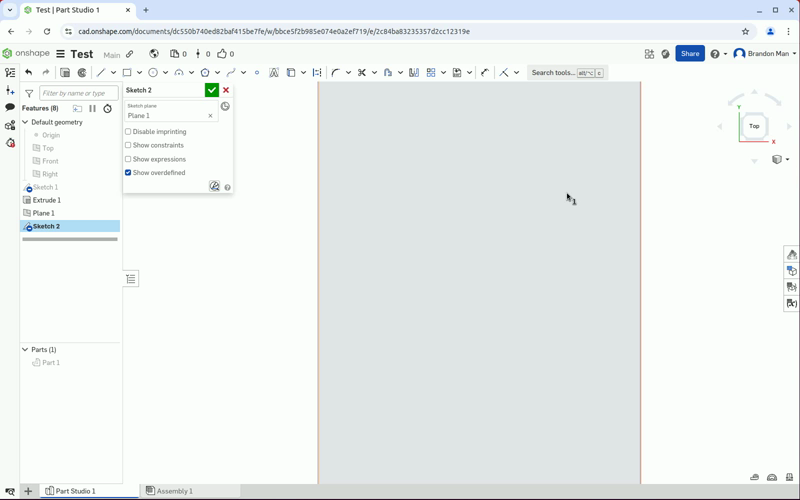
scroll(-6)
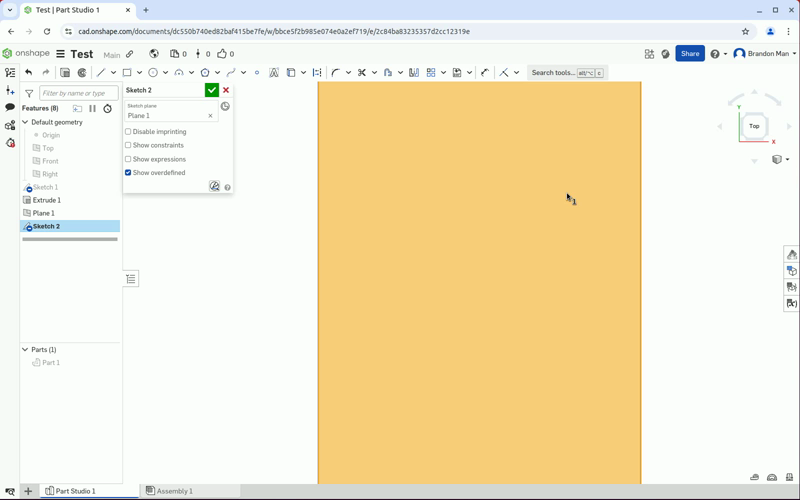
scroll(-6)
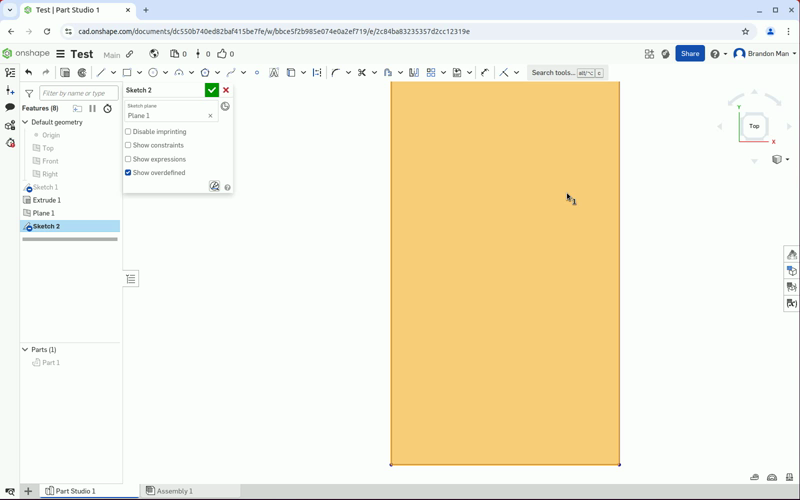
scroll(-6)
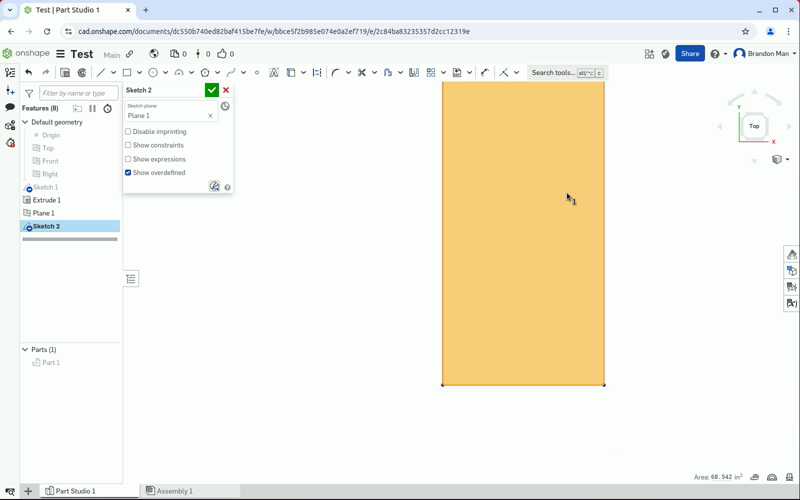
scroll(-6)
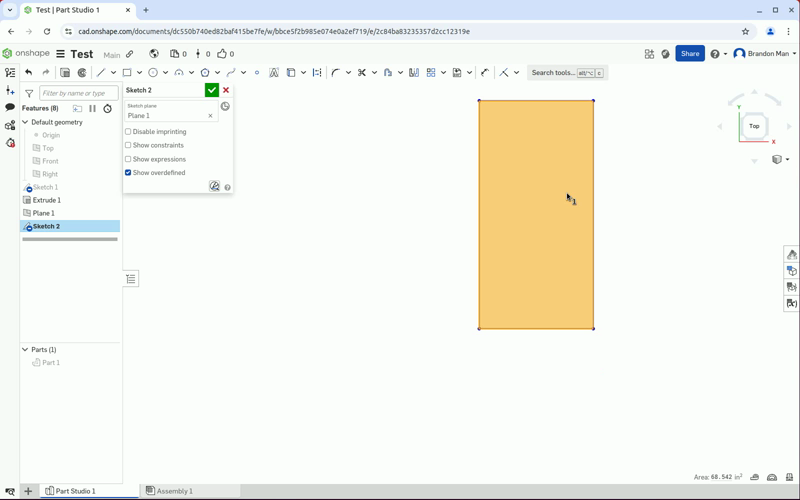
scroll(-6)
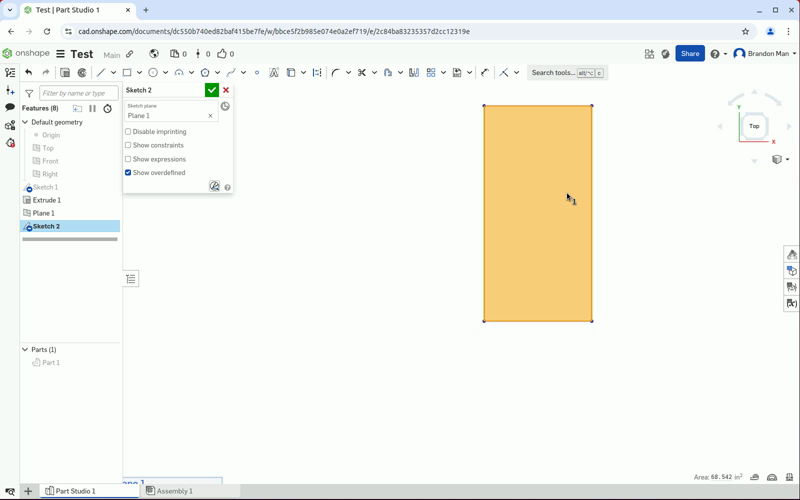
scroll(-6)
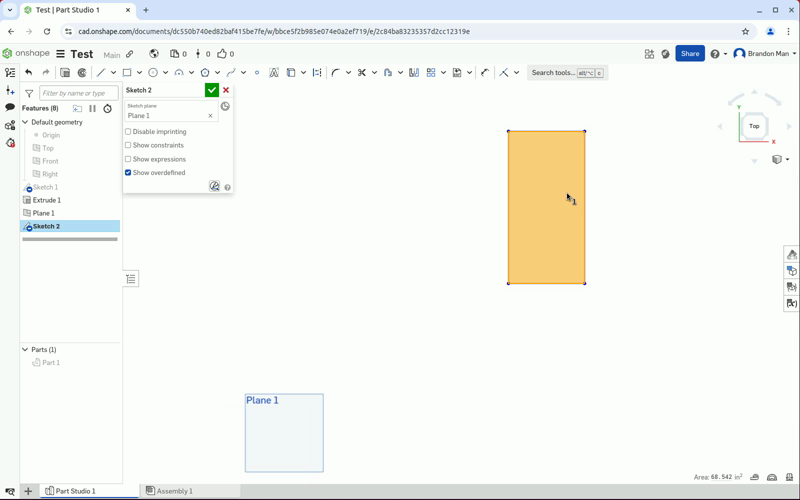
scroll(-6)
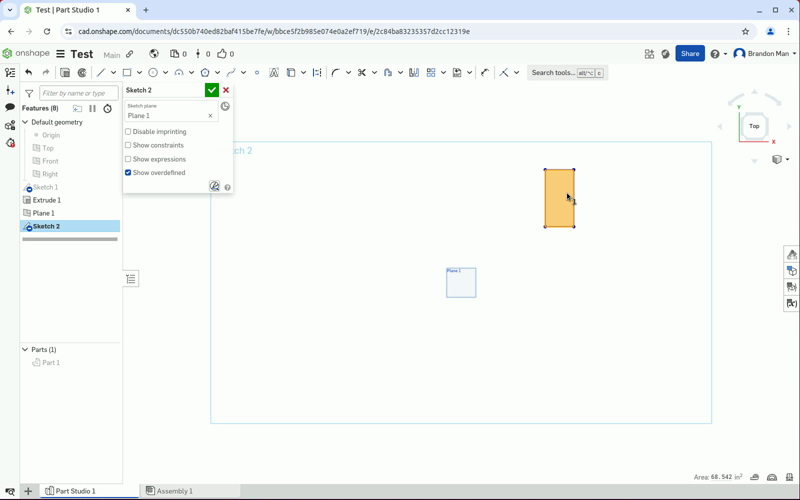
mouse_move(73, 352)
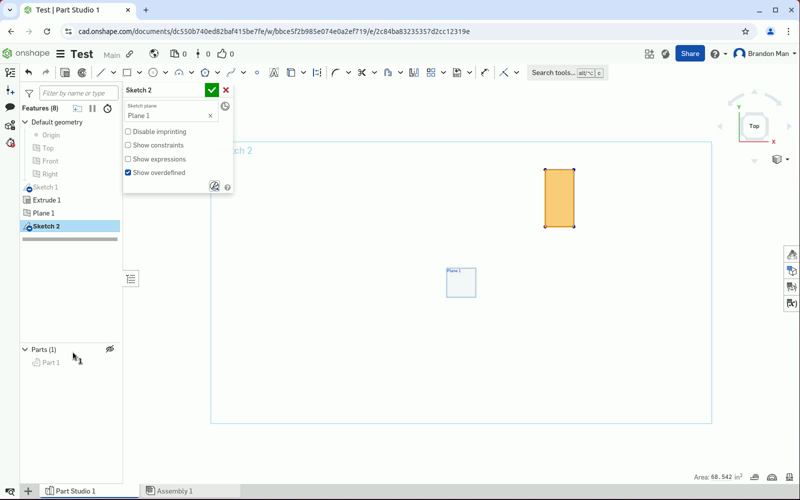
key(shift+y)
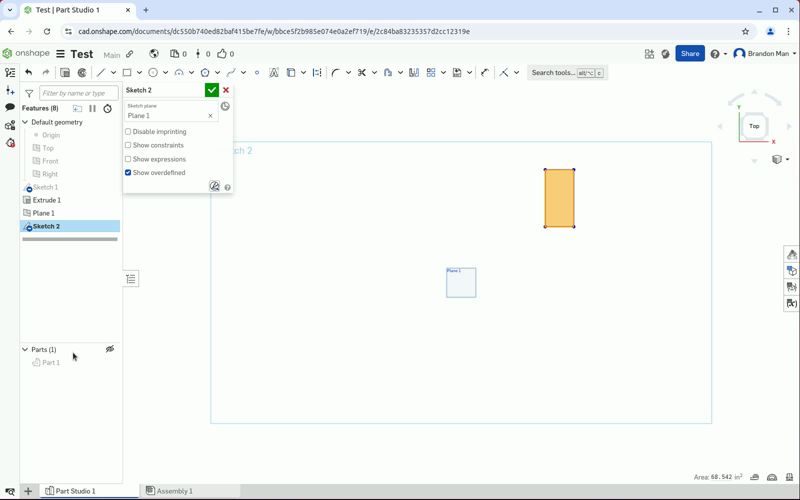
key(shift+e)
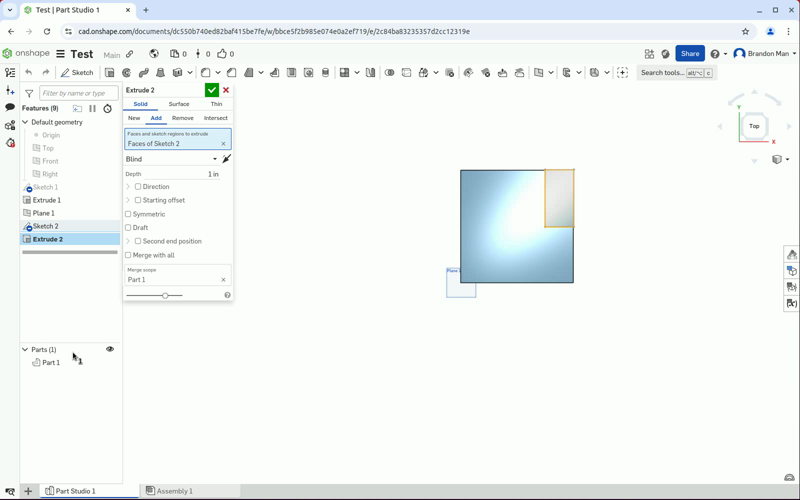
mouse_move(143, 106)
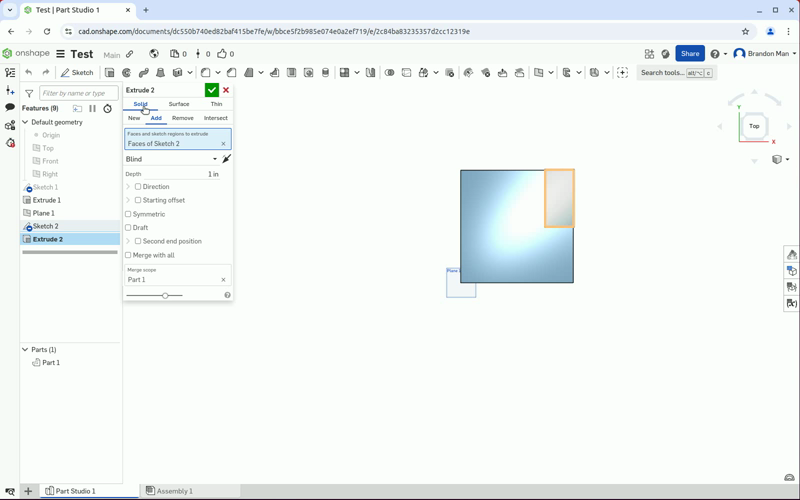
click(143, 106)
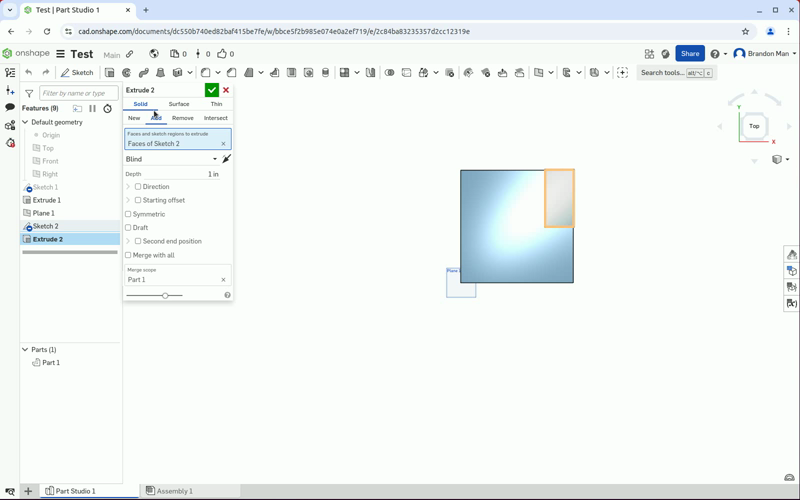
mouse_move(186, 120)
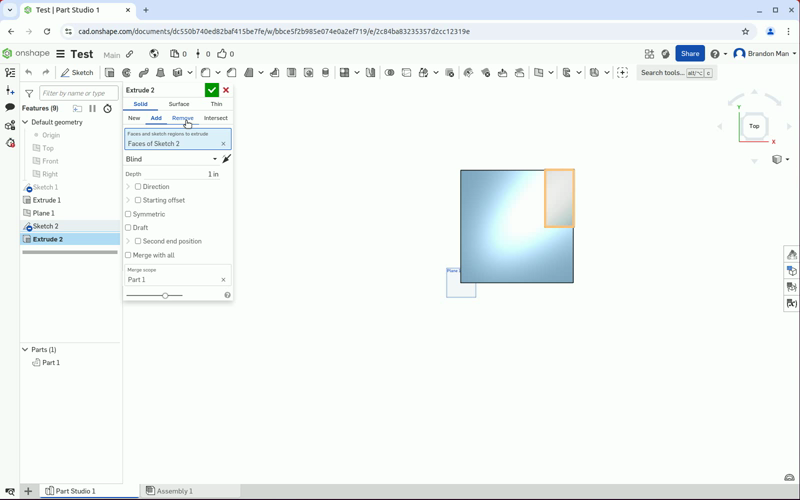
click(186, 120)
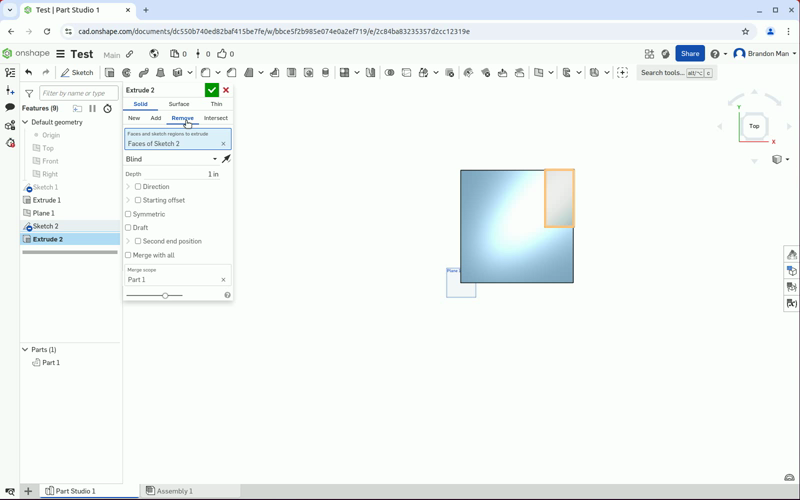
key(tab, 4)
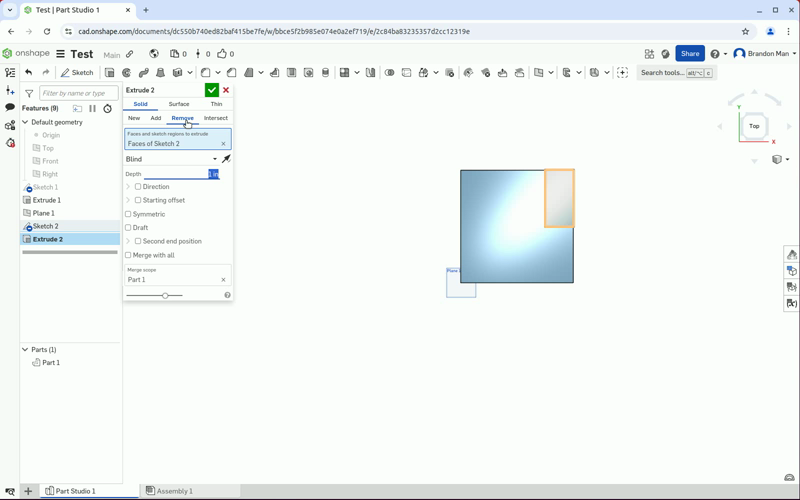
text(17.331)
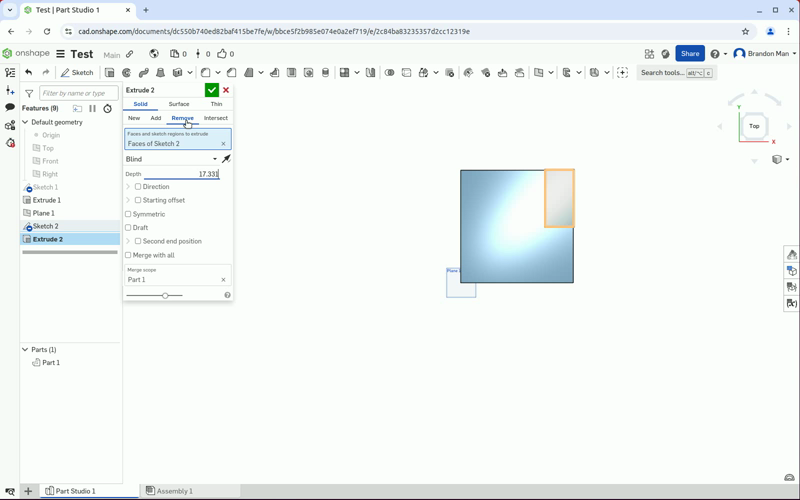
key(tab, 6)
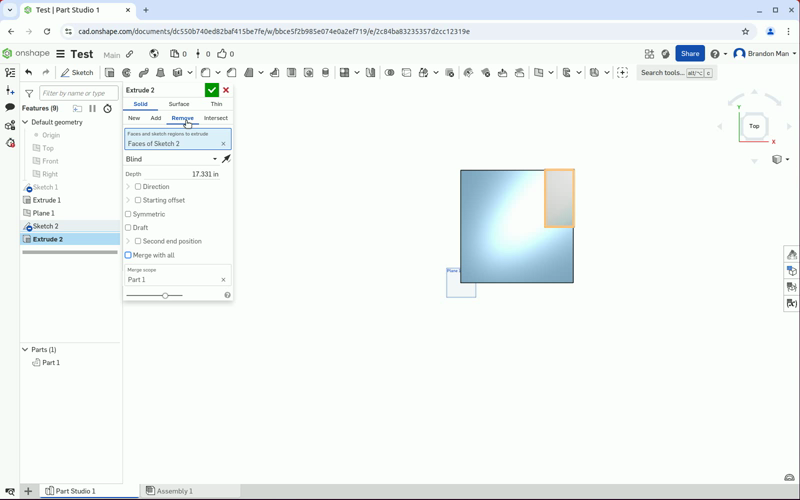
key(space)
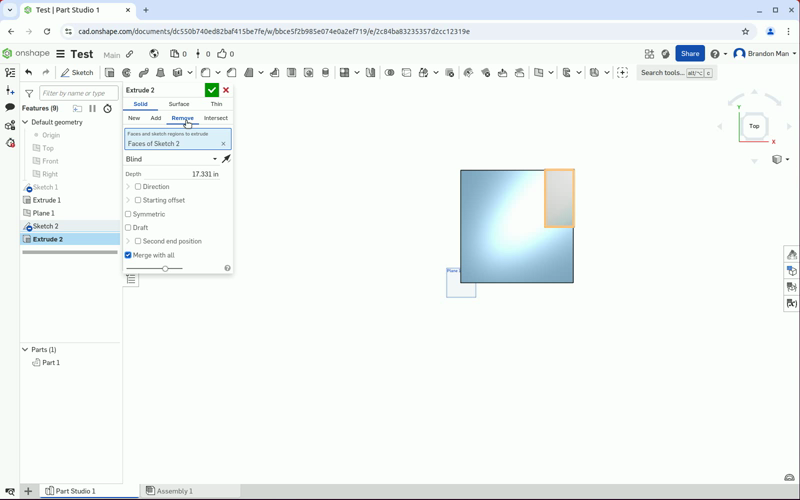
key(enter)
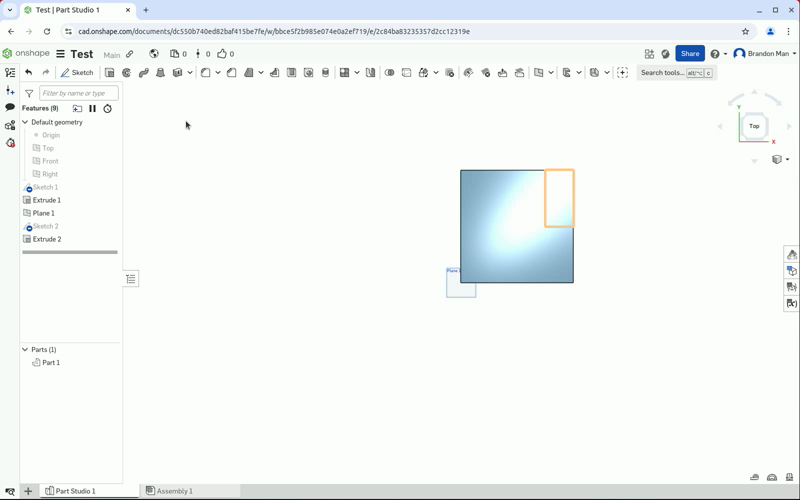
key(shift+h)
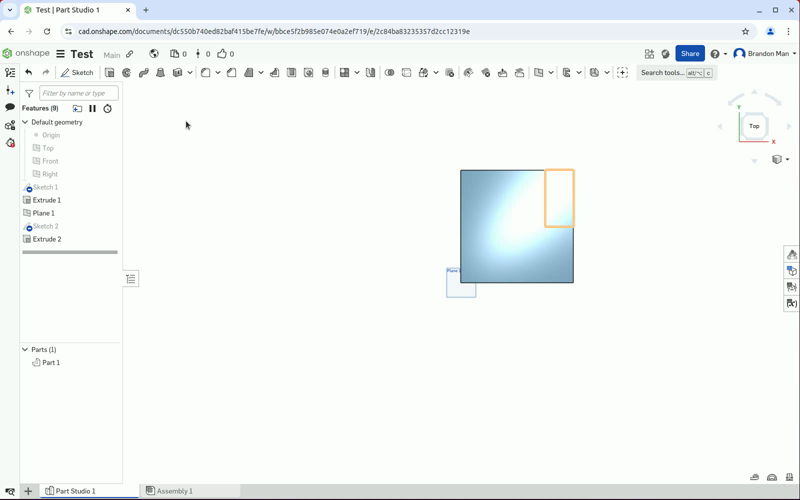
key(shift+h)
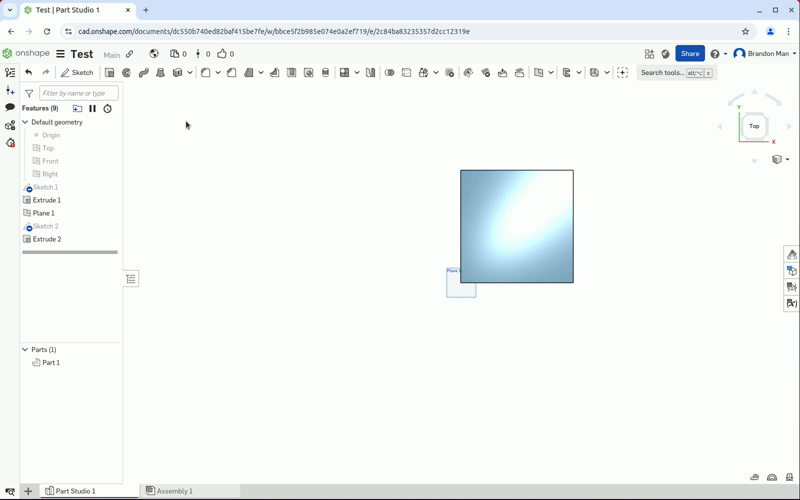
mouse_move(73, 189)
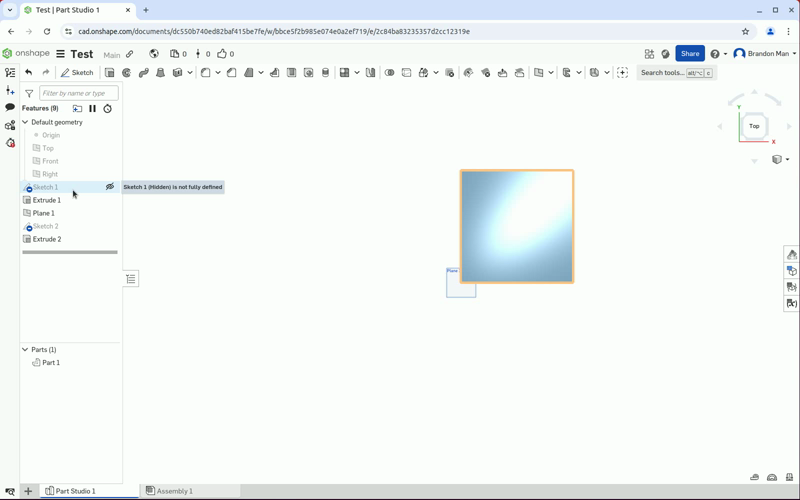
click(73, 189)
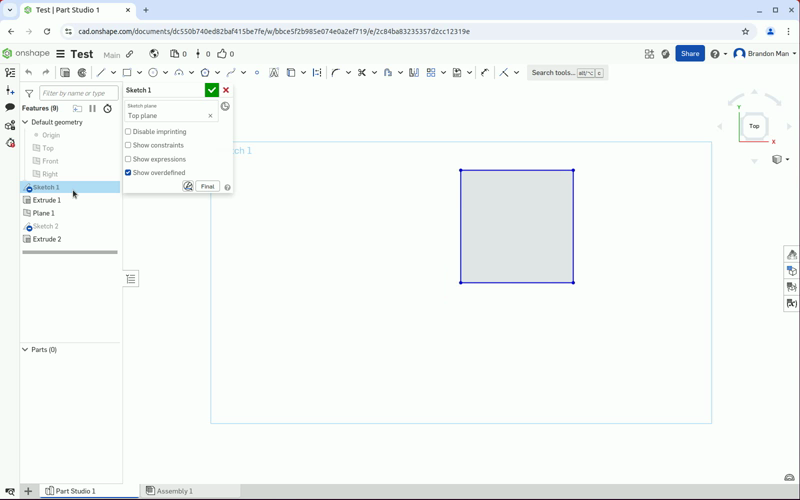
mouse_move(229, 92)
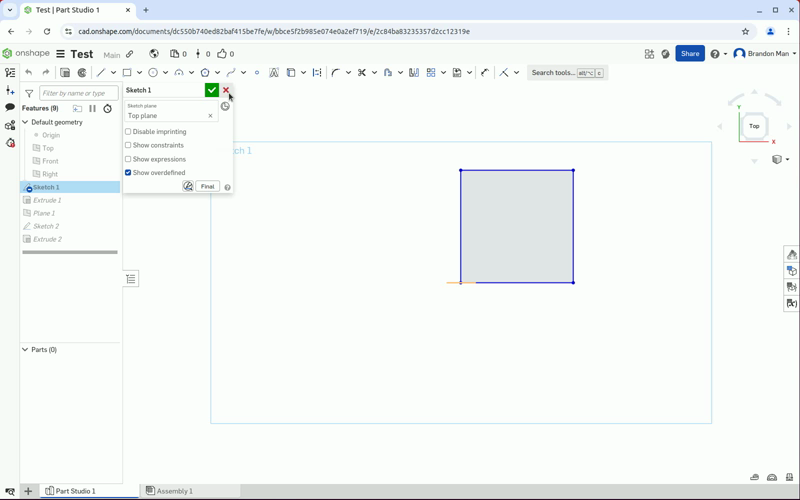
click(229, 92)
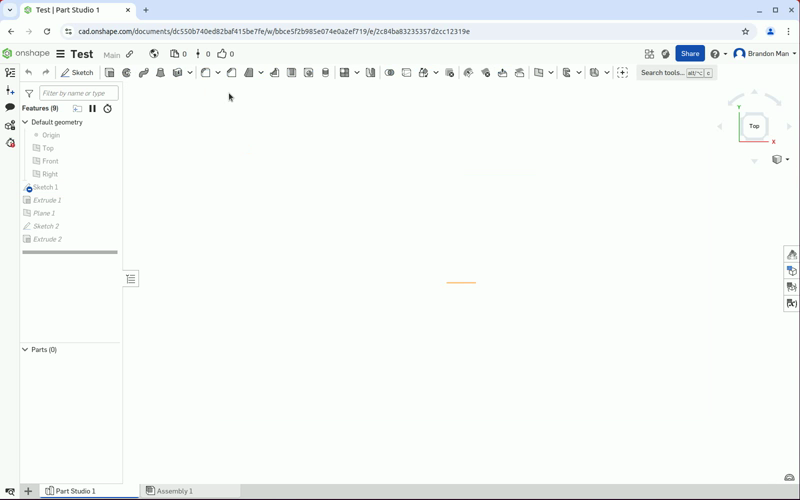
key(shift+s)
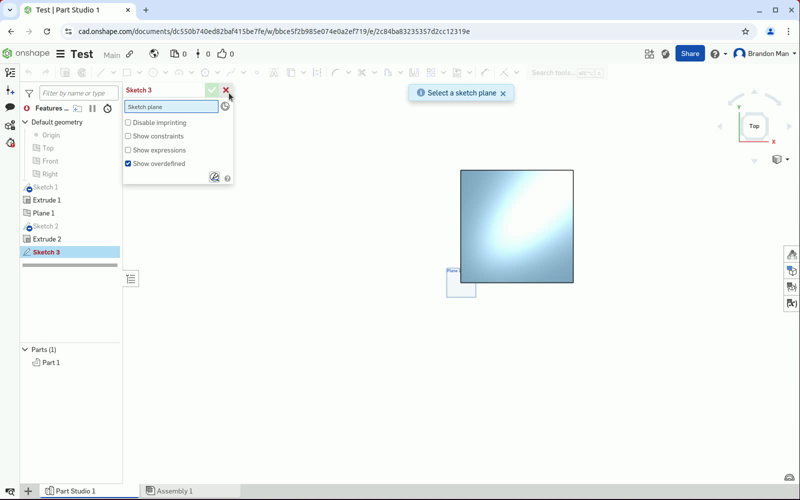
mouse_move(73, 215)
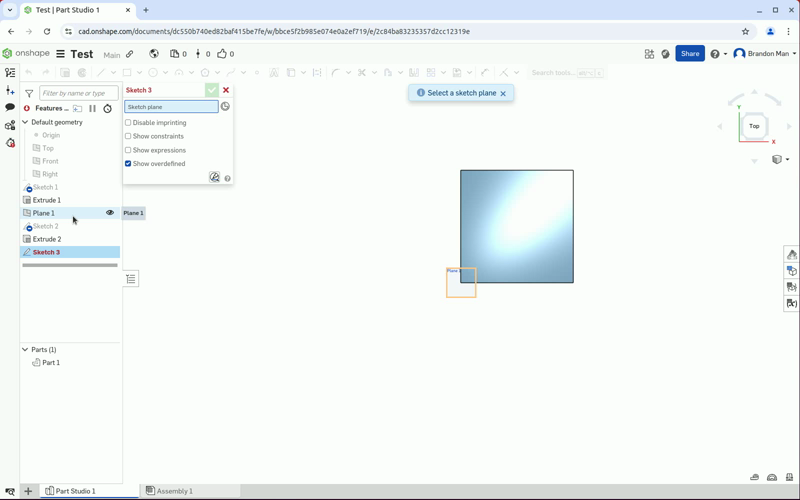
click(73, 215)
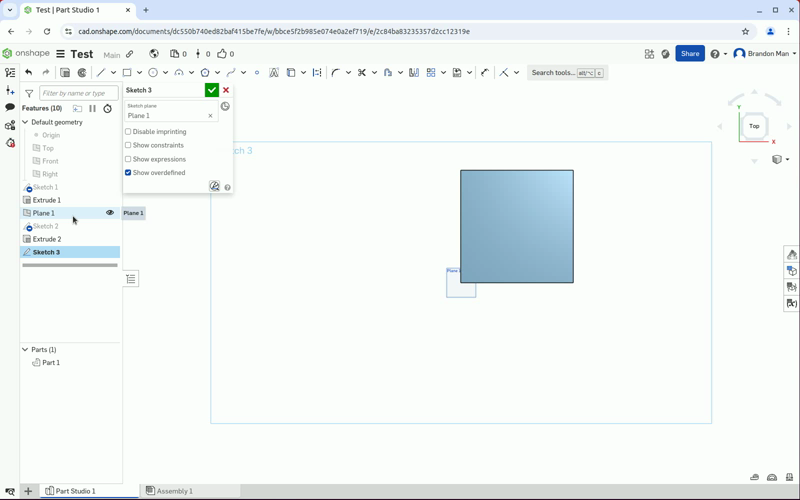
mouse_move(73, 352)
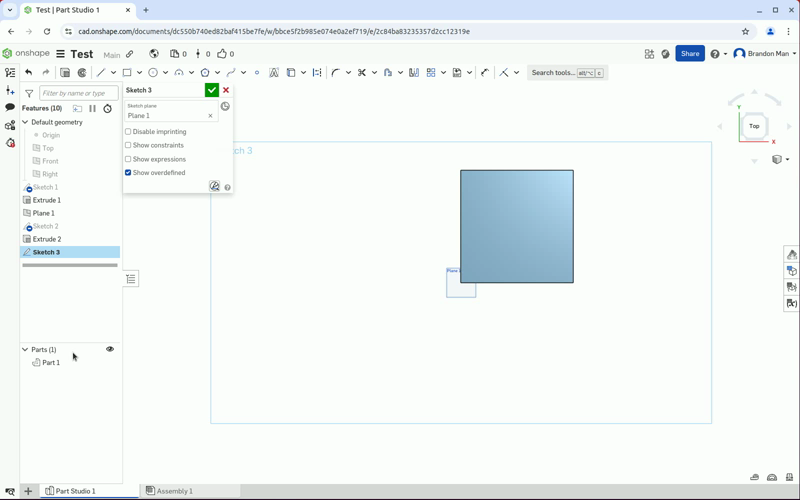
key(y)
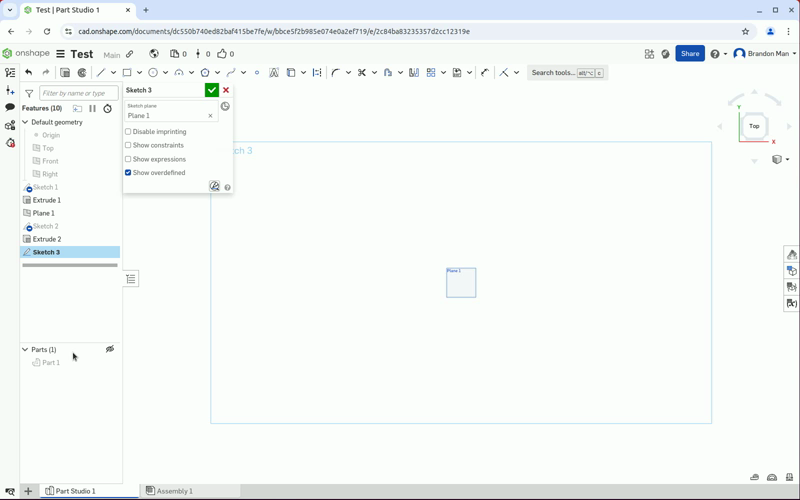
key(l)
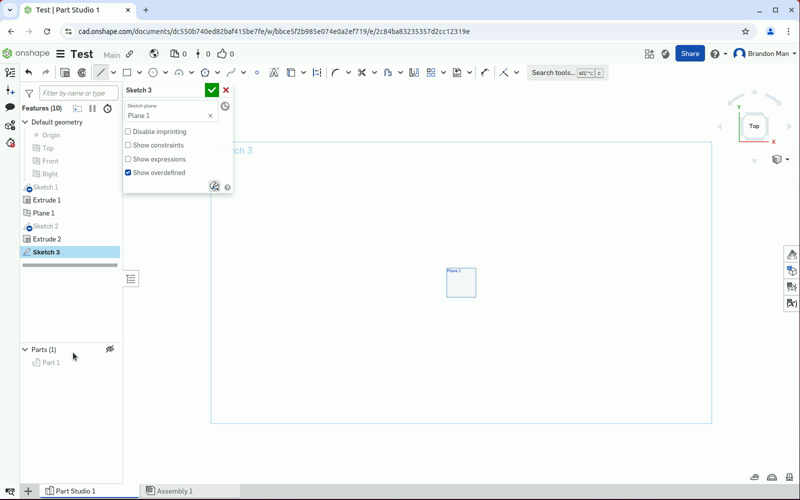
key_down(shift)
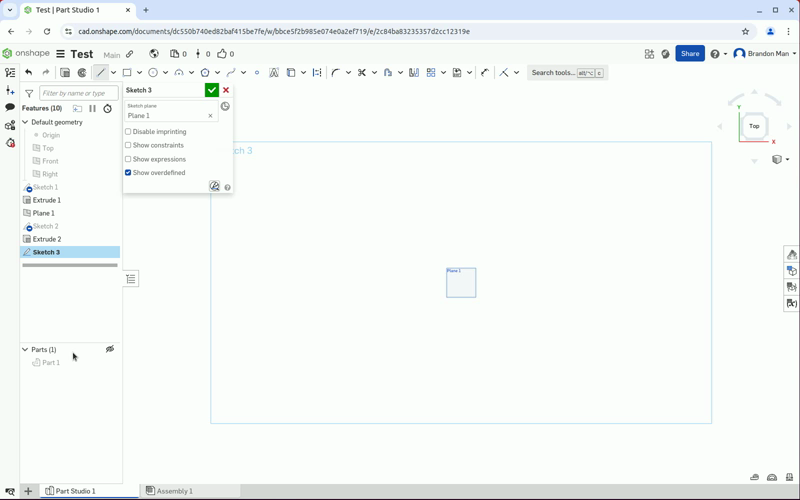
mouse_move(460, 198)
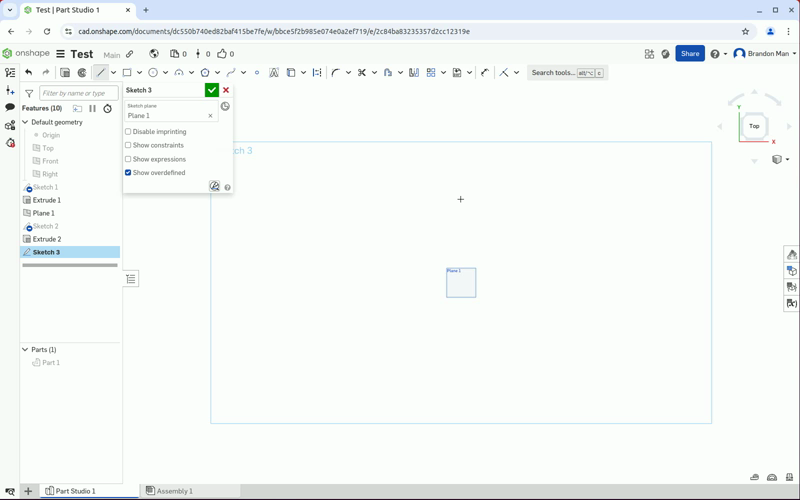
click(460, 198)
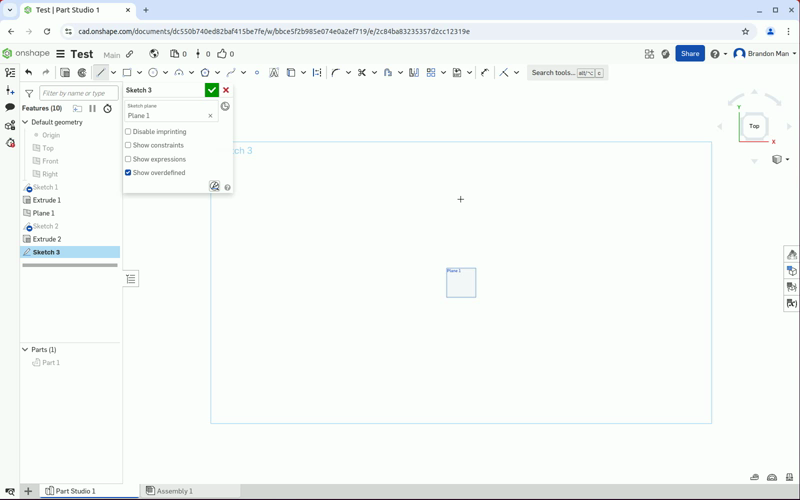
key_up(shift)
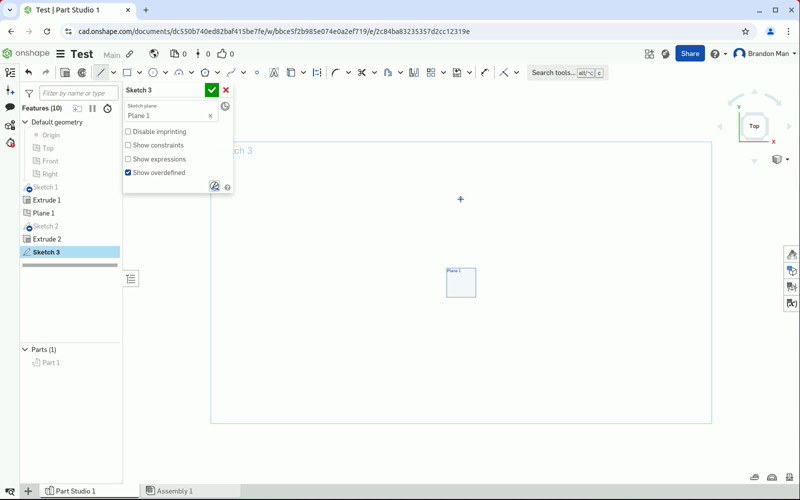
key_down(shift)
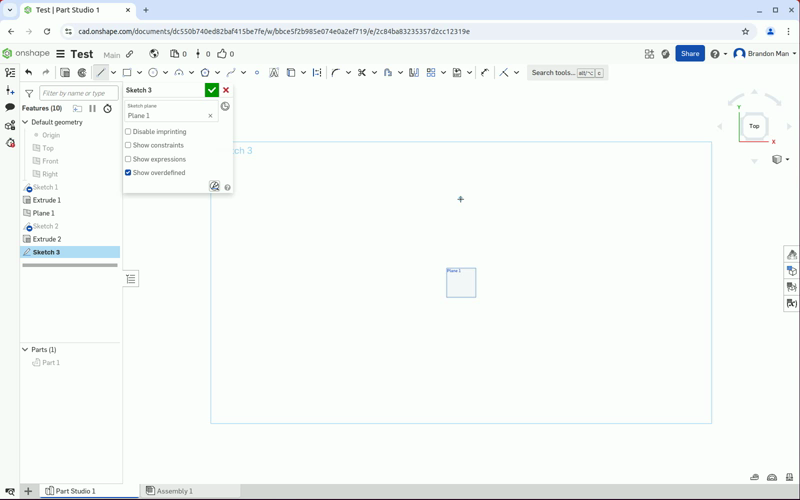
mouse_move(490, 198)
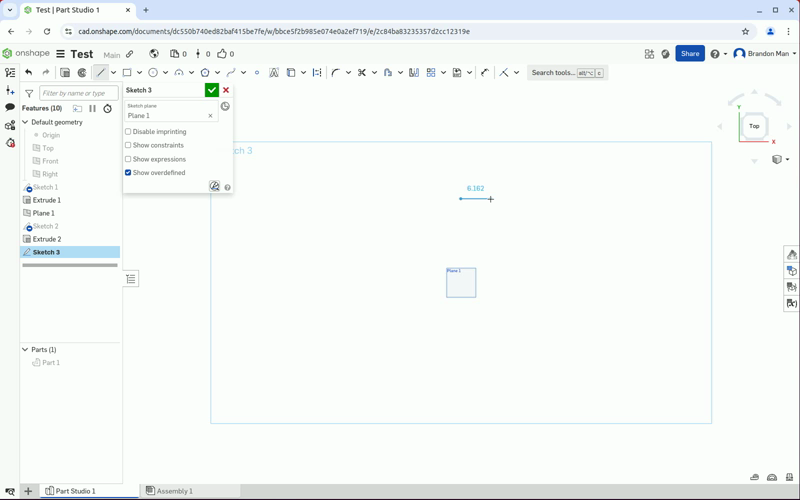
mouse_move(517, 198)
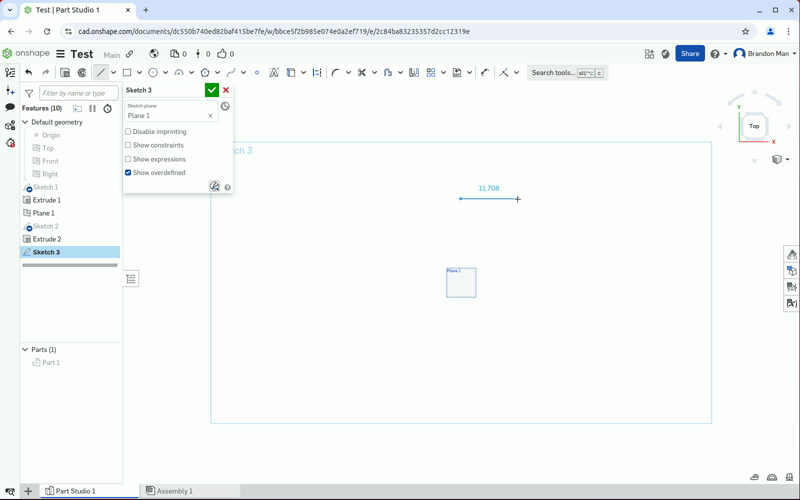
click(517, 198)
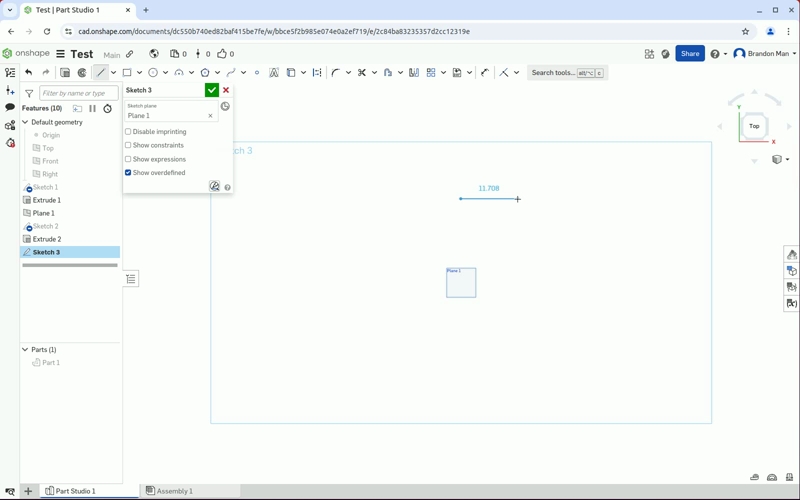
key_up(shift)
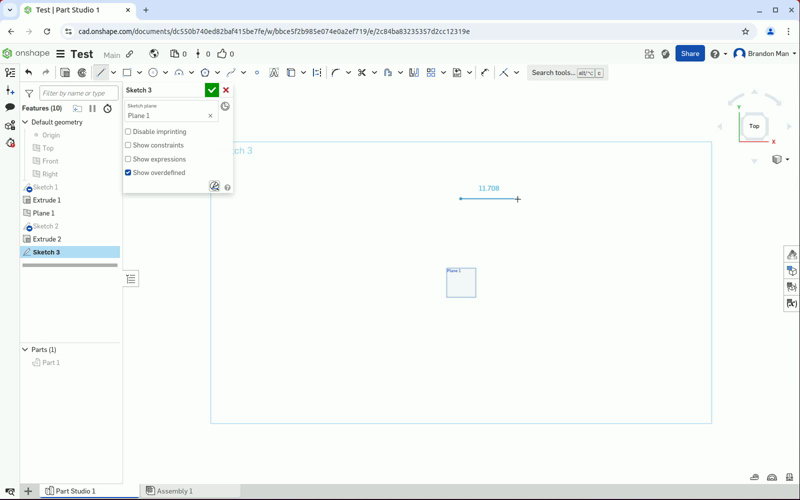
key_down(shift)
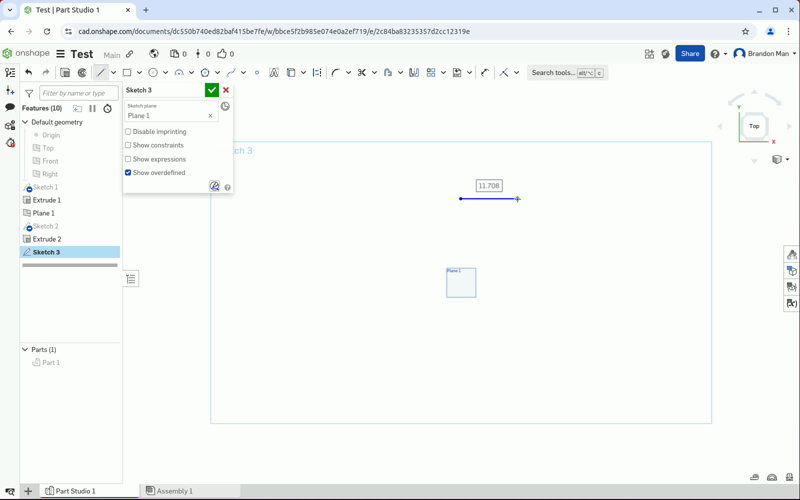
mouse_move(517, 282)
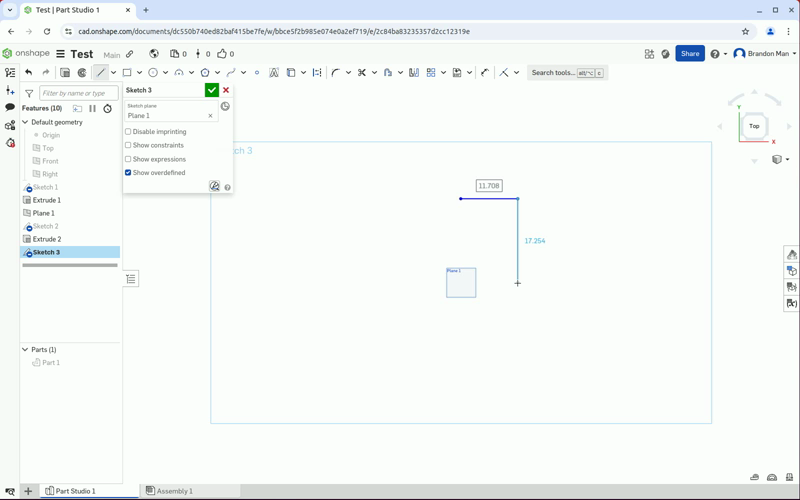
click(517, 282)
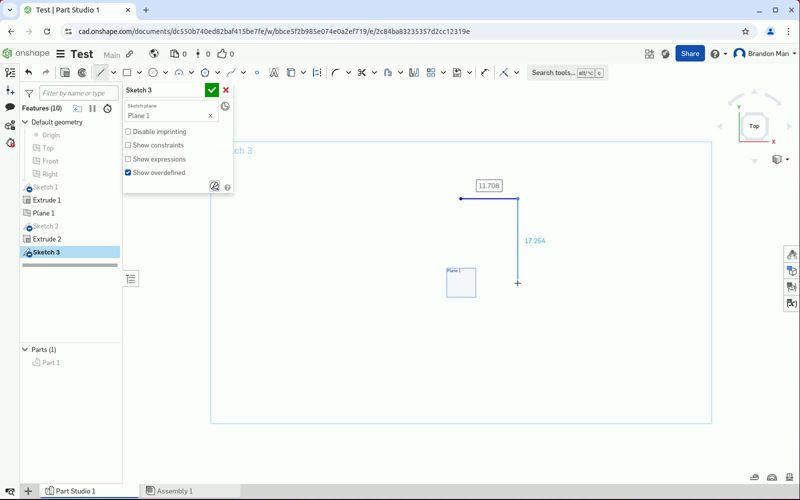
key_up(shift)
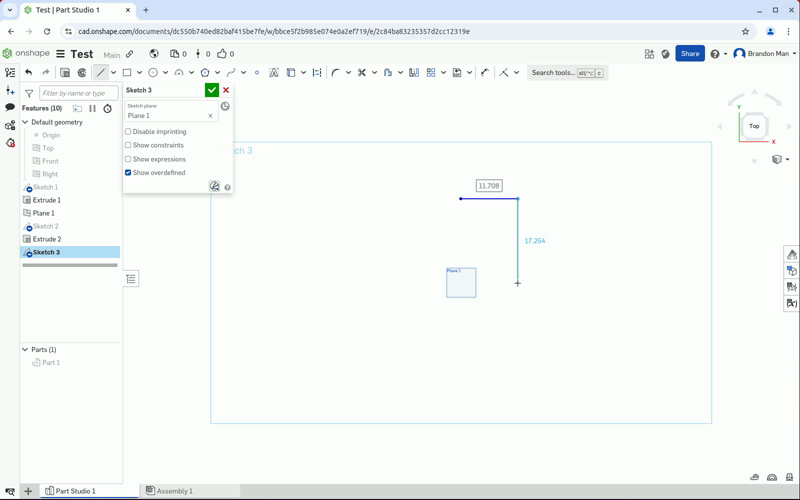
key_down(shift)
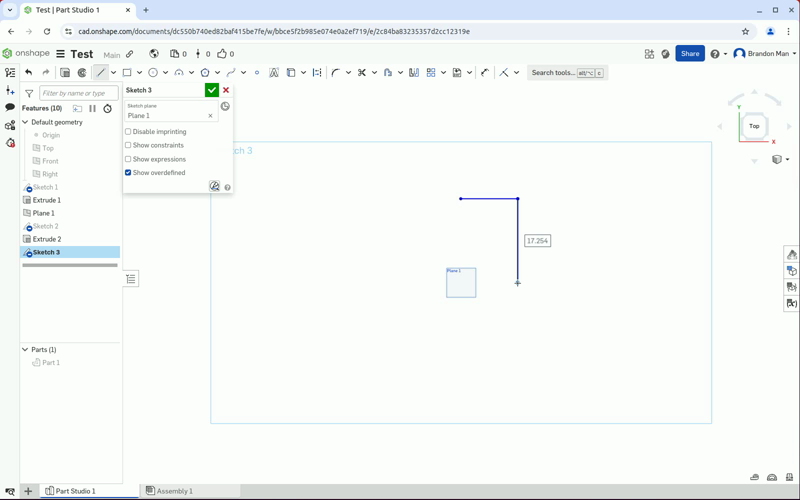
mouse_move(547, 282)
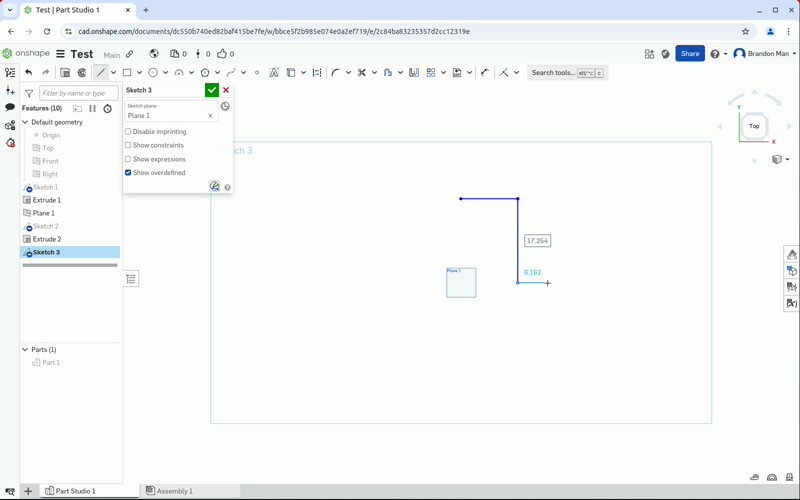
mouse_move(573, 282)
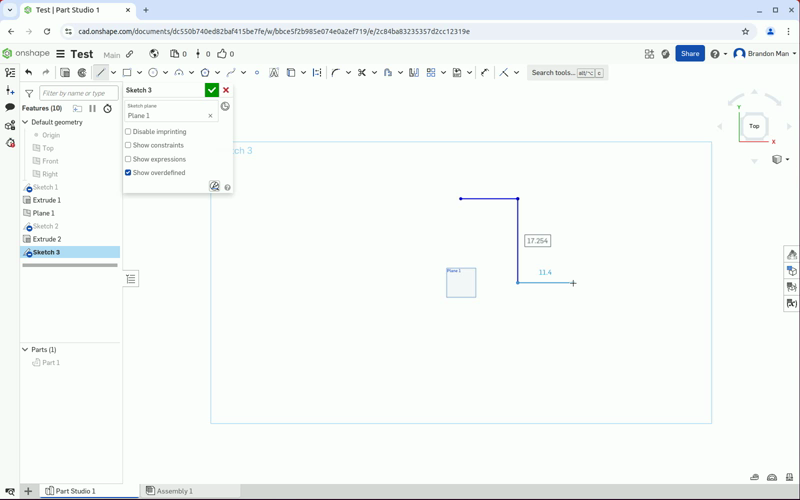
click(573, 282)
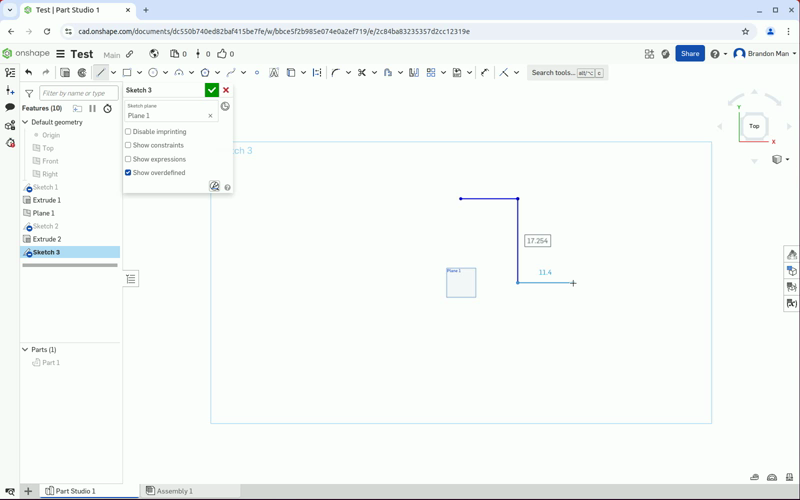
key_up(shift)
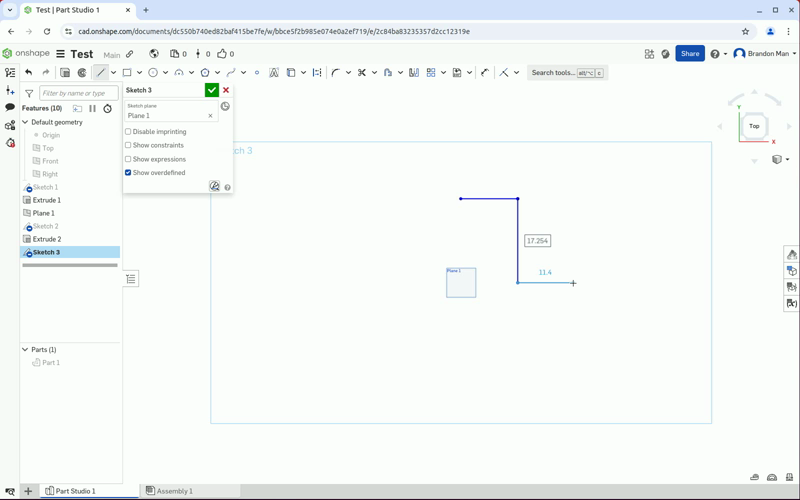
key_down(shift)
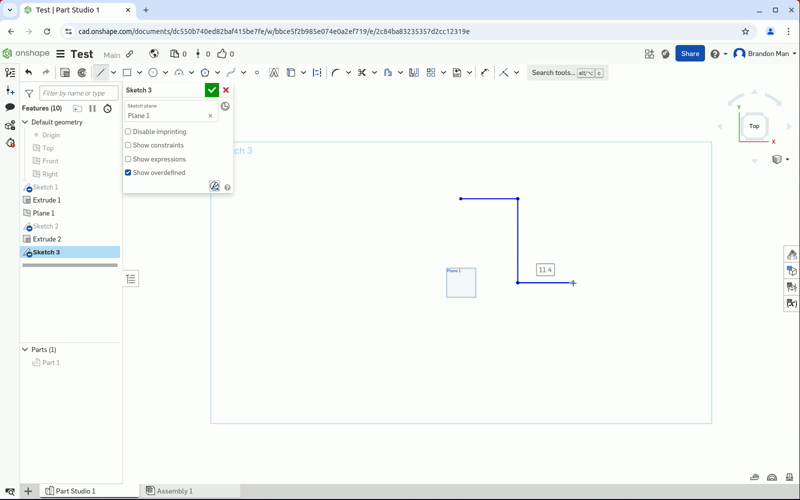
mouse_move(589, 282)
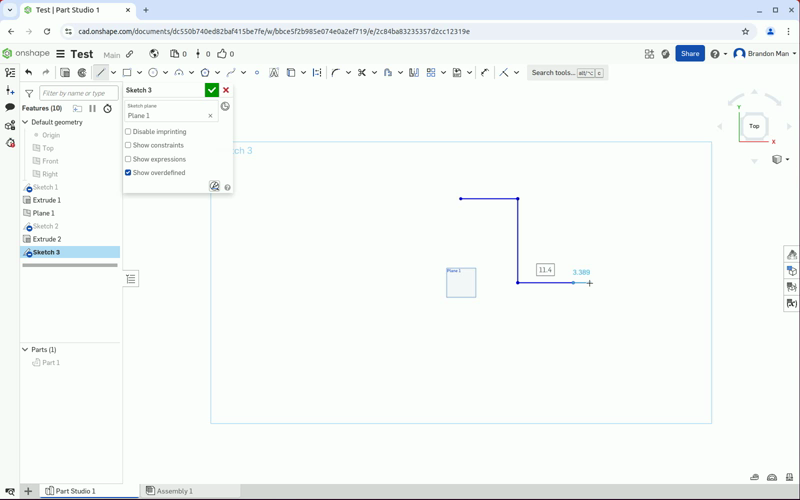
mouse_move(573, 227)
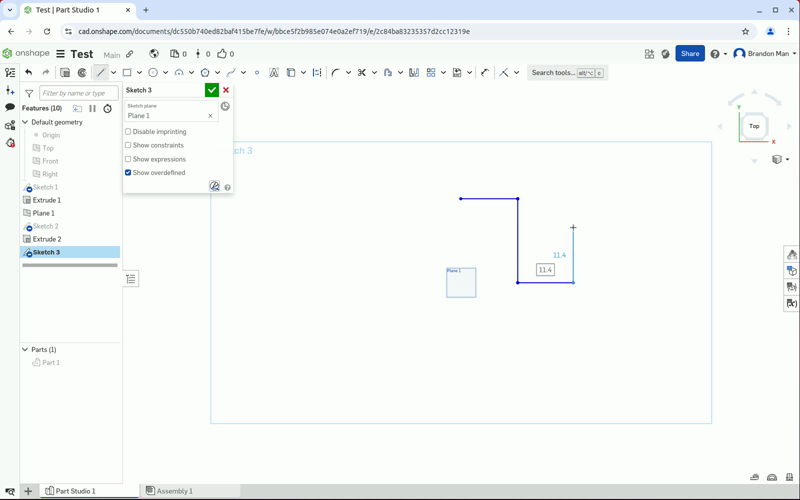
click(573, 227)
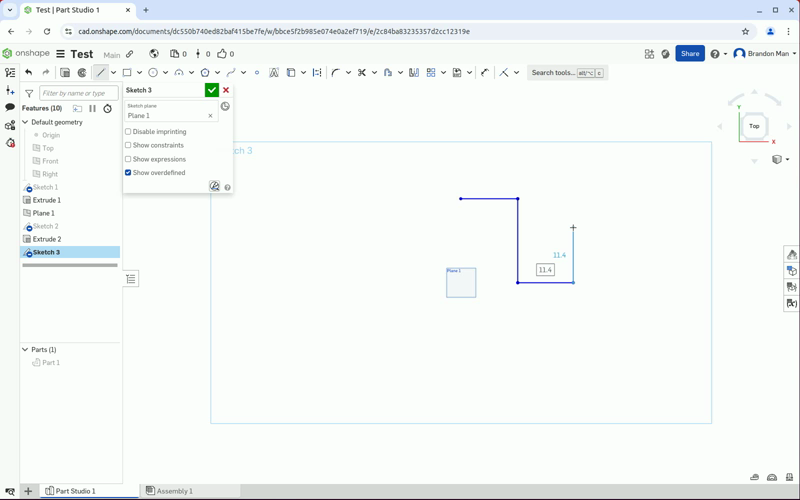
key_up(shift)
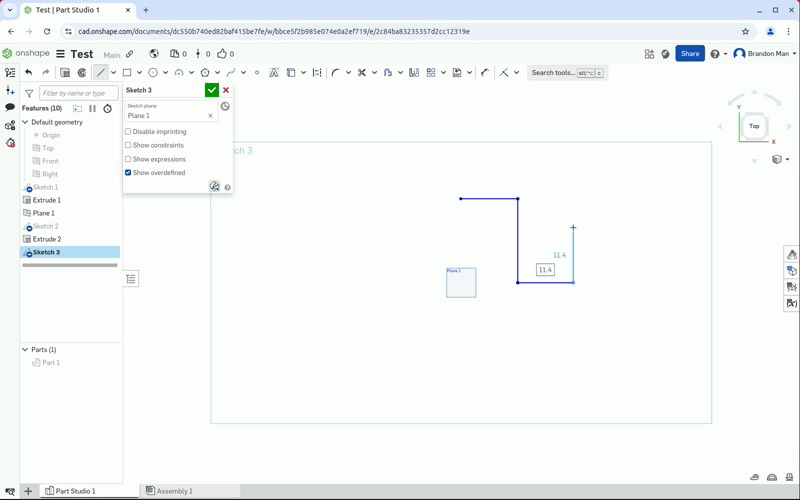
key_down(shift)
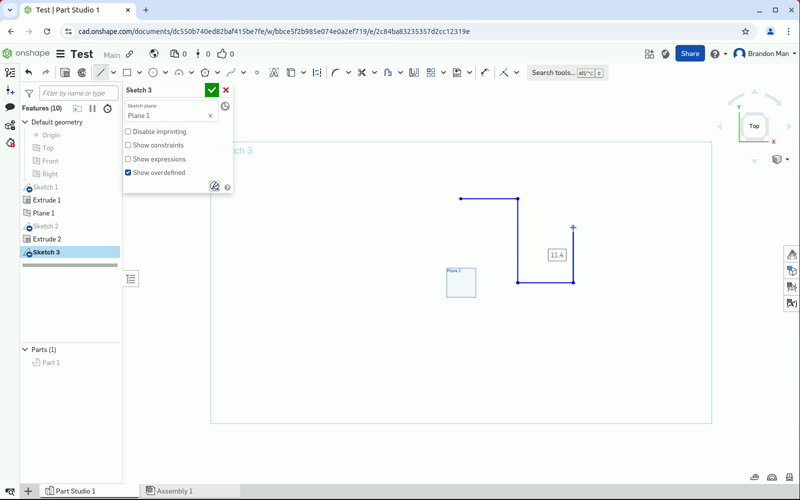
mouse_move(589, 227)
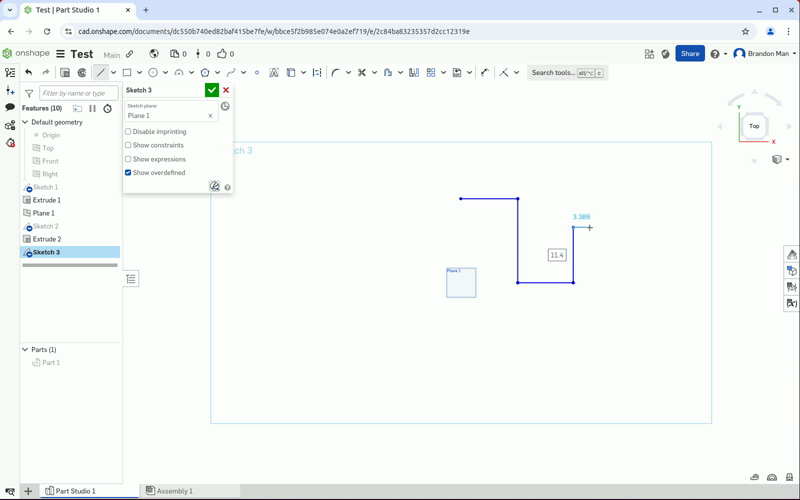
mouse_move(544, 227)
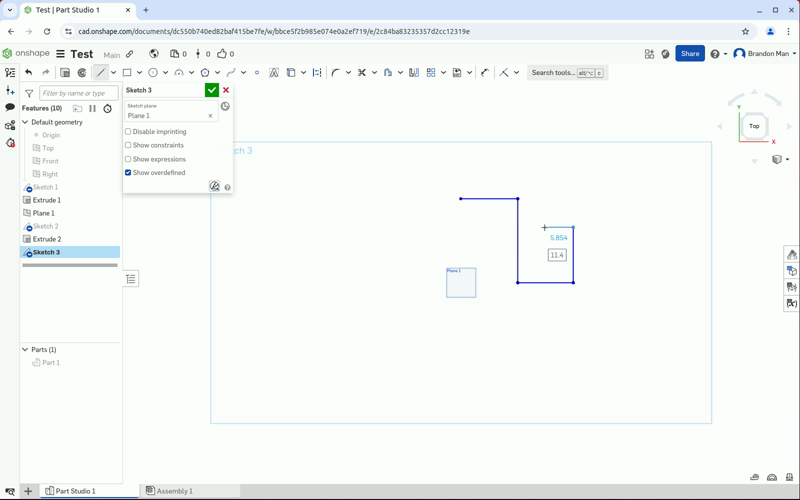
click(544, 227)
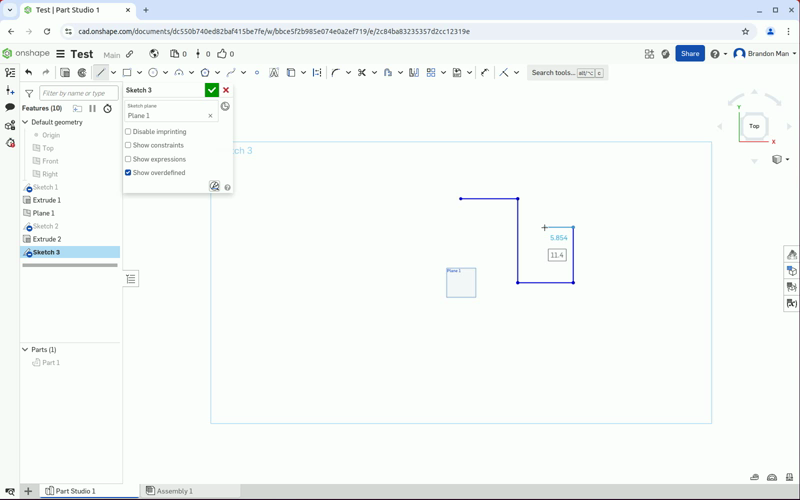
key_up(shift)
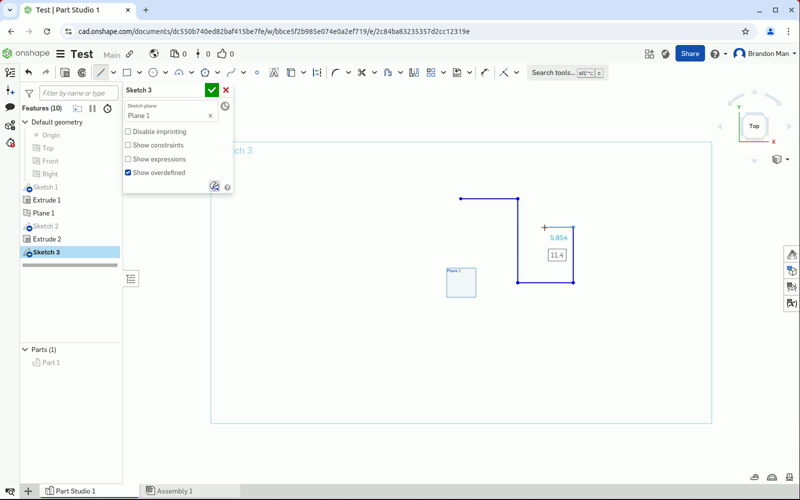
key_down(shift)
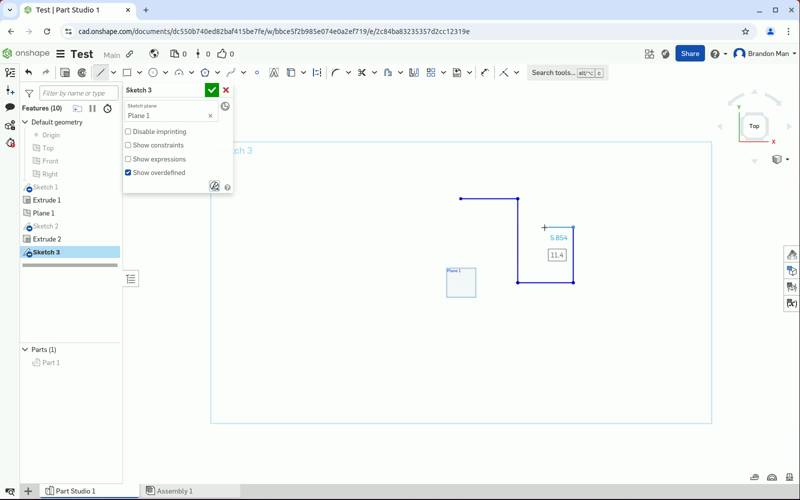
mouse_move(574, 227)
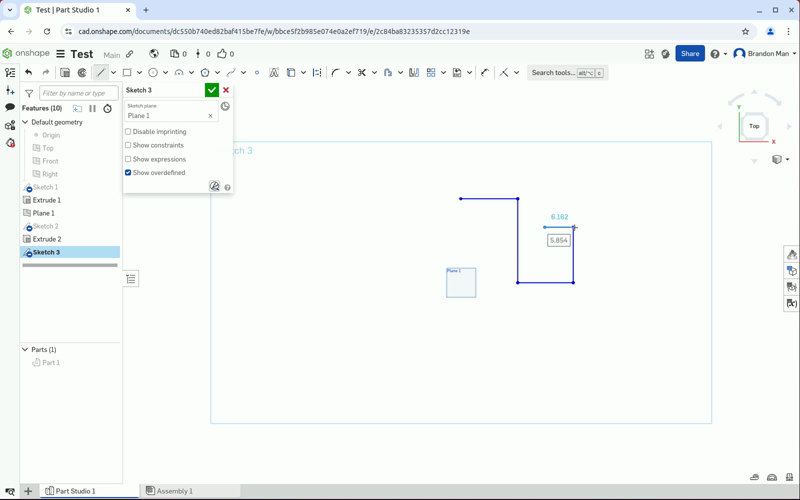
mouse_move(544, 170)
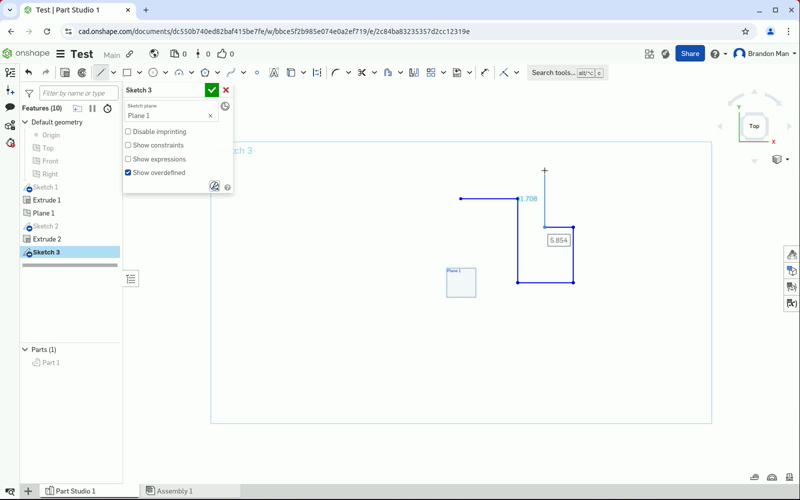
click(544, 170)
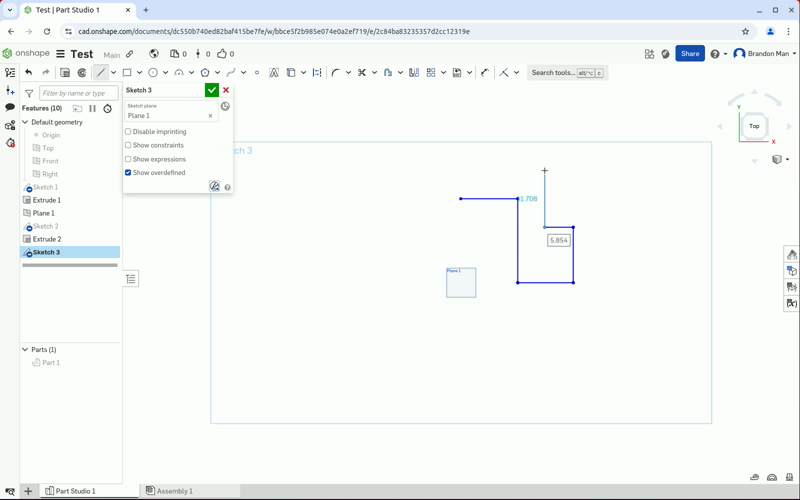
key_up(shift)
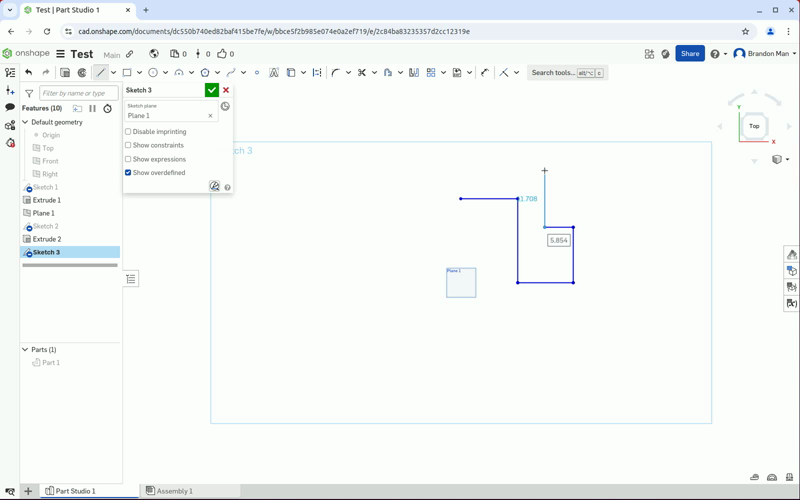
key_down(shift)
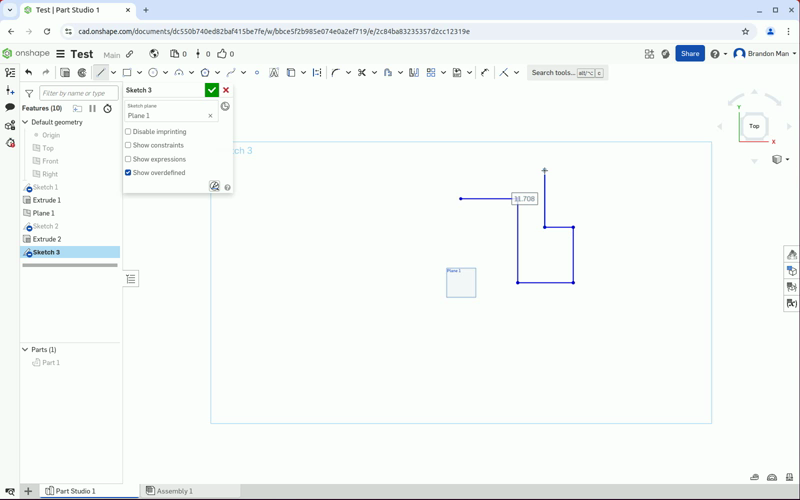
mouse_move(460, 170)
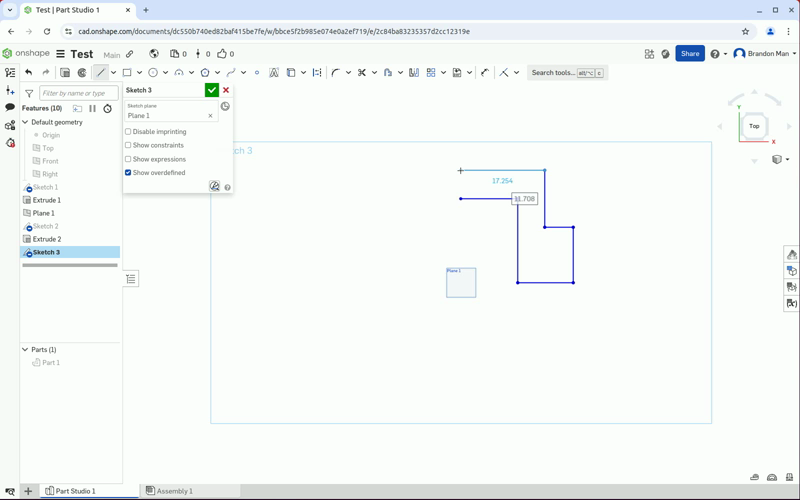
click(460, 170)
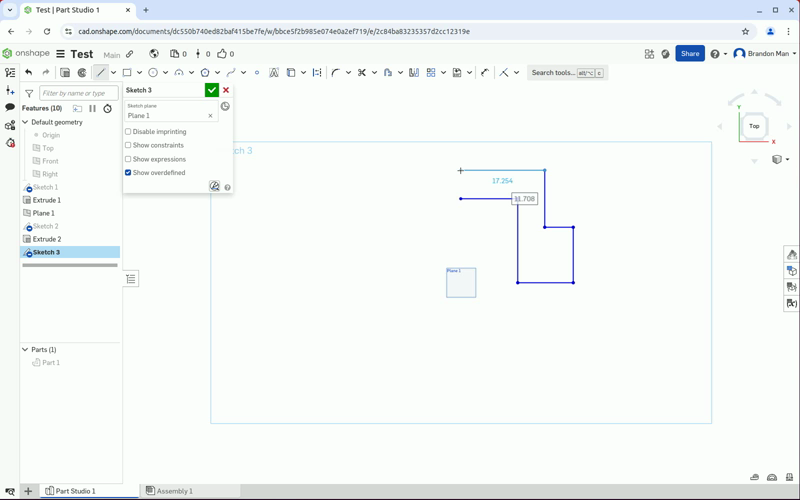
key_up(shift)
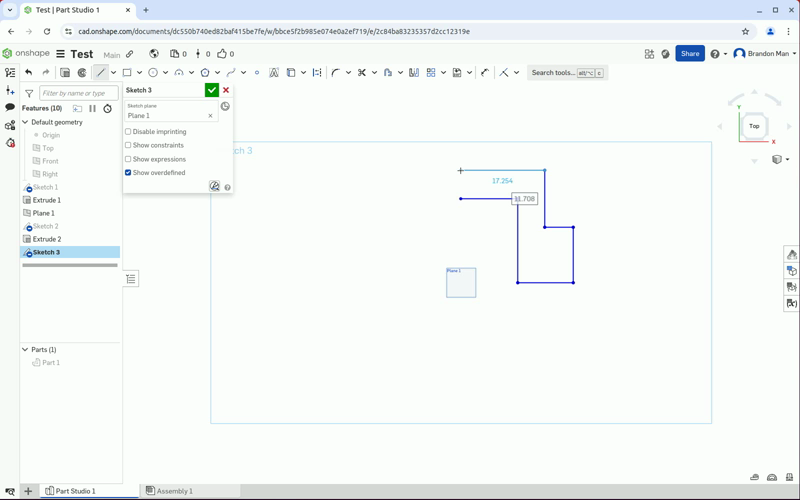
mouse_move(490, 170)
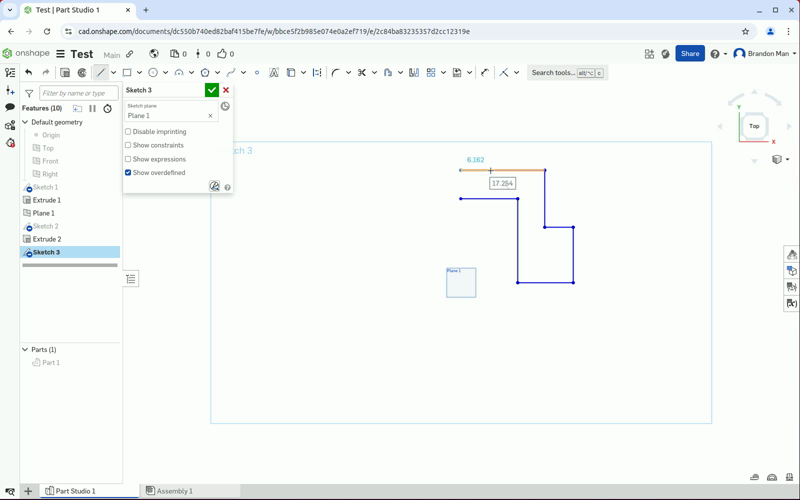
key_down(shift)
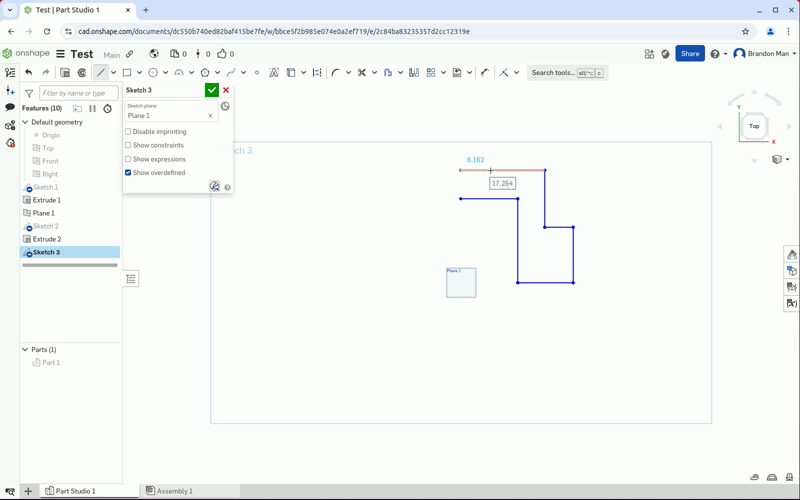
mouse_move(460, 198)
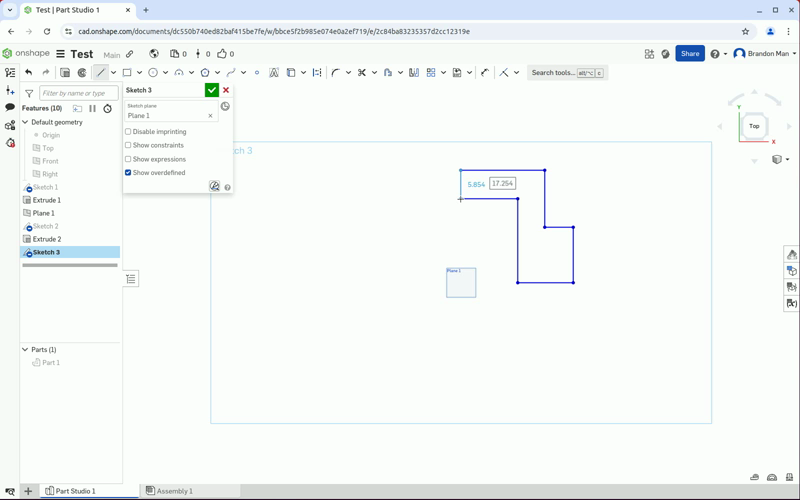
key_up(shift)
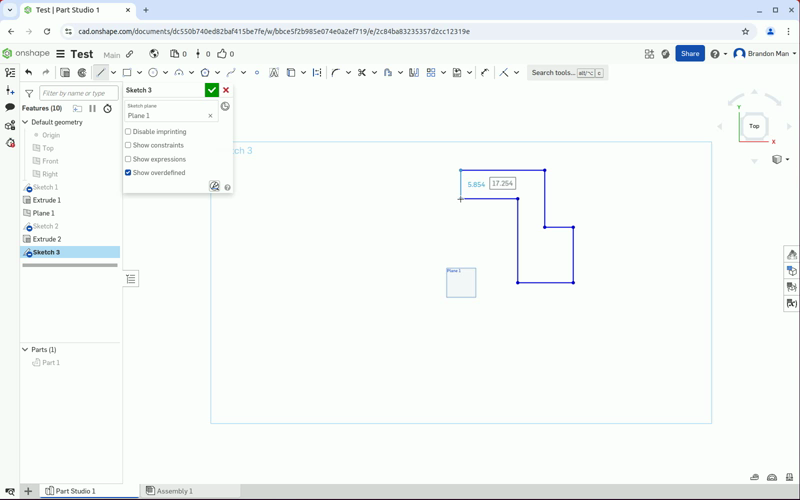
click(460, 198)
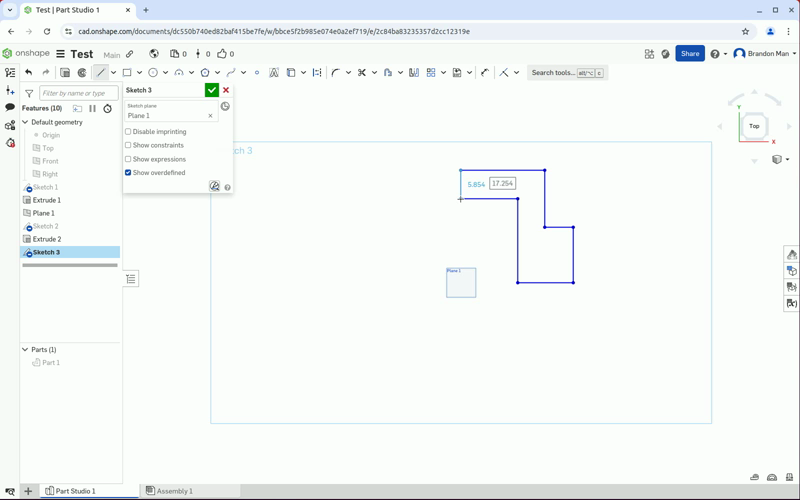
key(esc)
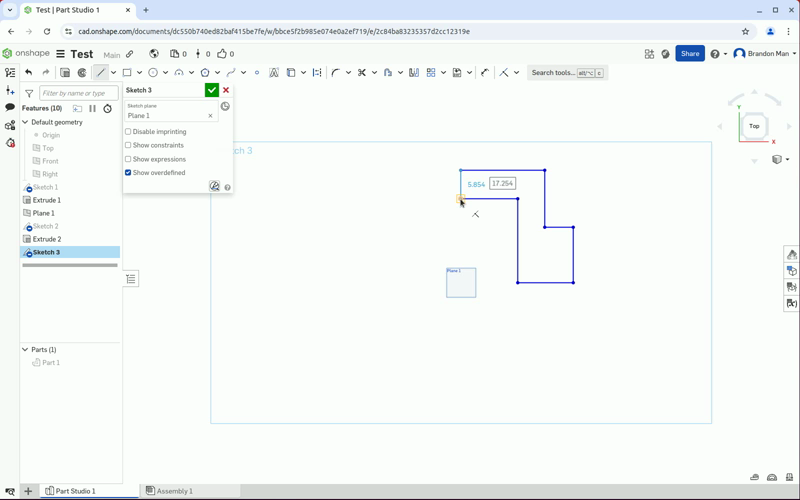
mouse_move(530, 246)
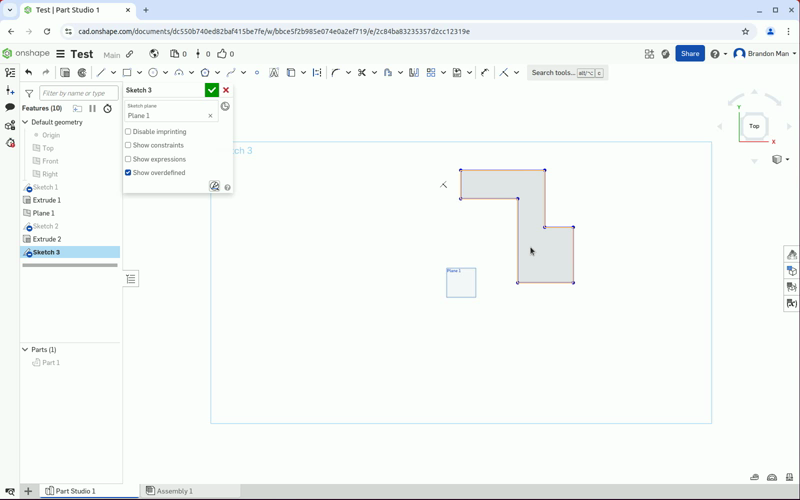
click(530, 246)
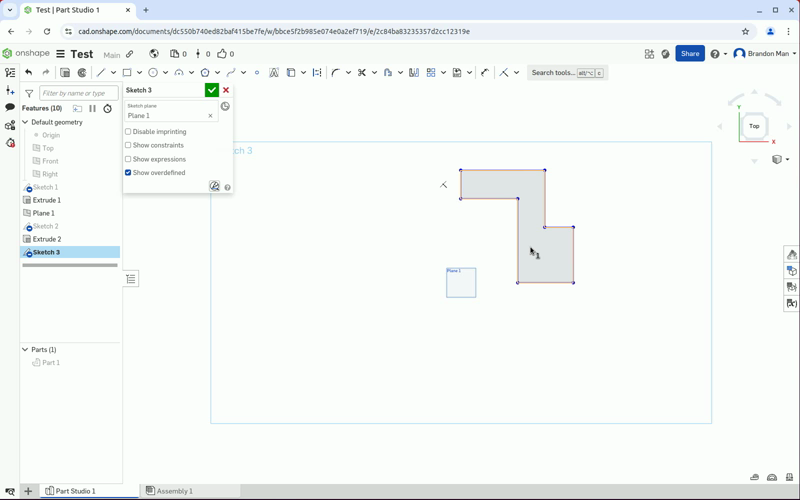
mouse_move(73, 352)
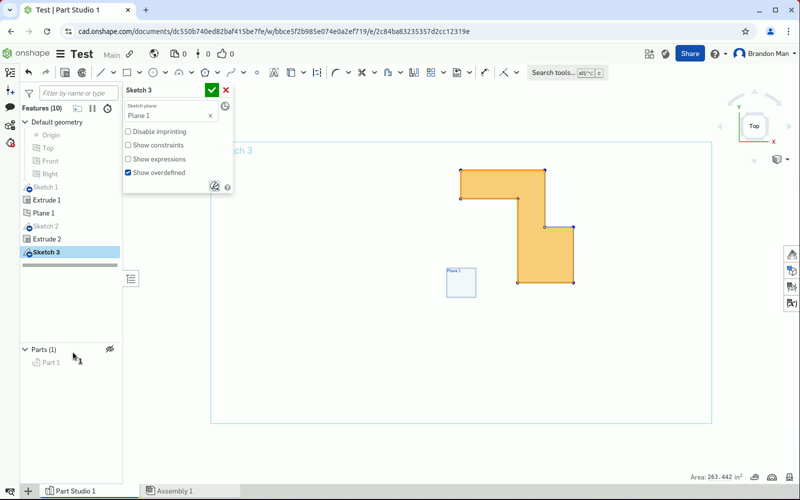
key(shift+y)
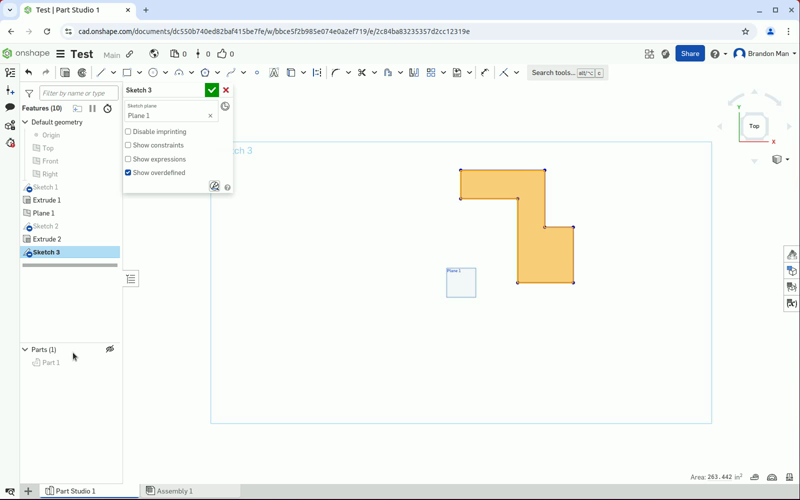
key(shift+e)
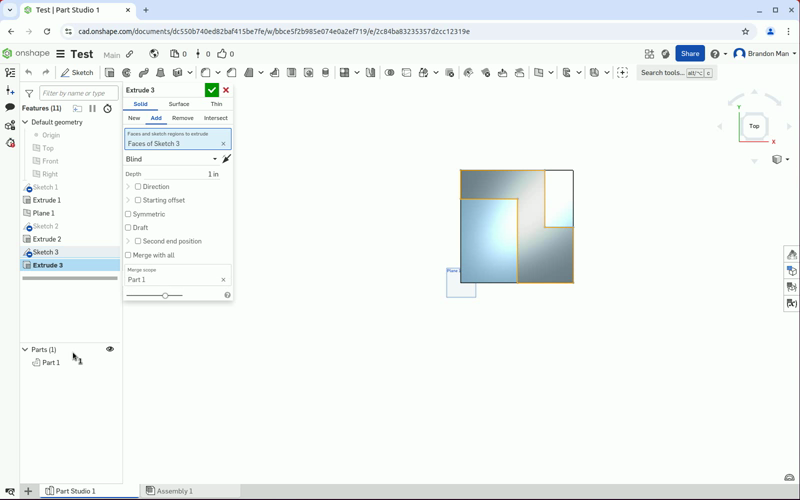
mouse_move(143, 106)
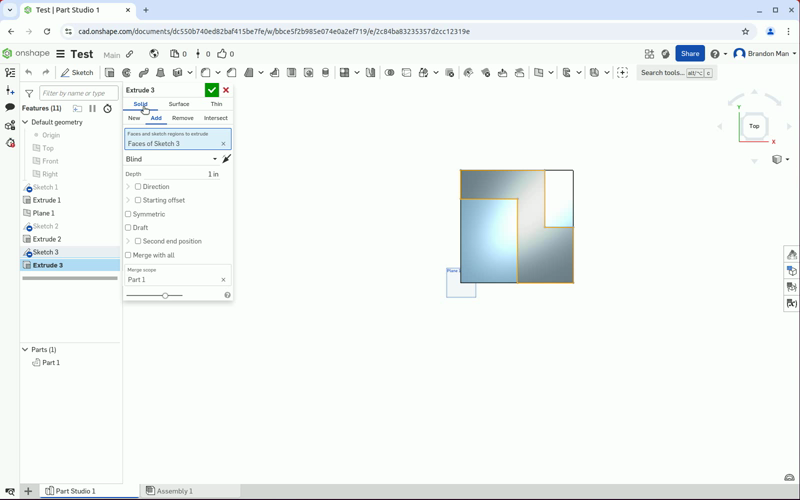
click(143, 106)
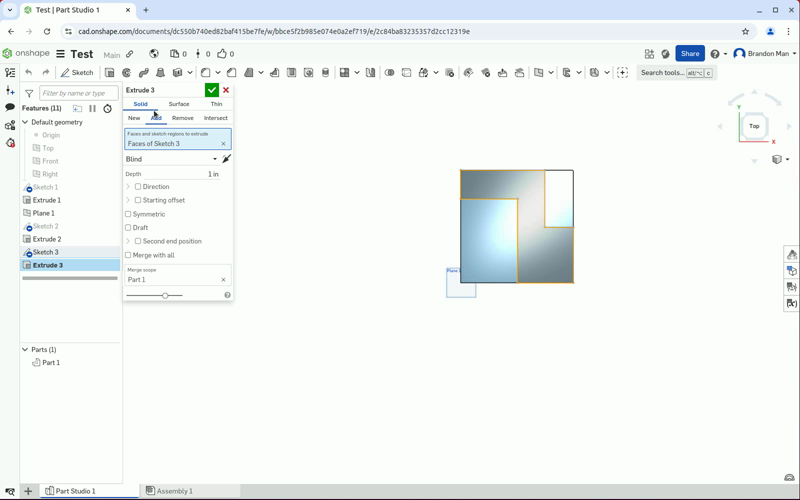
mouse_move(186, 120)
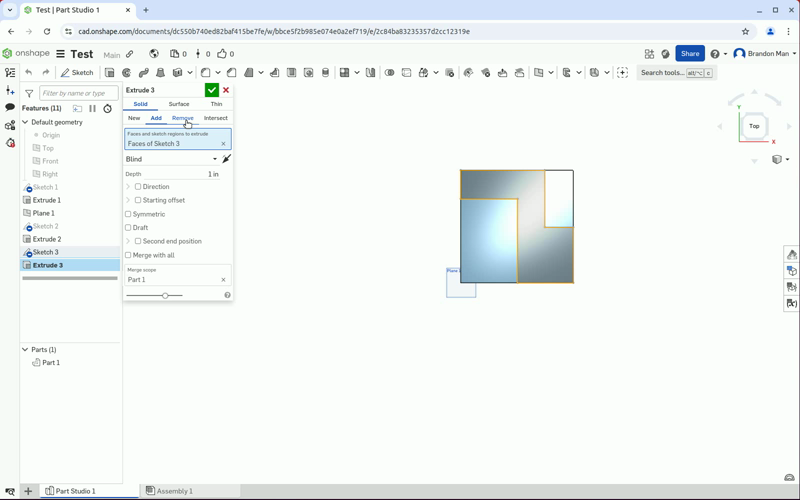
click(186, 120)
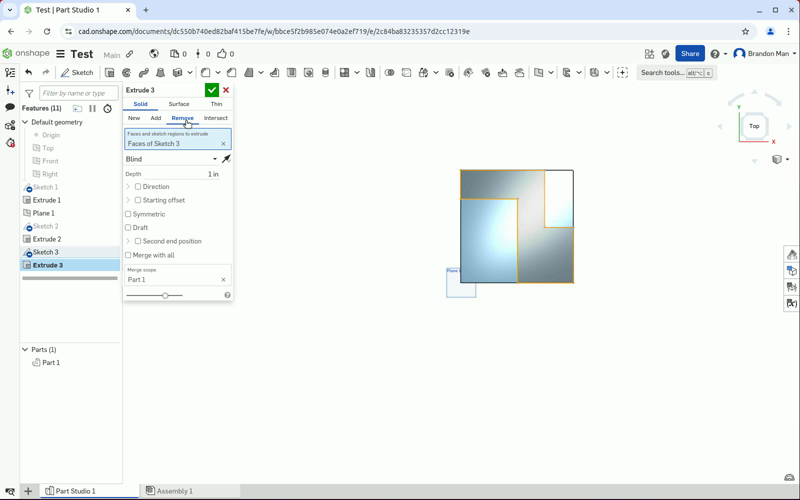
key(tab, 4)
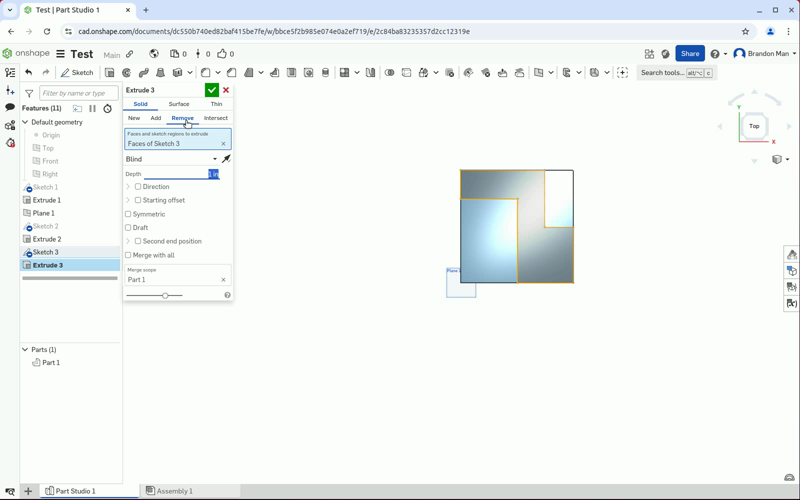
text(11.554)
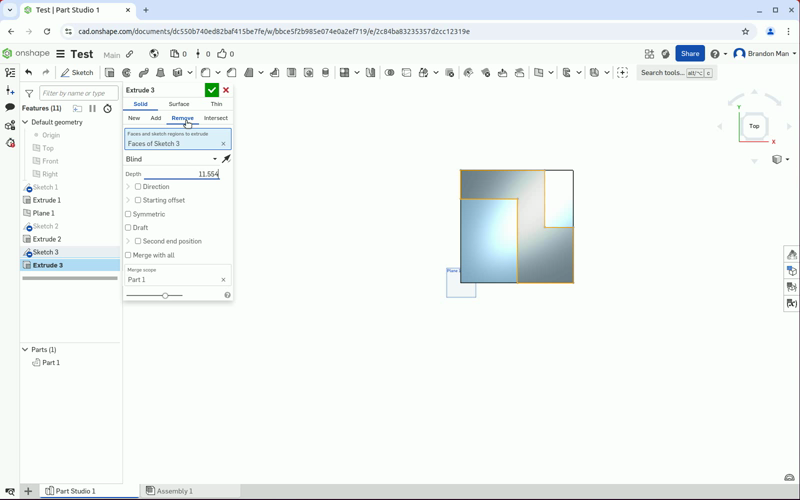
key(tab, 6)
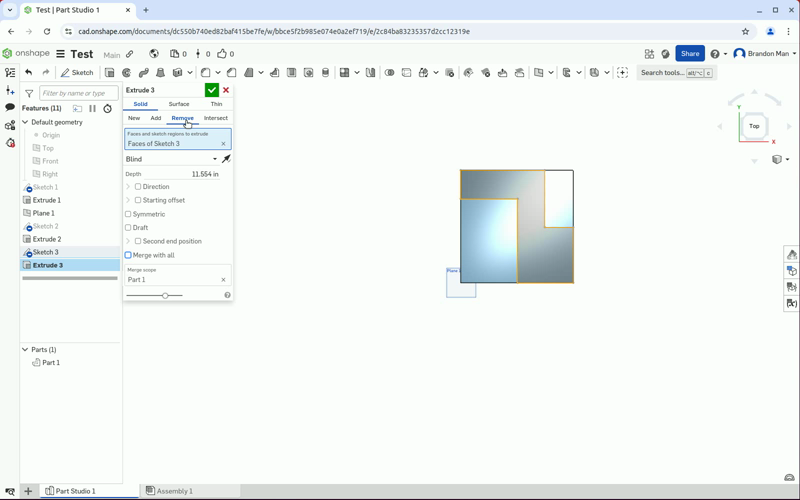
key(space)
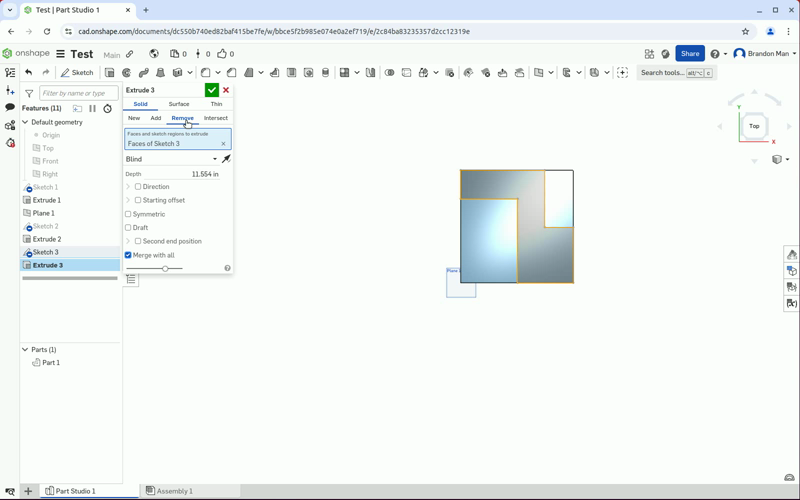
key(enter)
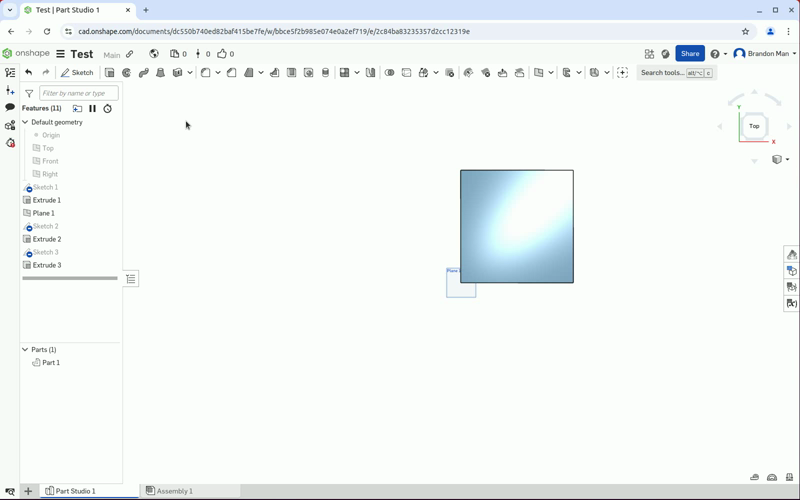
key(shift+h)
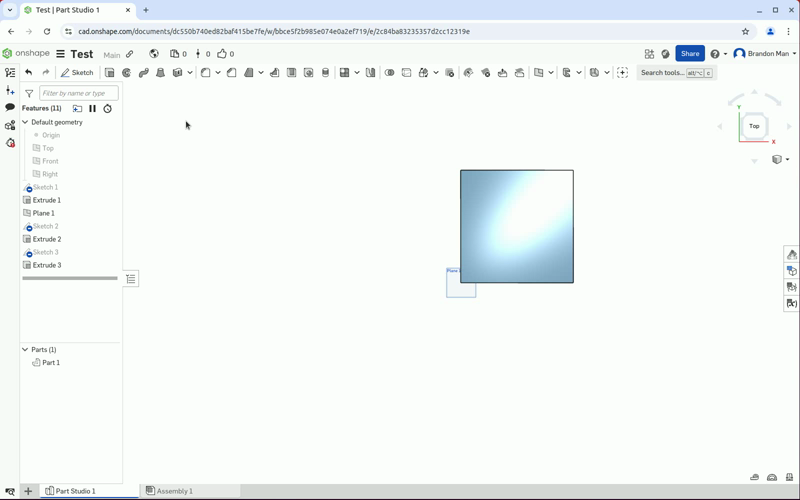
key(shift+h)
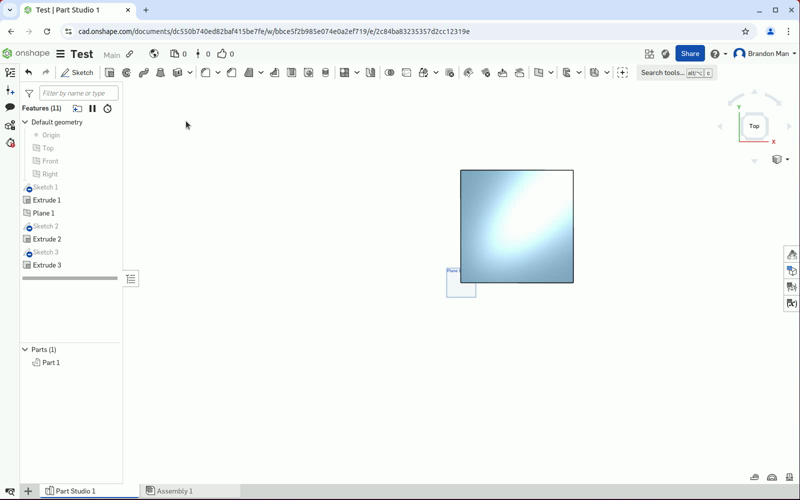
mouse_move(73, 189)
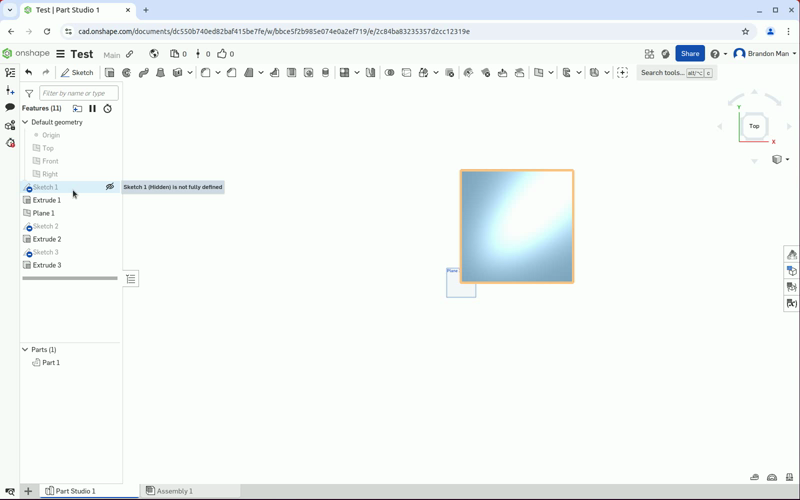
click(73, 189)
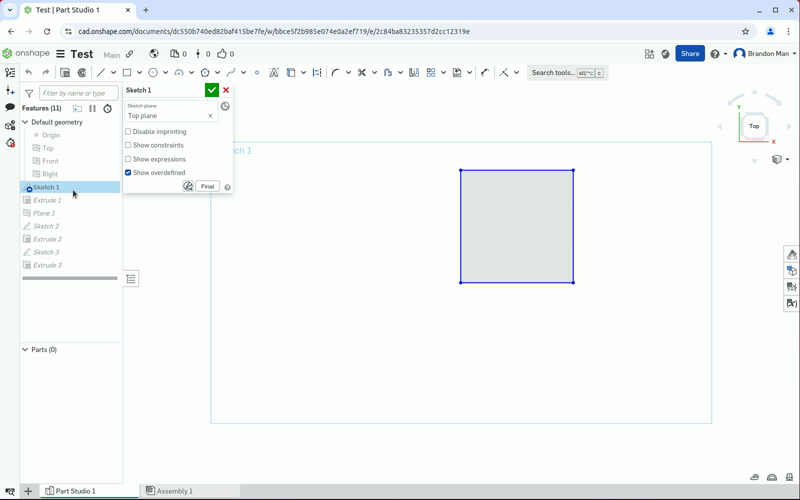
mouse_move(229, 92)
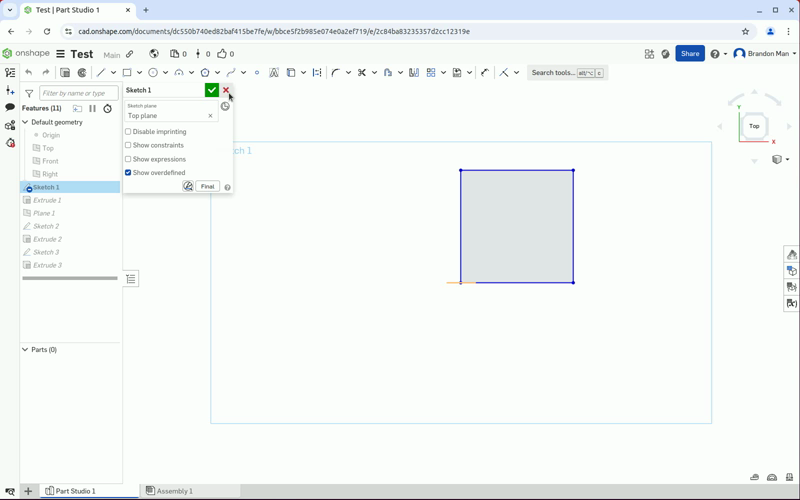
click(229, 92)
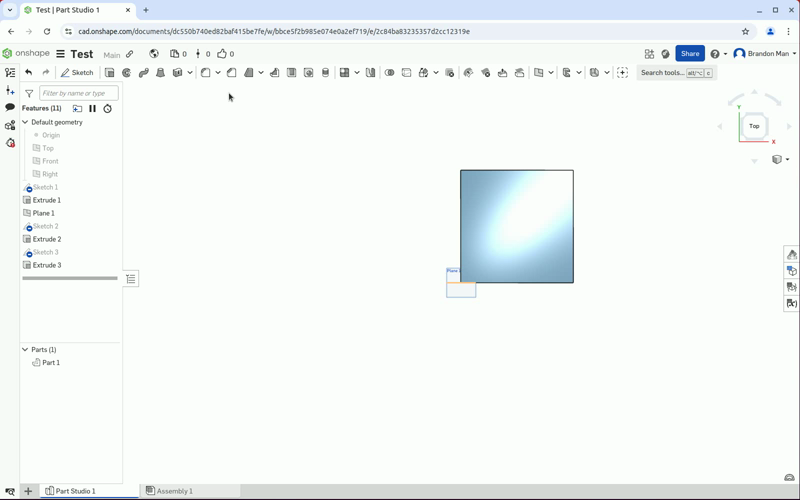
mouse_move(541, 75)
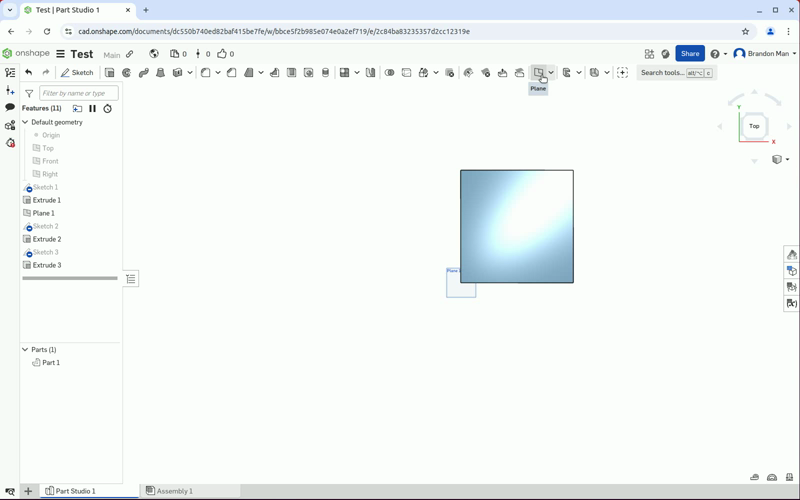
click(541, 75)
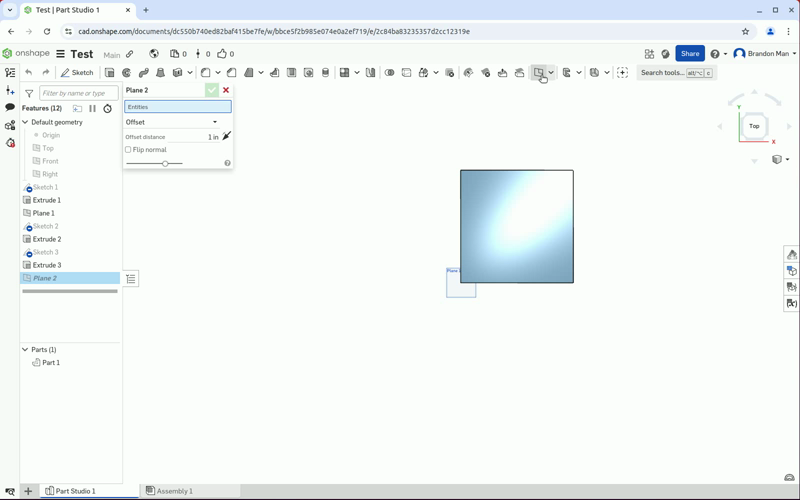
mouse_move(73, 150)
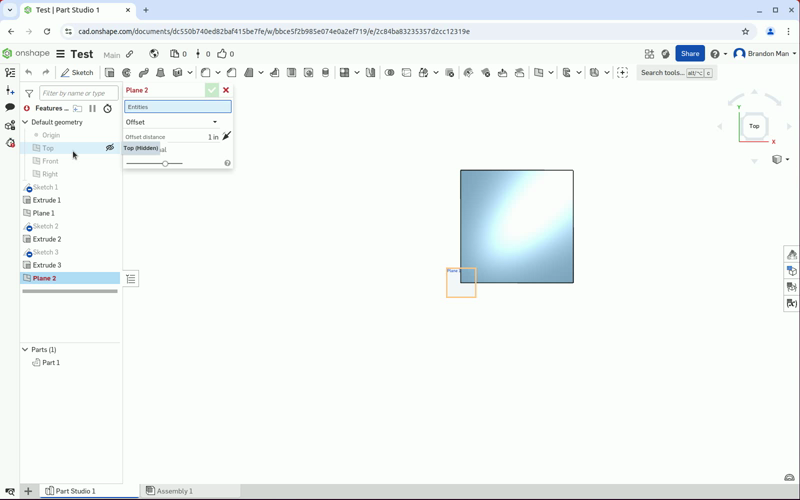
click(73, 150)
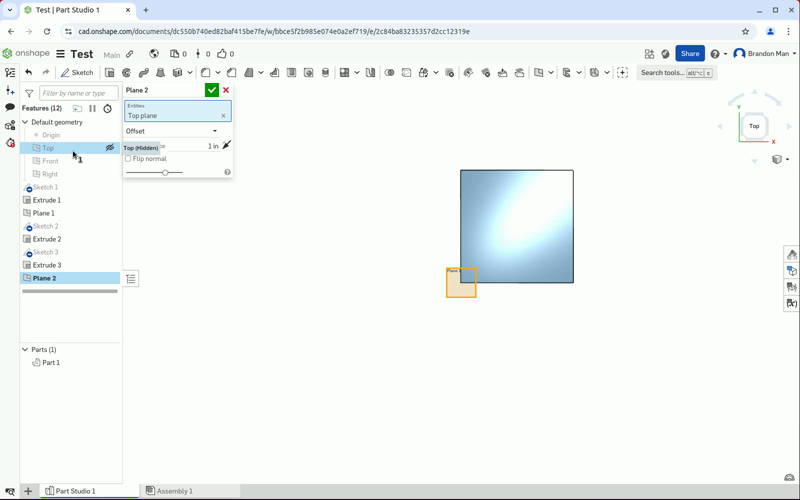
key(tab, 2)
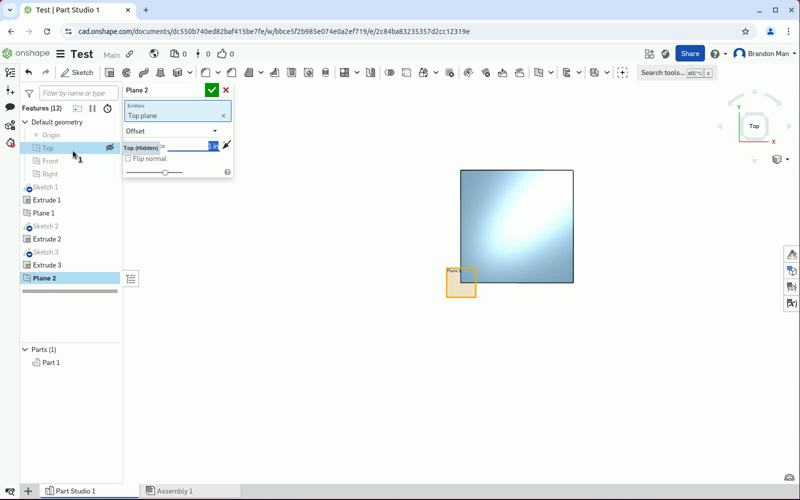
text(5.792)
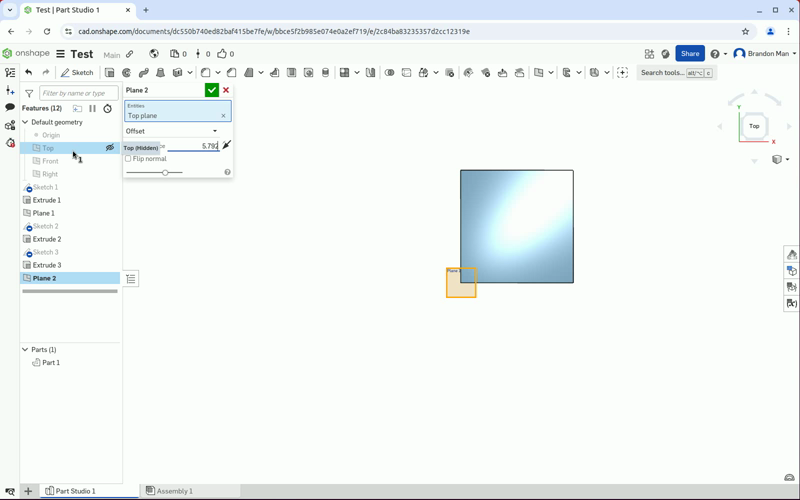
key(enter, 2)
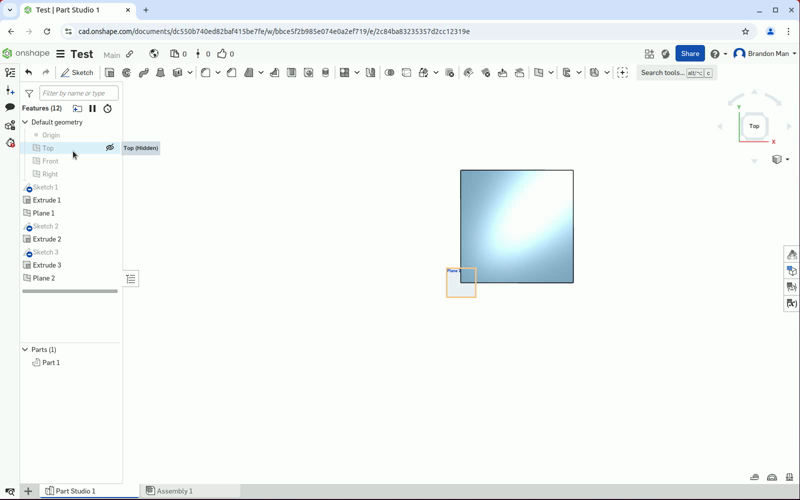
key(shift+s)
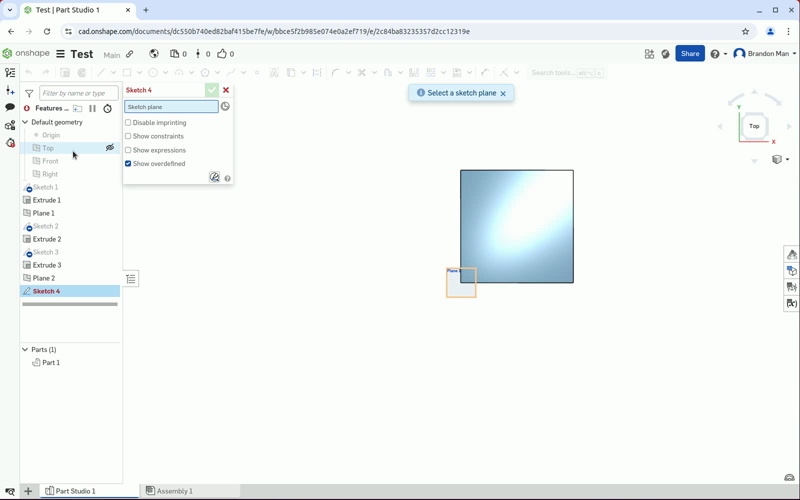
mouse_move(73, 280)
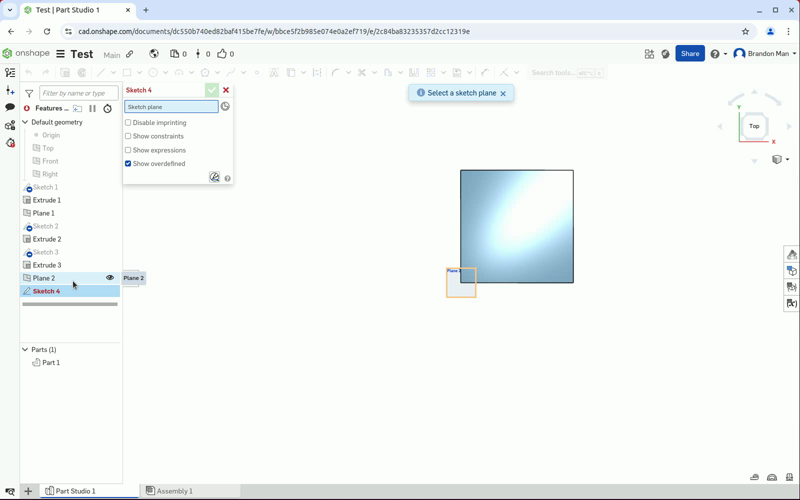
click(73, 280)
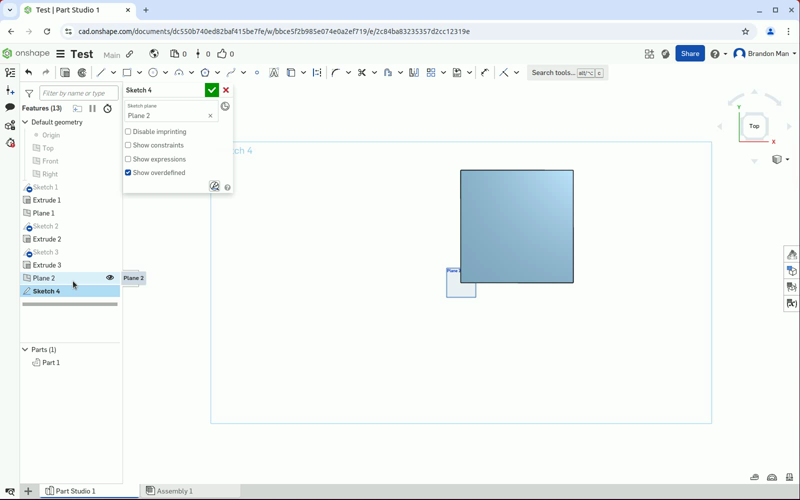
mouse_move(73, 352)
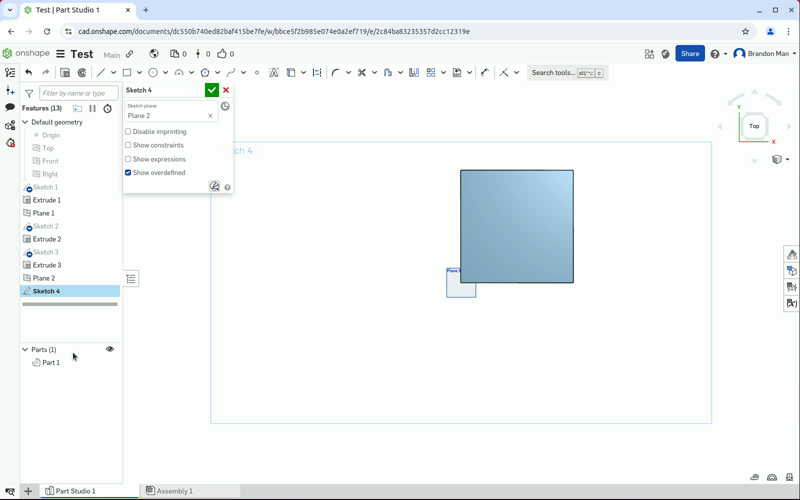
key(y)
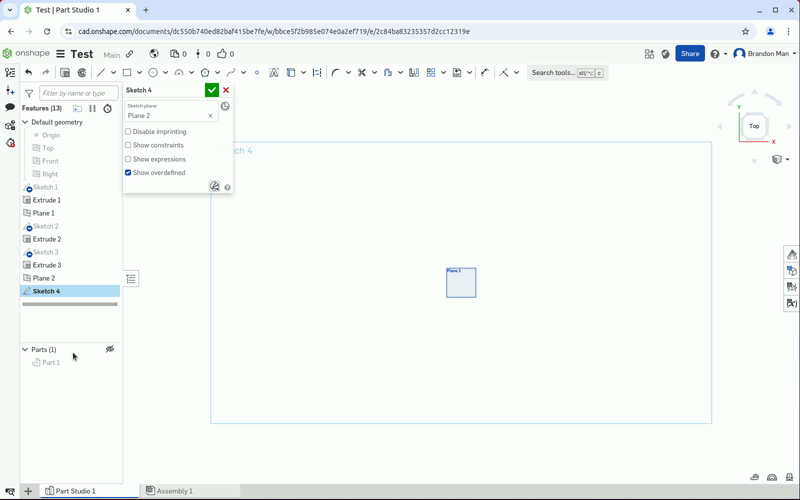
key(l)
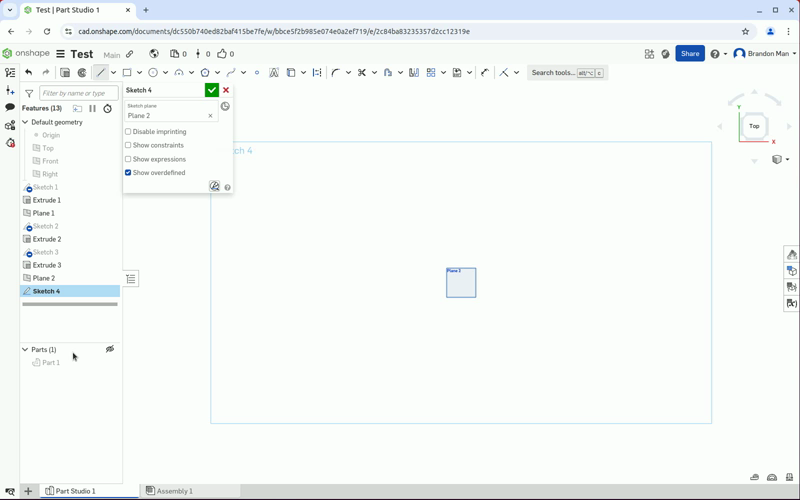
key_down(shift)
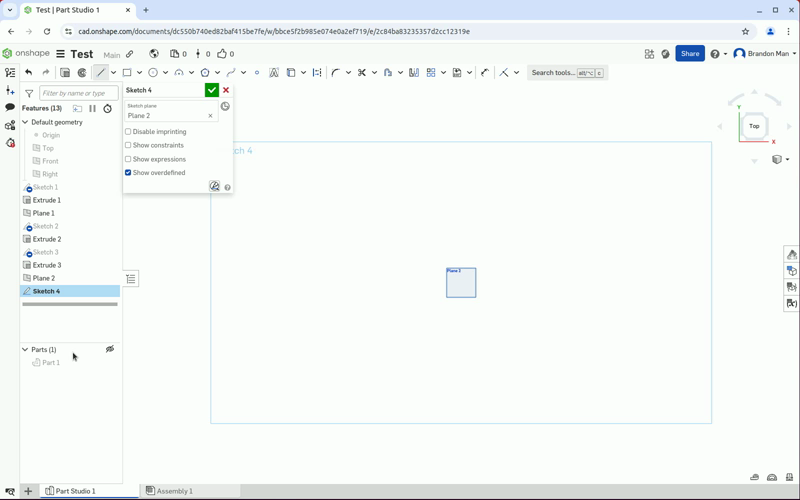
mouse_move(545, 282)
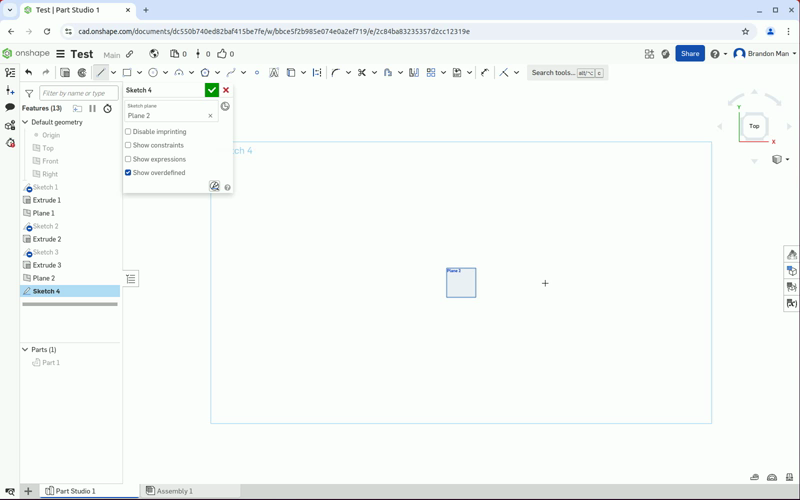
click(545, 282)
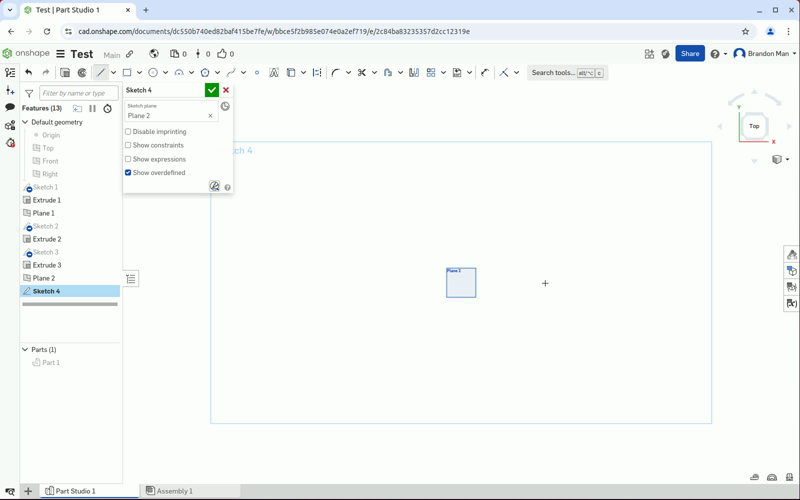
key_up(shift)
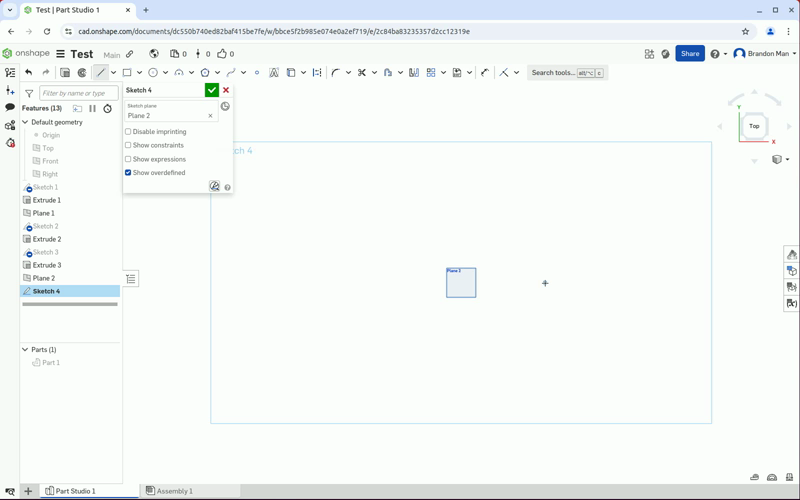
key_down(shift)
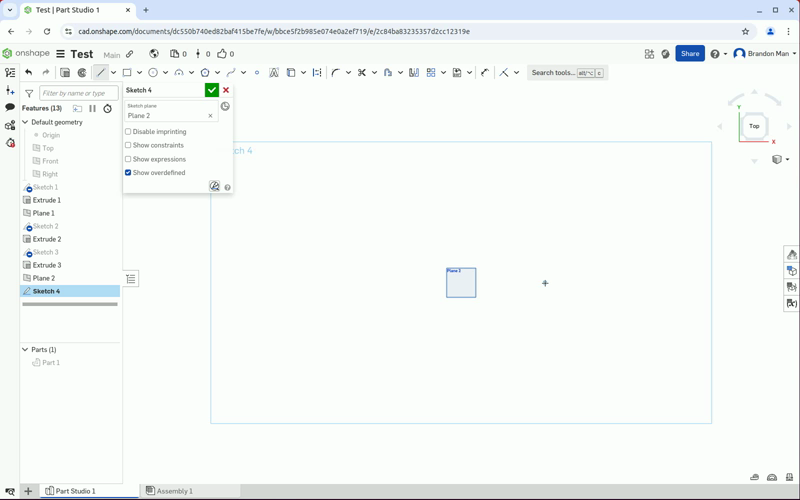
mouse_move(575, 282)
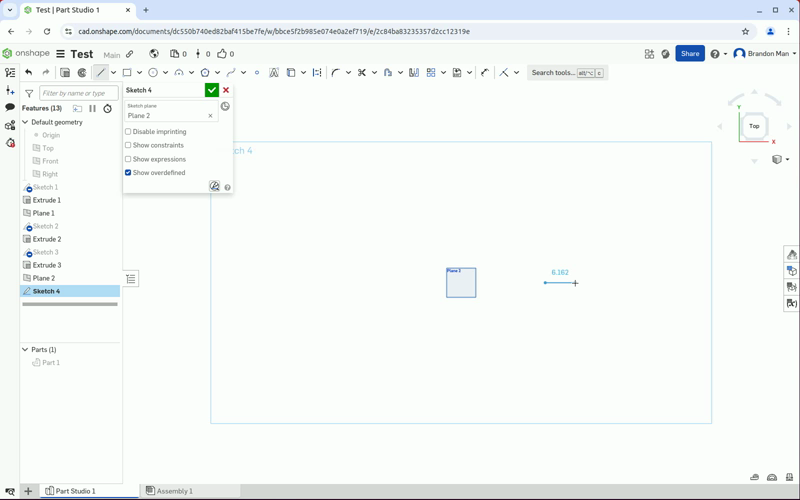
mouse_move(574, 282)
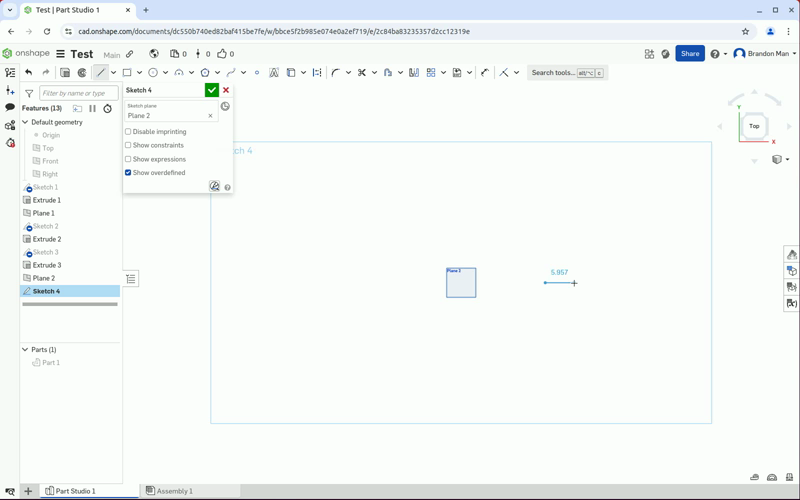
click(574, 282)
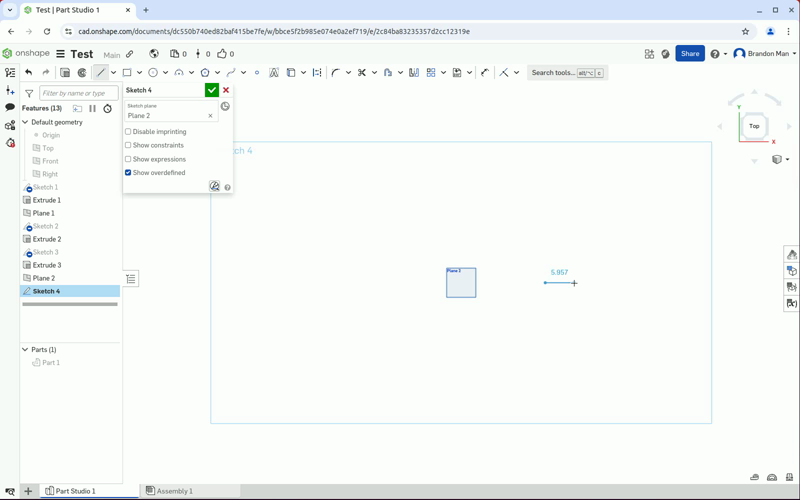
key_up(shift)
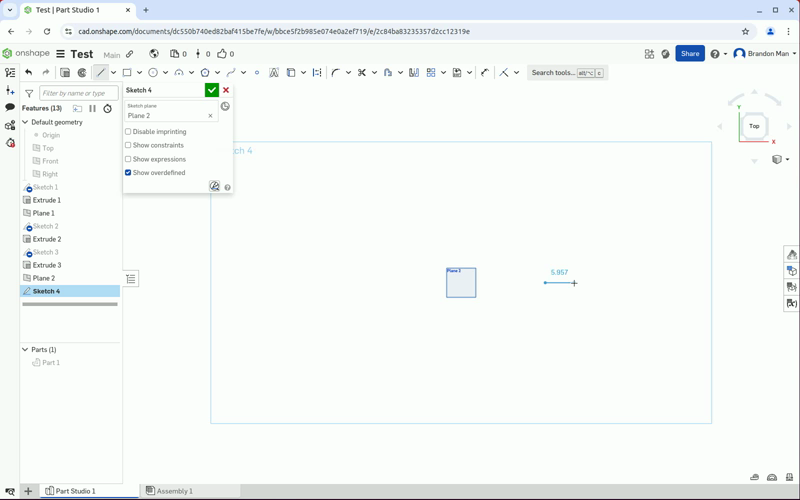
key_down(shift)
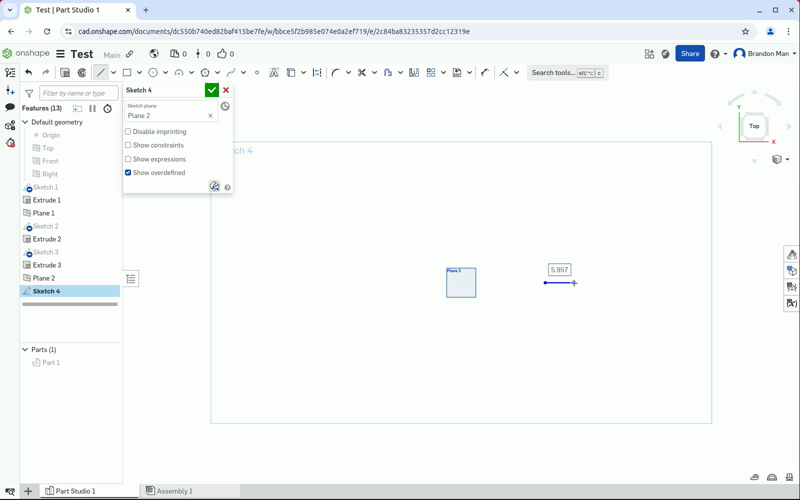
mouse_move(589, 282)
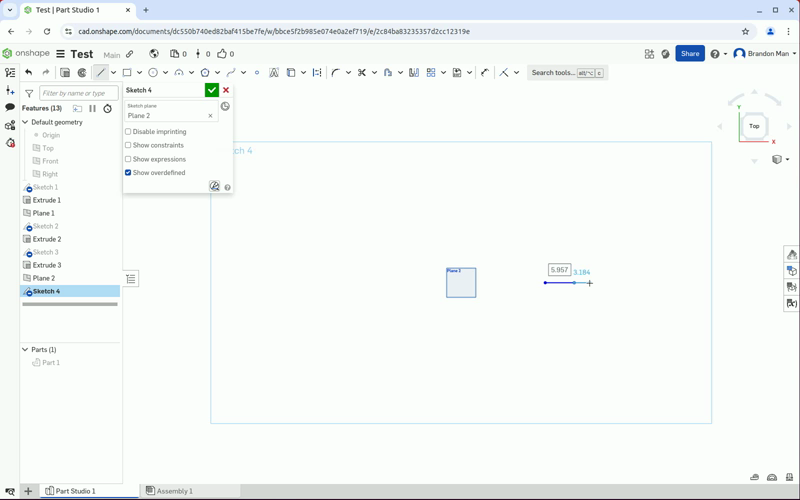
mouse_move(574, 253)
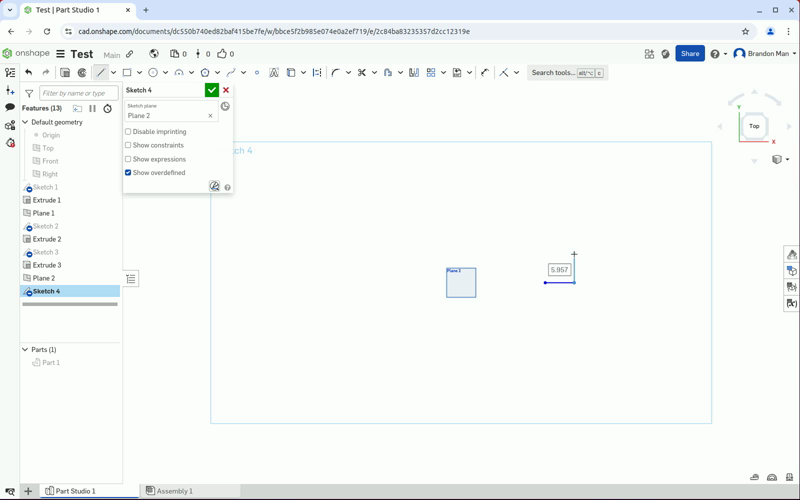
click(574, 253)
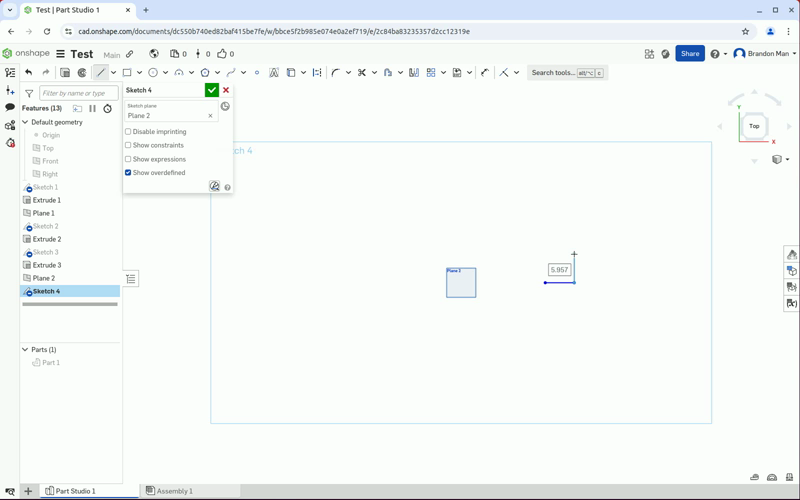
key_up(shift)
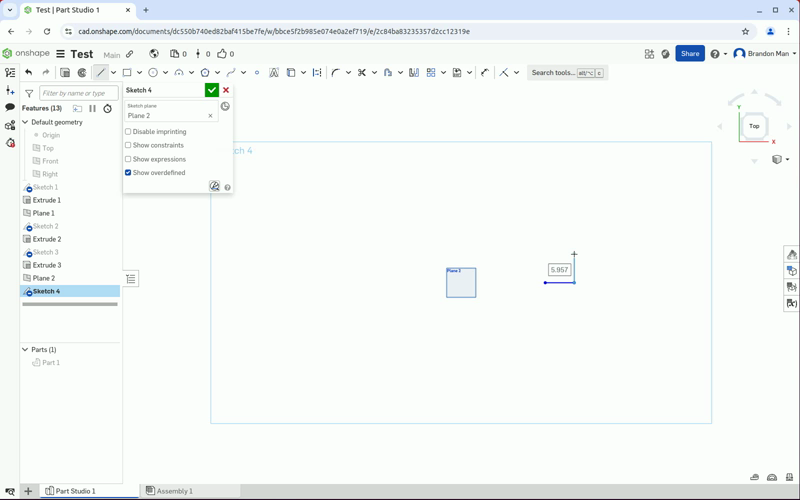
mouse_move(589, 253)
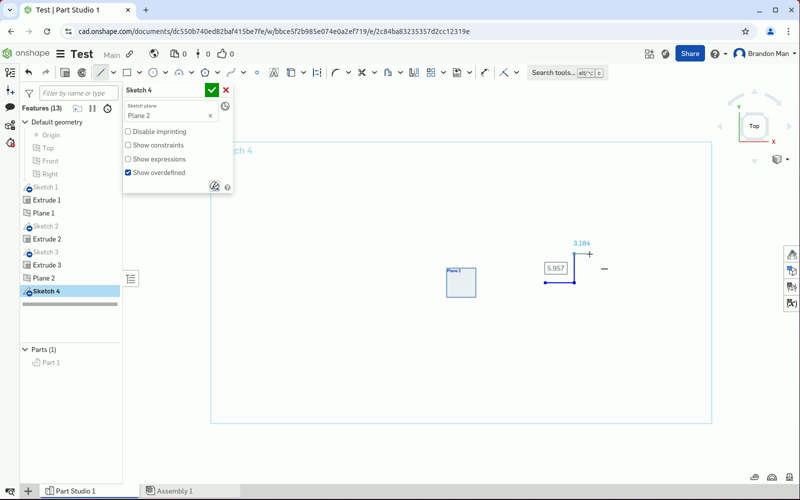
key_down(shift)
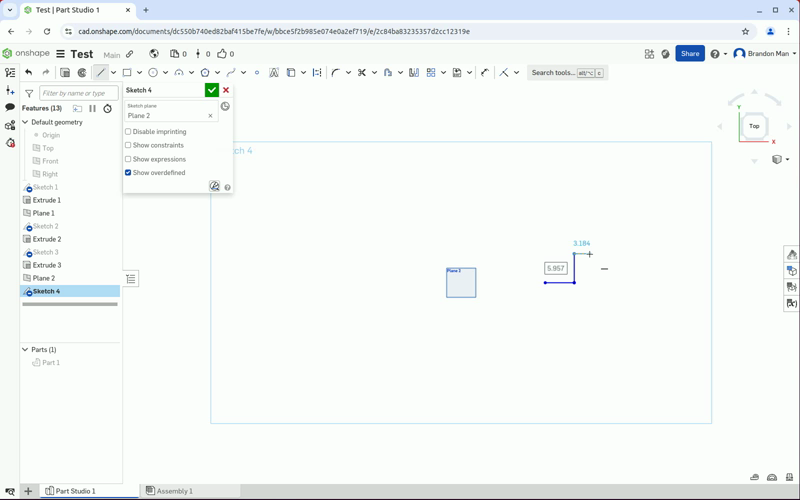
mouse_move(545, 282)
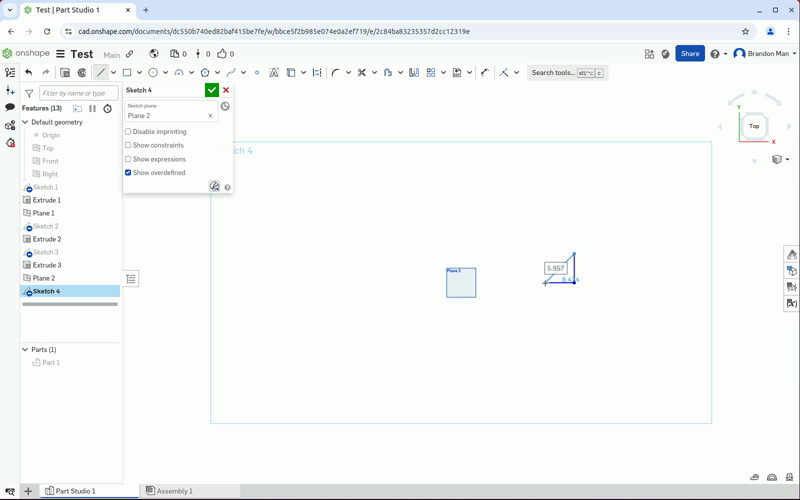
key_up(shift)
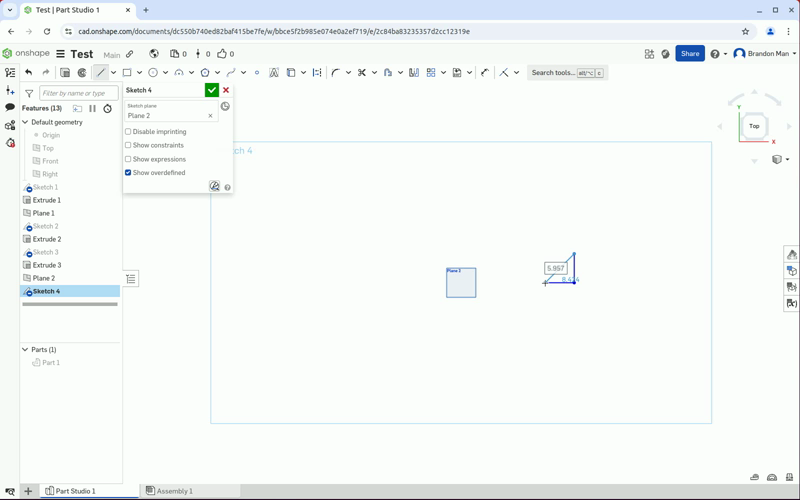
click(545, 282)
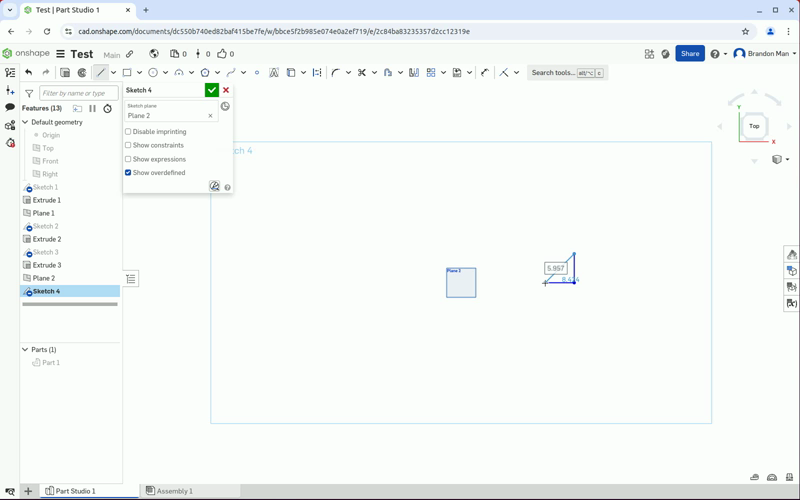
key(esc)
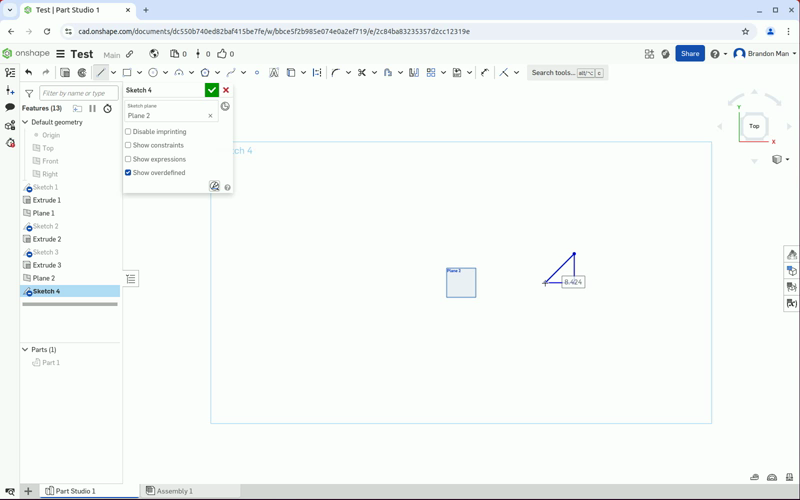
mouse_move(563, 274)
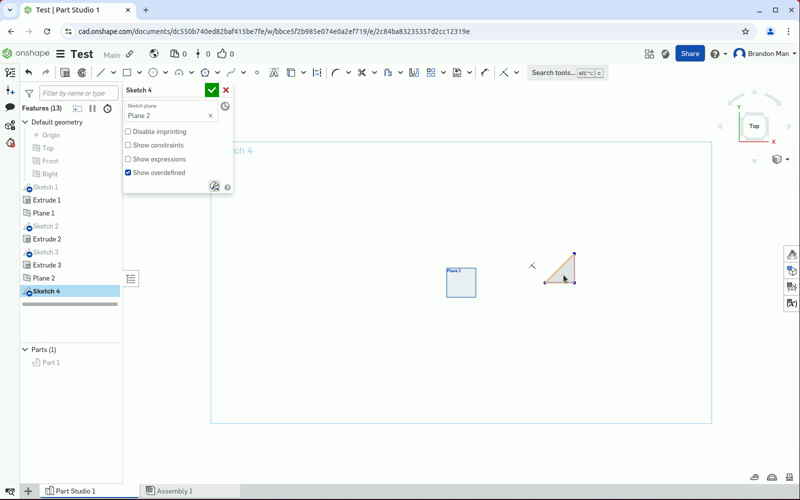
scroll(6)
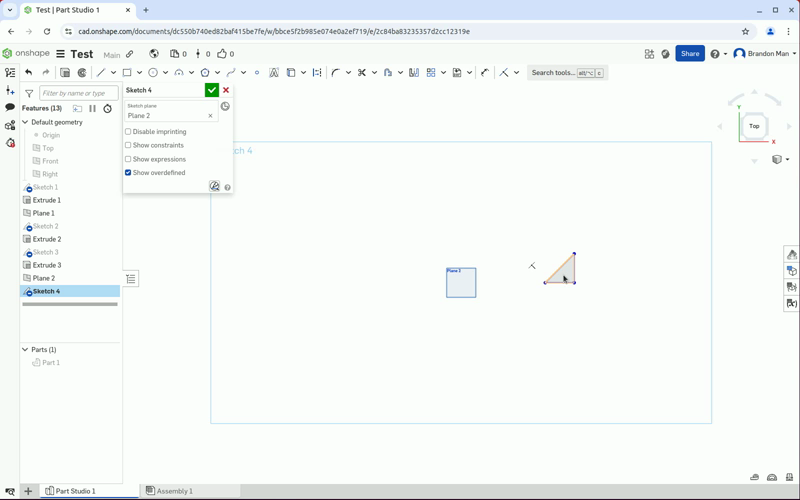
scroll(6)
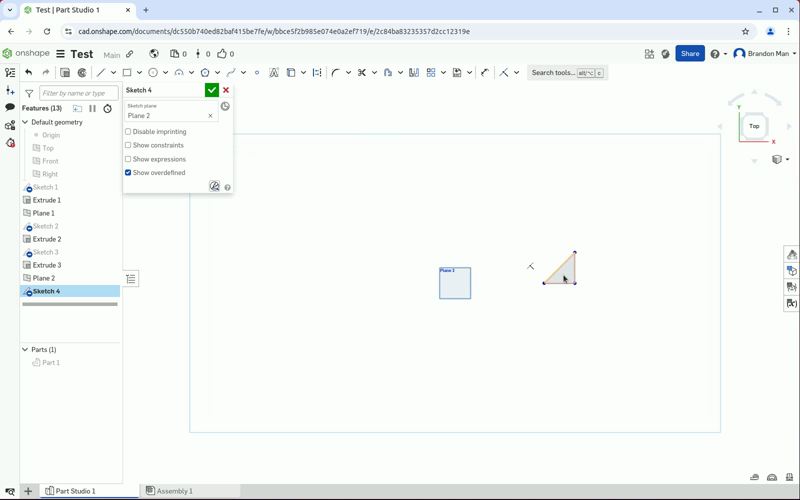
scroll(6)
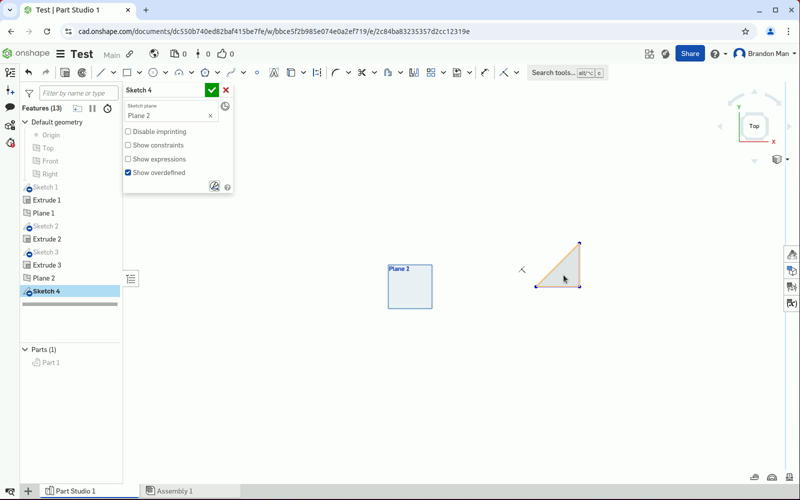
scroll(6)
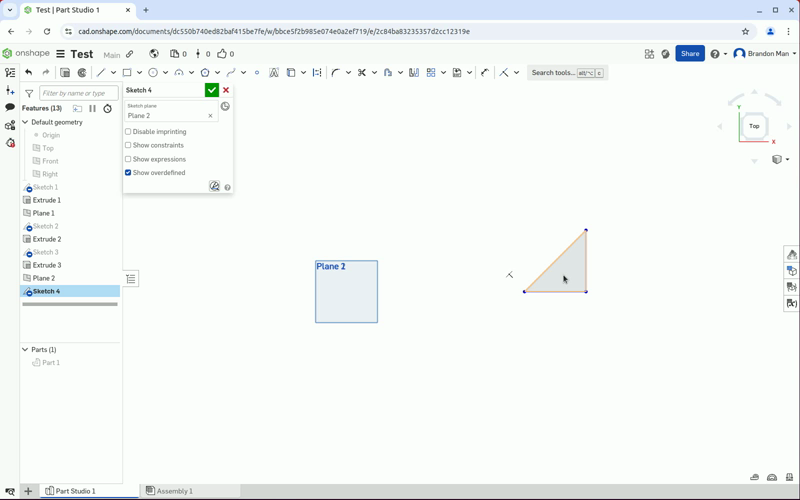
scroll(6)
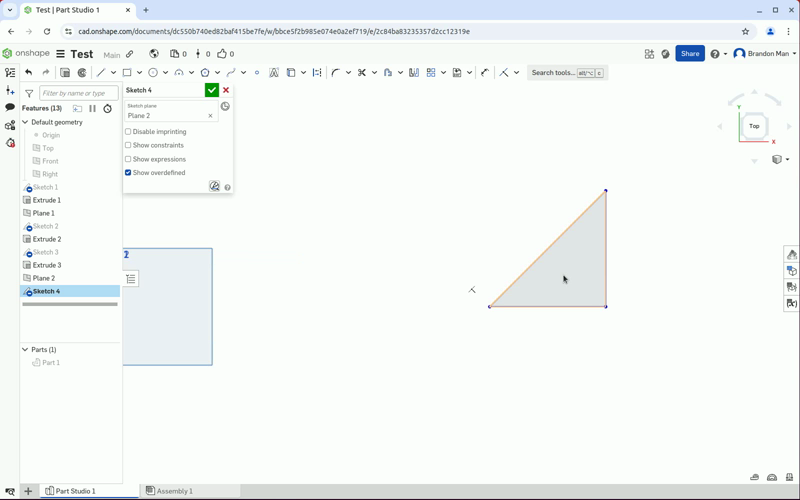
scroll(6)
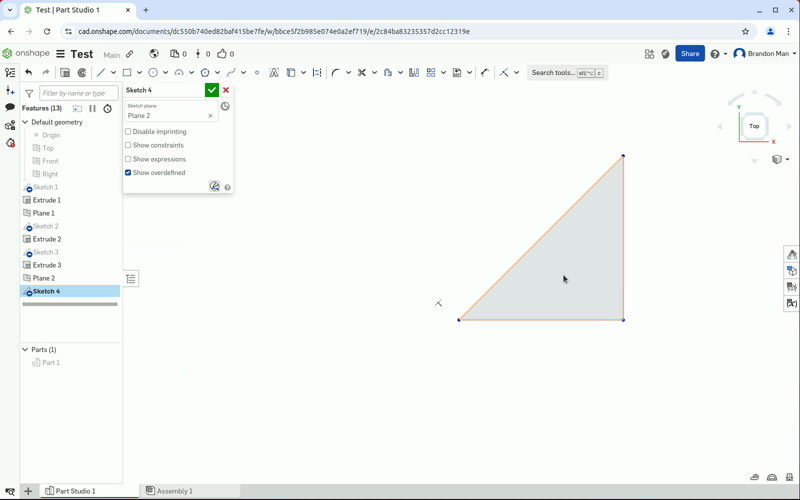
scroll(6)
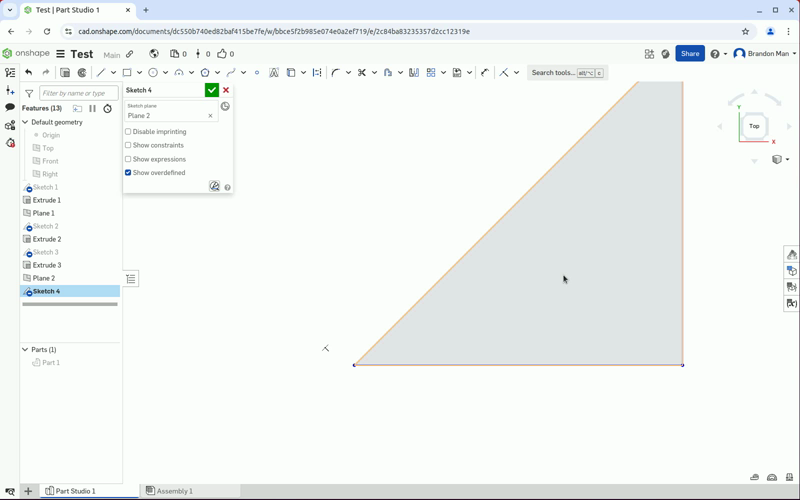
click(563, 274)
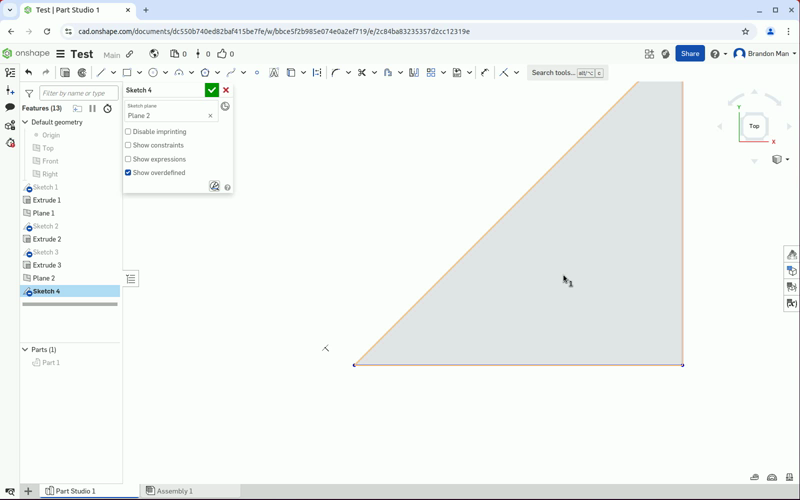
scroll(-6)
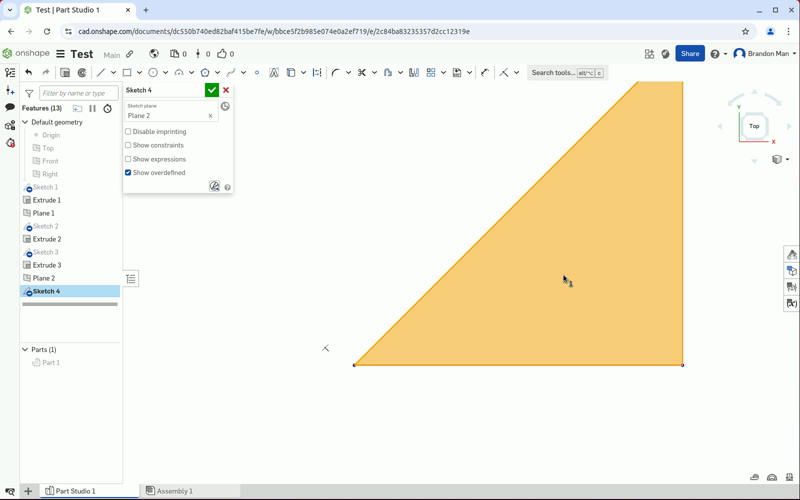
scroll(-6)
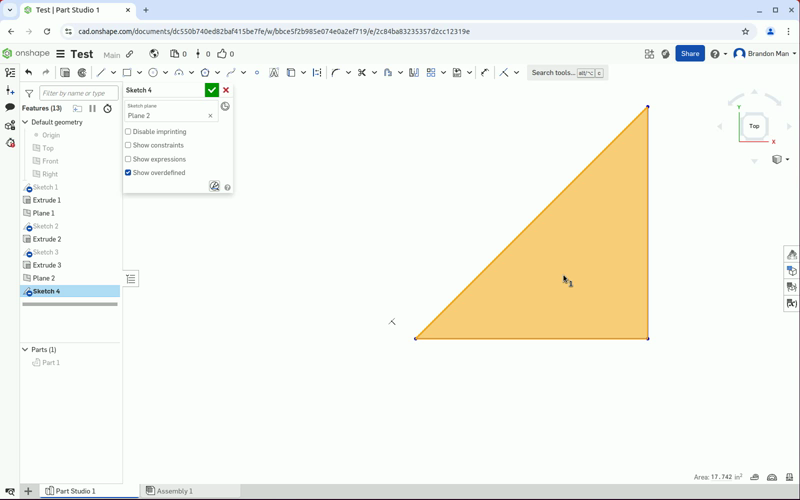
scroll(-6)
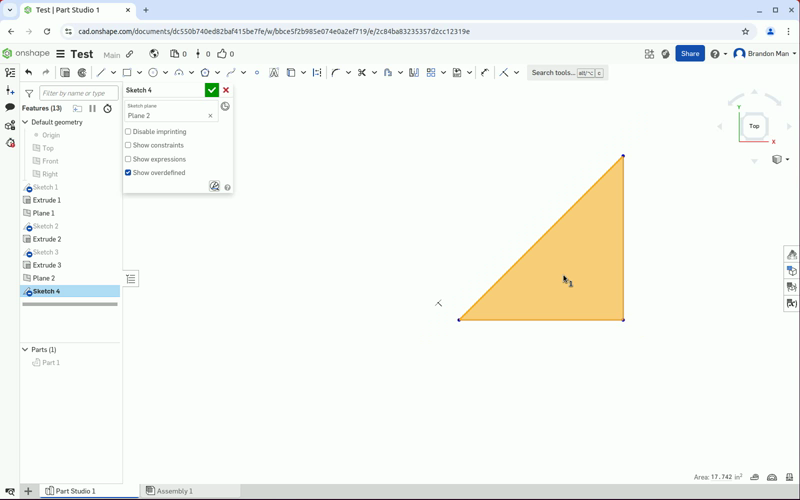
scroll(-6)
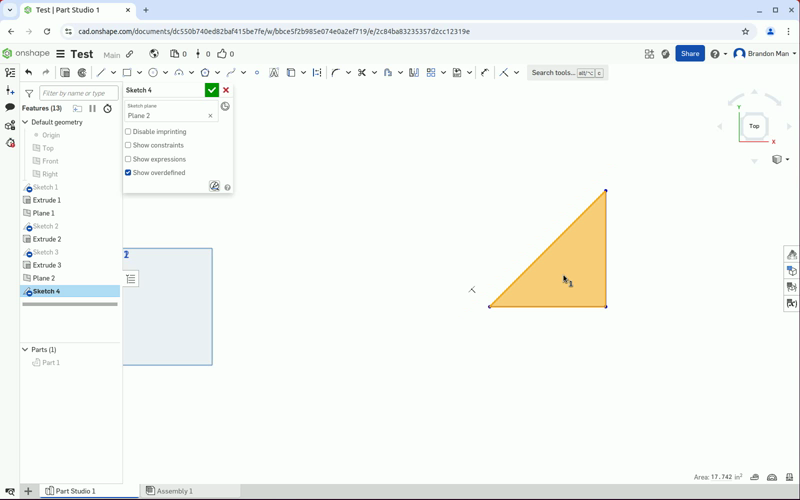
scroll(-6)
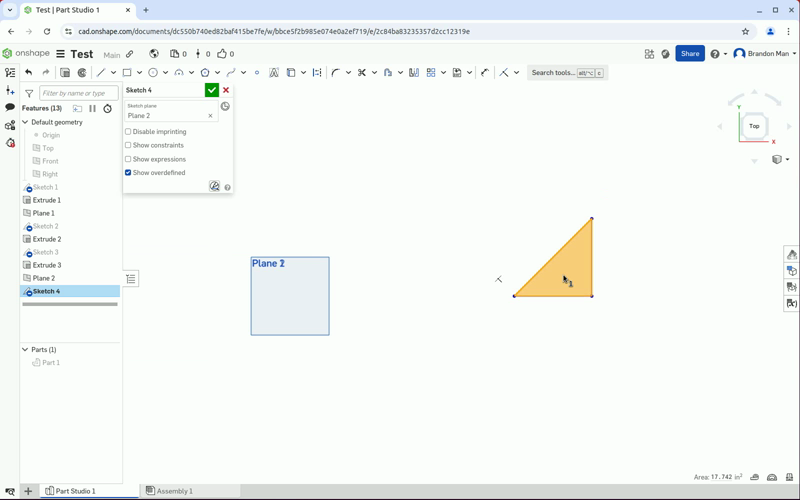
scroll(-6)
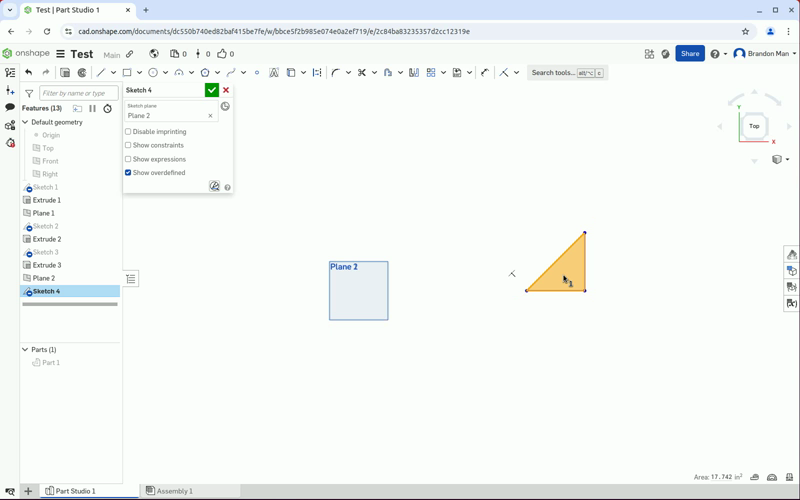
scroll(-6)
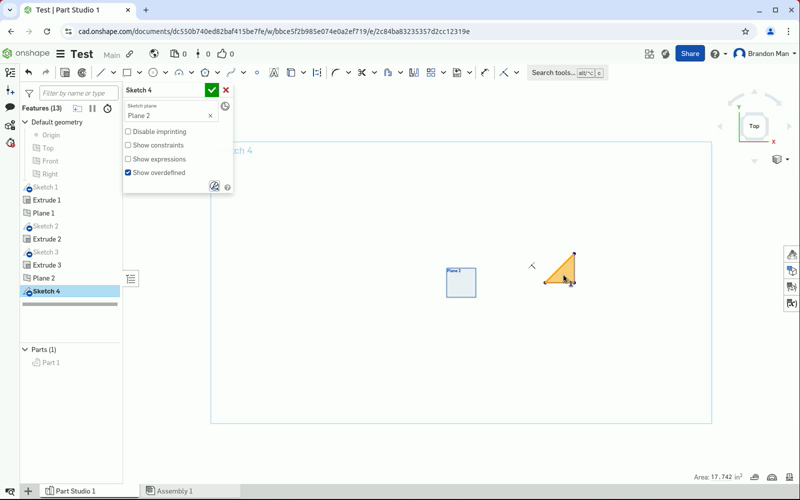
mouse_move(73, 352)
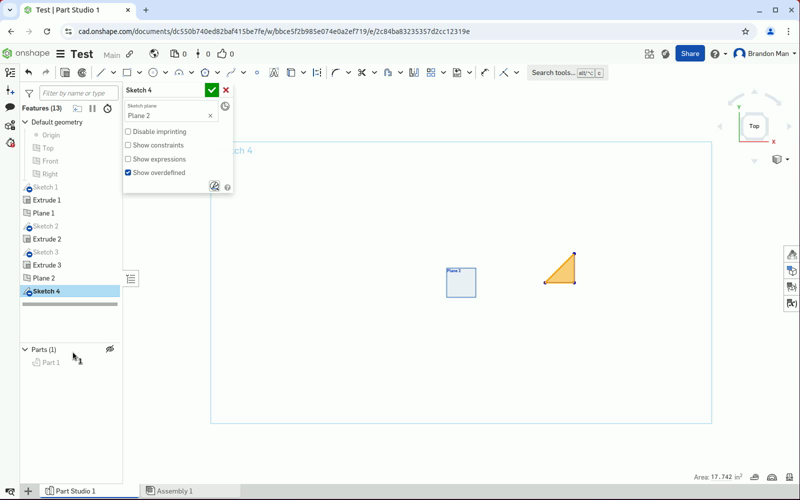
key(shift+y)
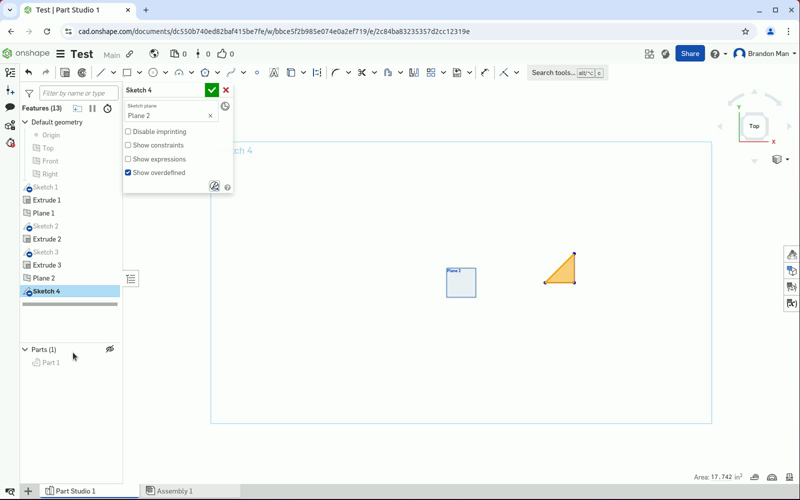
key(shift+e)
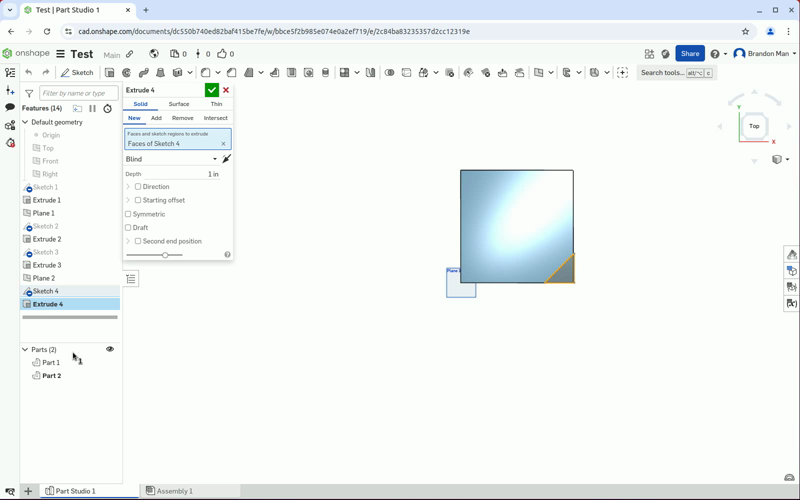
mouse_move(143, 106)
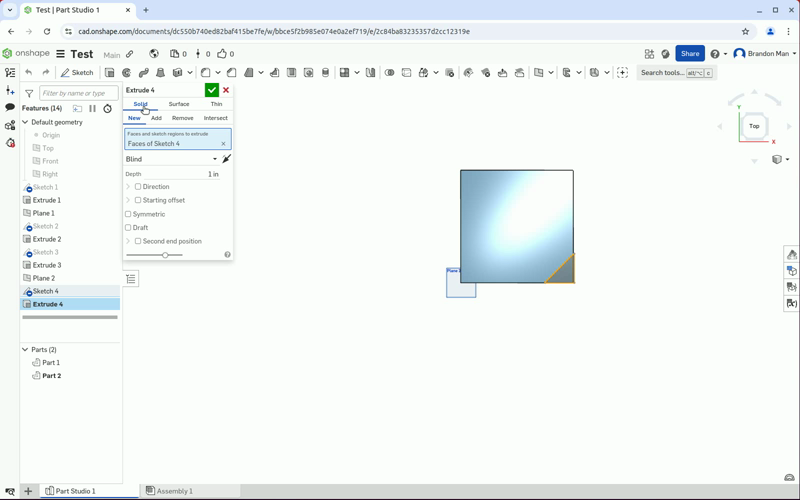
click(143, 106)
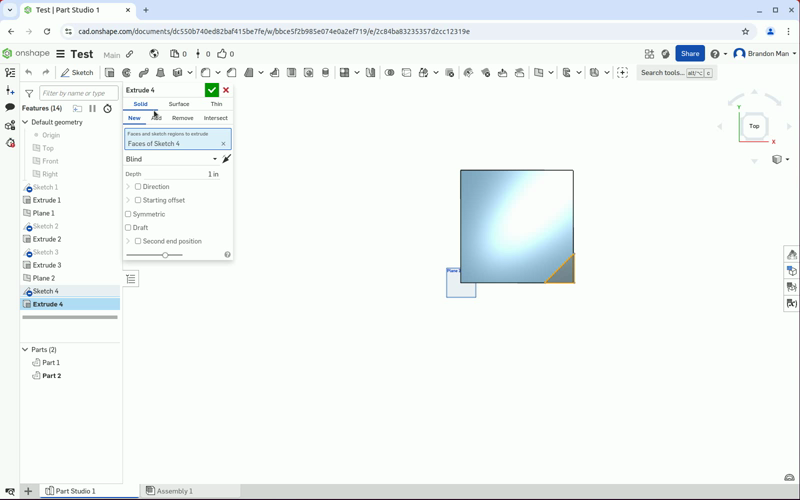
mouse_move(186, 120)
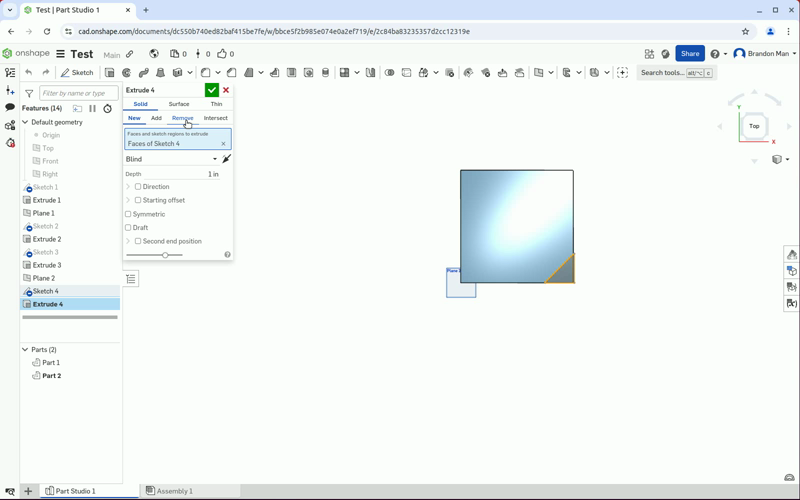
click(186, 120)
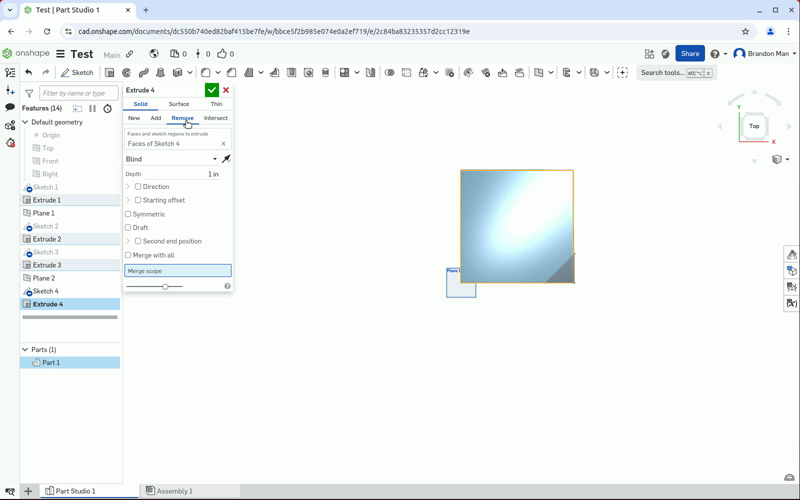
key(tab, 4)
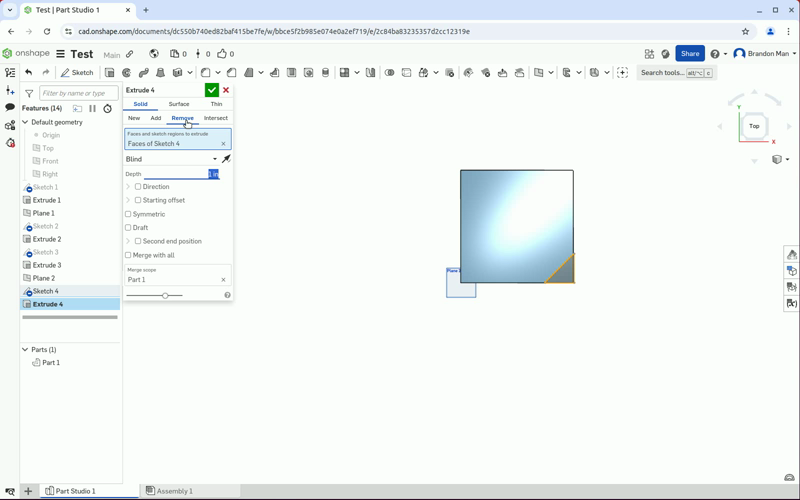
text(5.777)
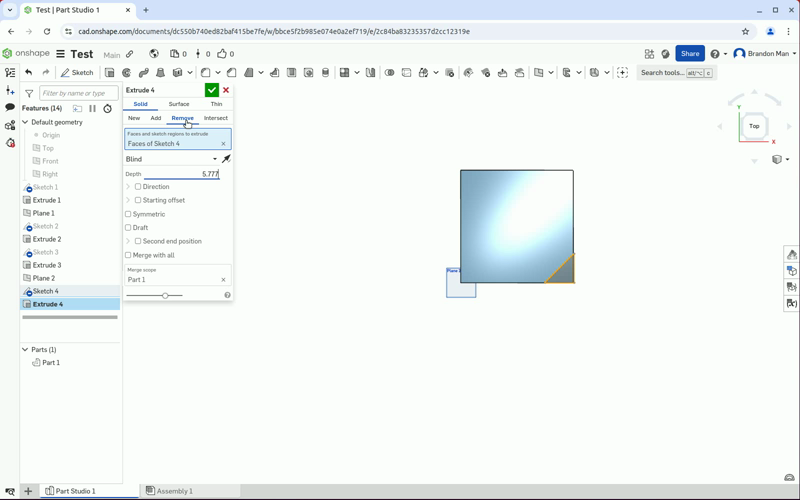
key(tab, 6)
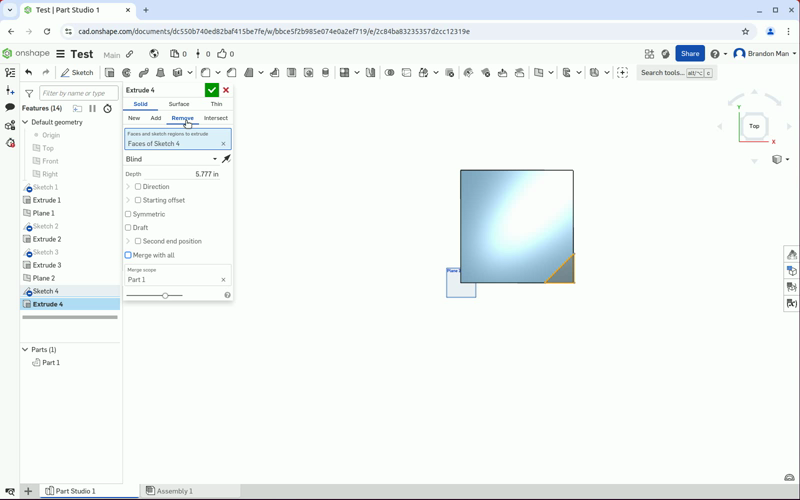
key(space)
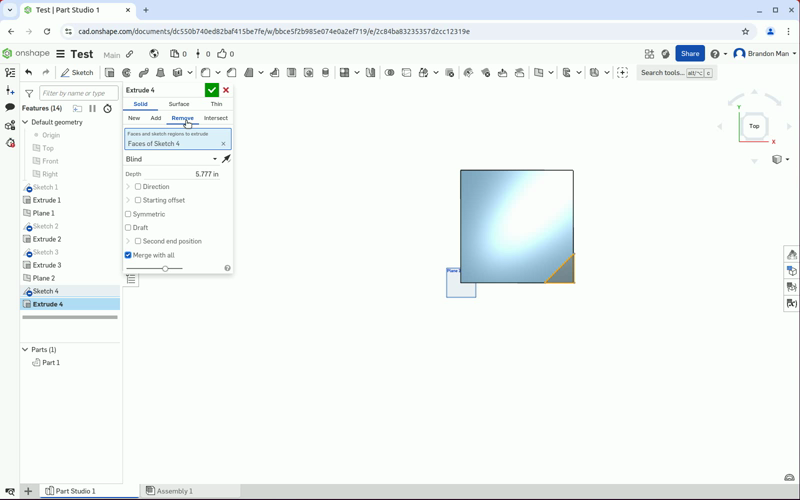
key(enter)
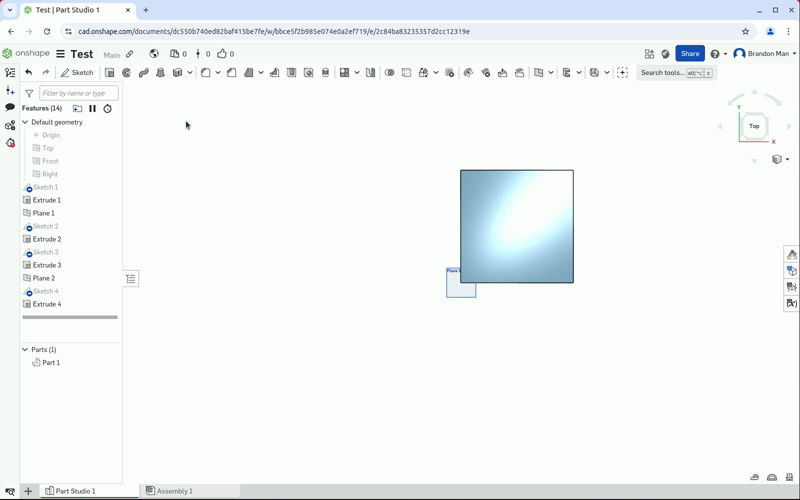
key(shift+h)
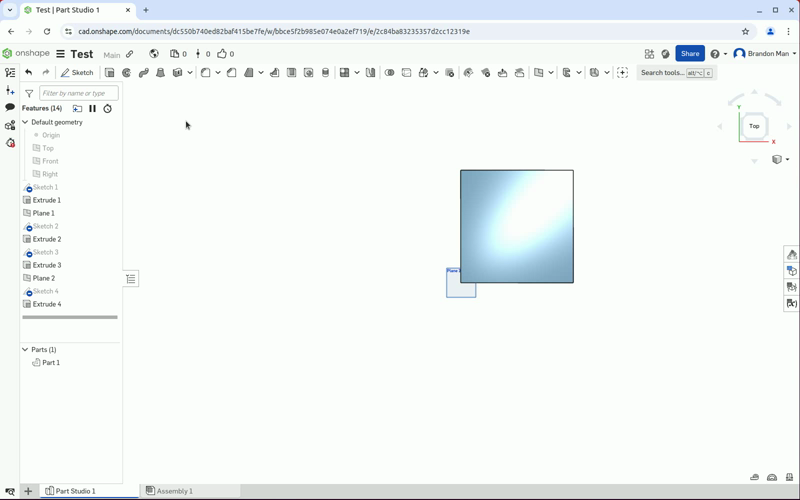
key(shift+h)
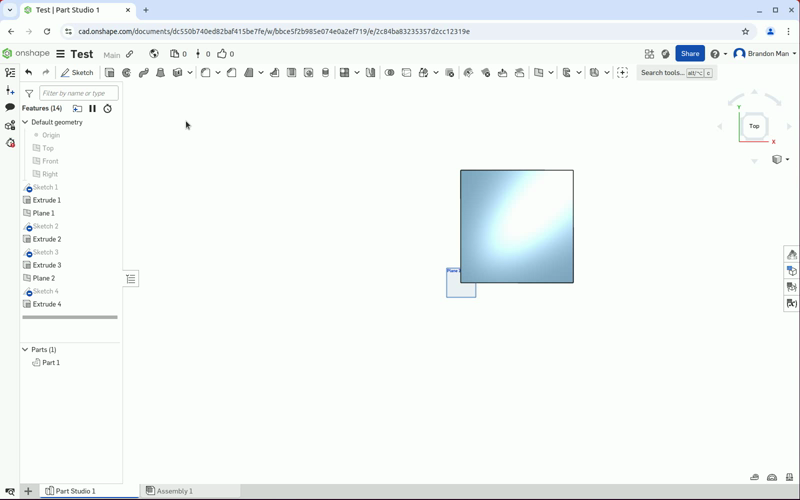
mouse_move(73, 189)
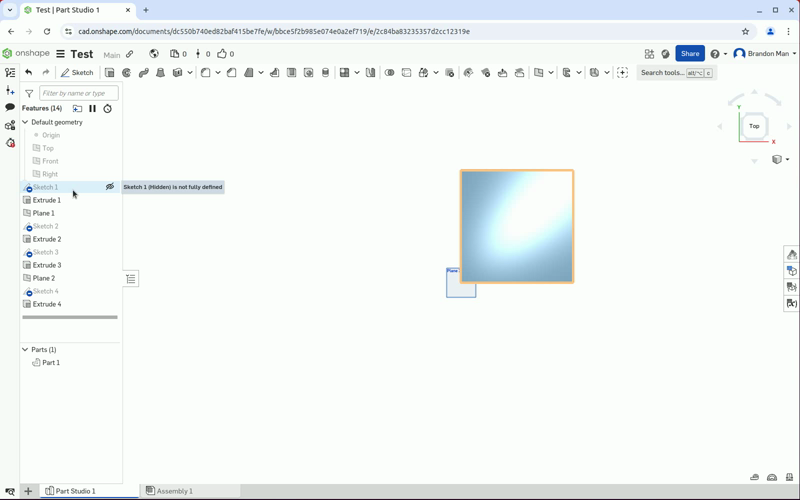
click(73, 189)
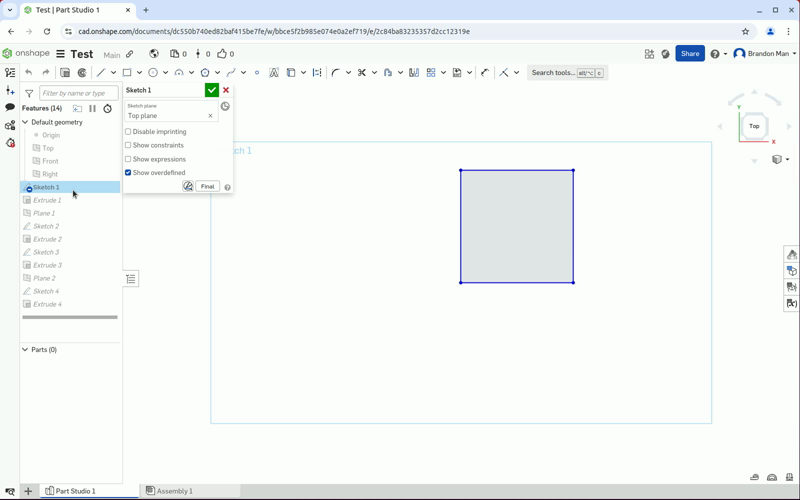
mouse_move(229, 92)
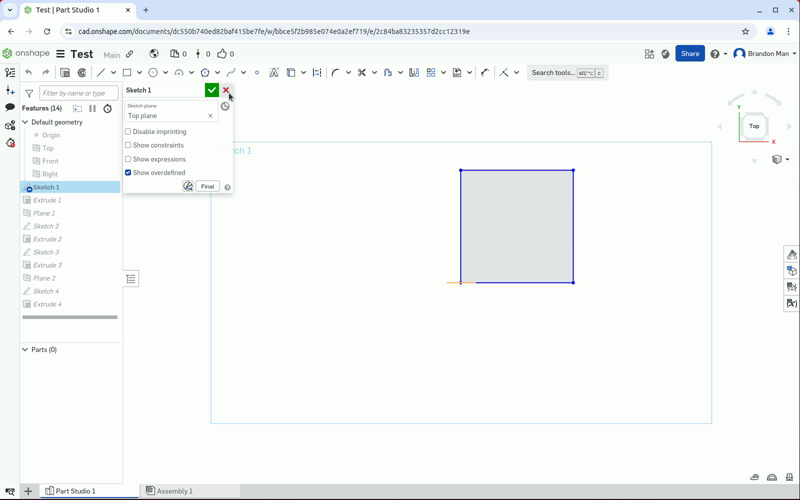
click(229, 92)
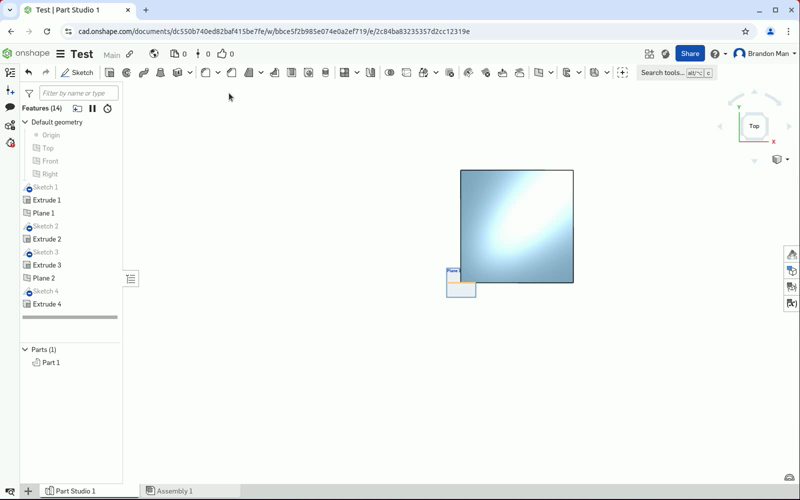
mouse_move(73, 352)
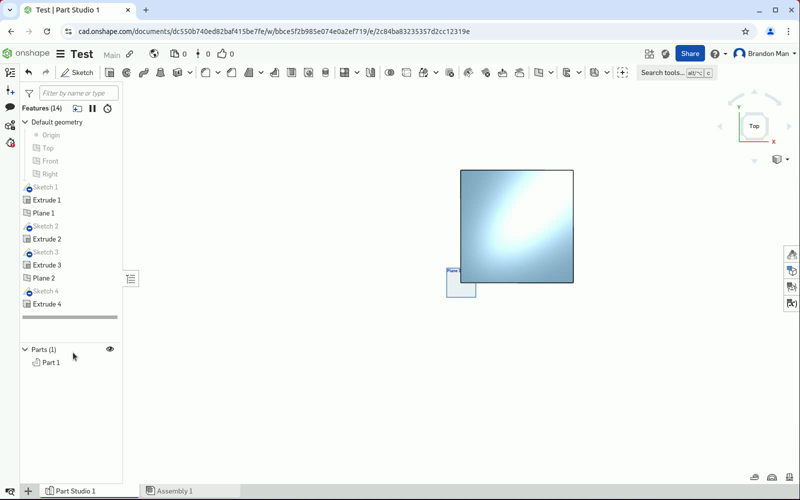
key(y)
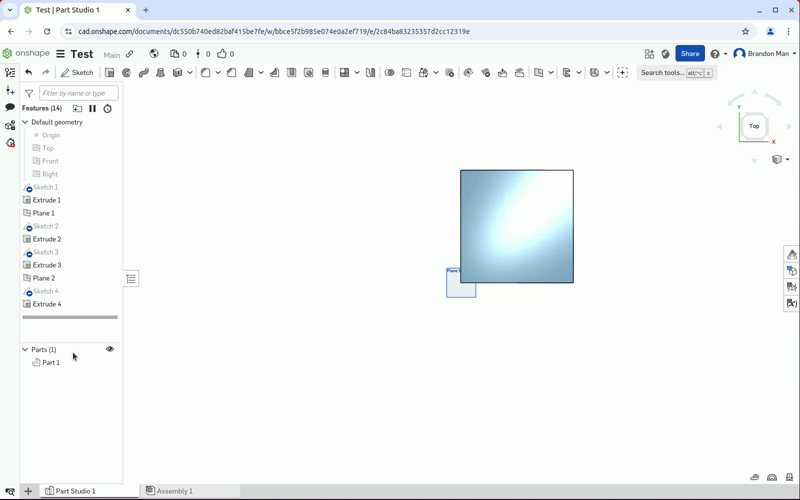
key(shift+p)
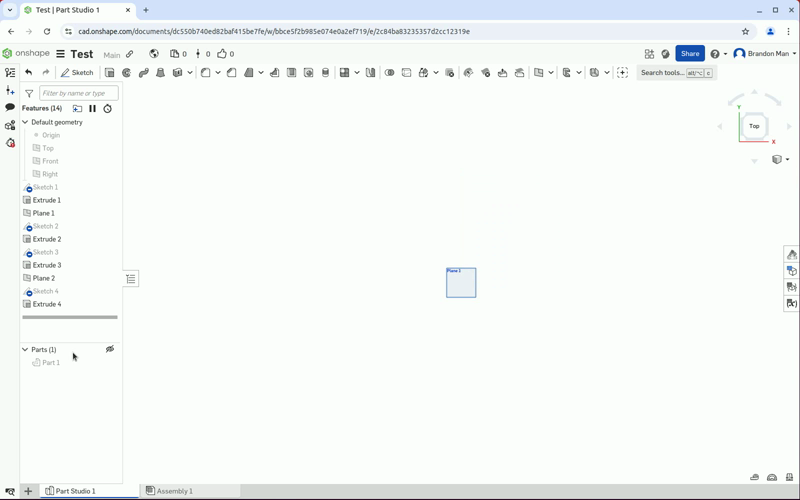
key(space)
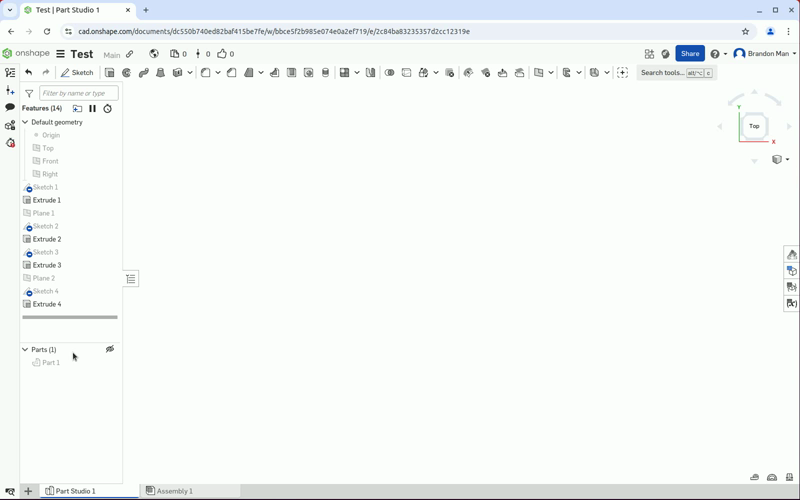
key_down(shift)
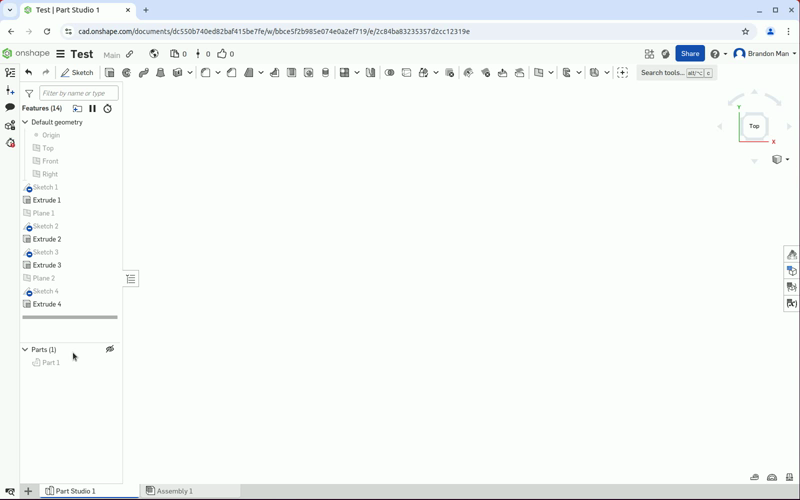
key(up)
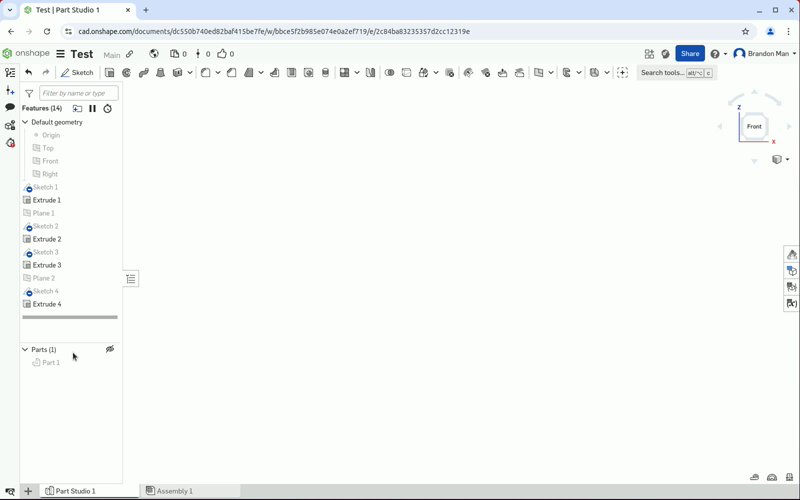
key_up(shift)
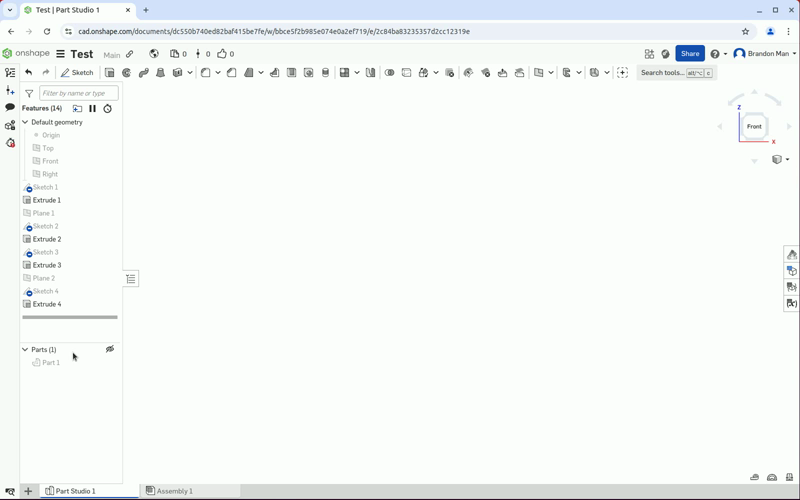
key(space)
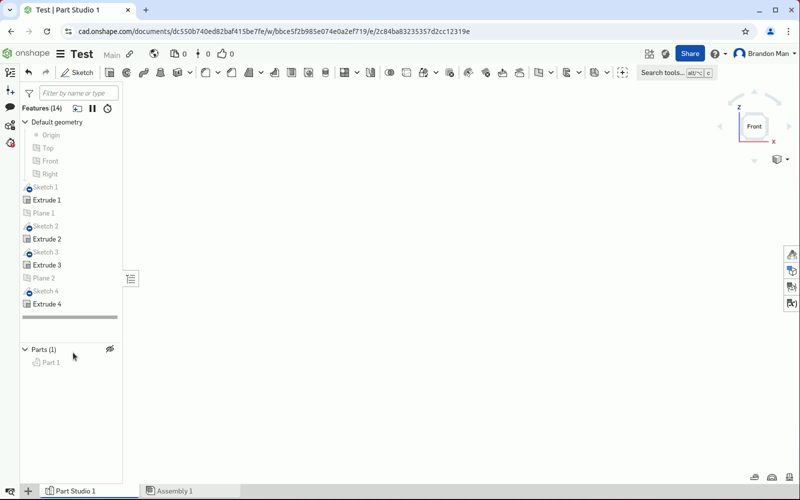
key_down(shift)
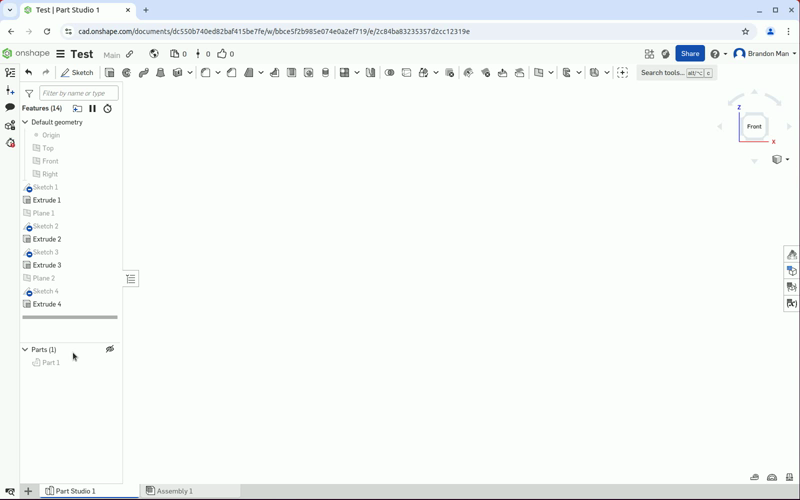
key(left)
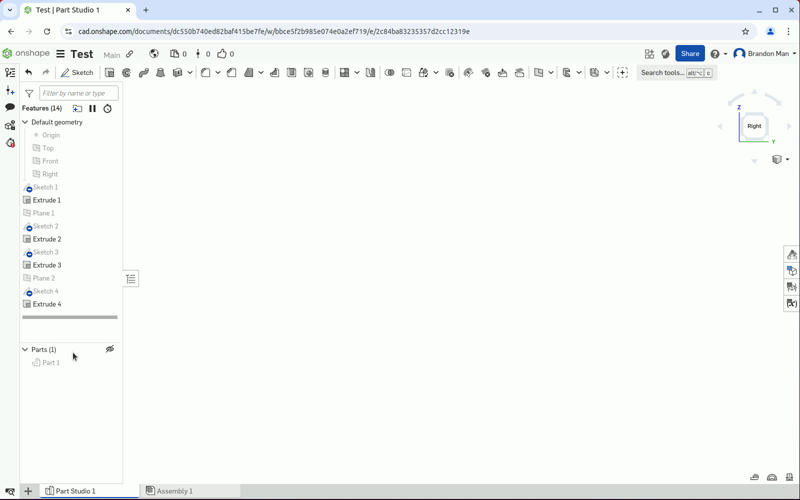
key_up(shift)
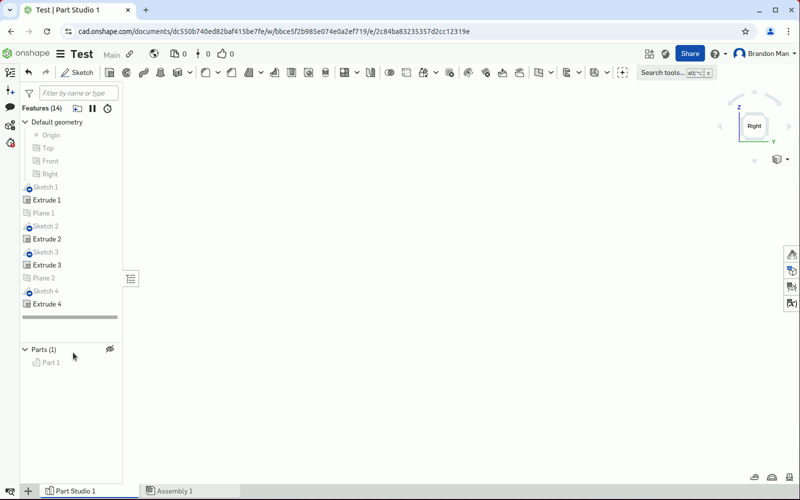
mouse_move(73, 352)
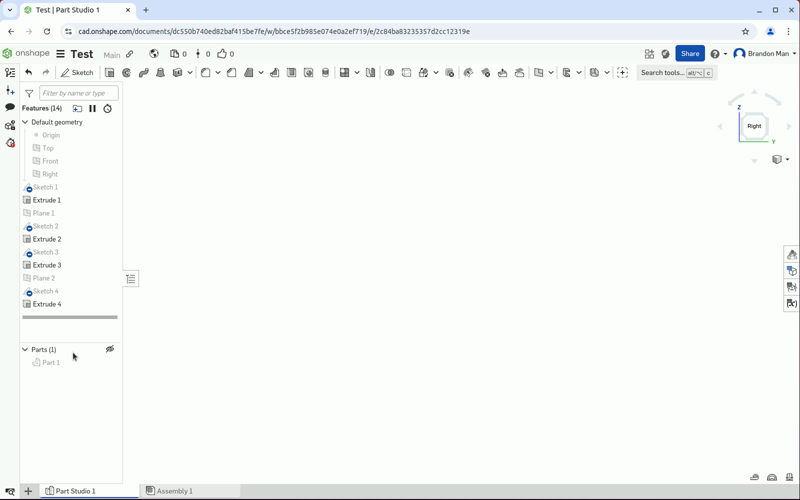
key(shift+y)
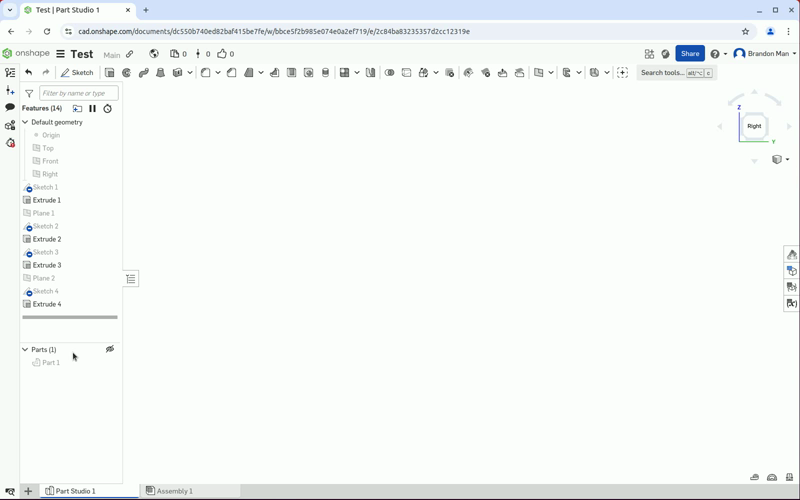
key(shift+s)
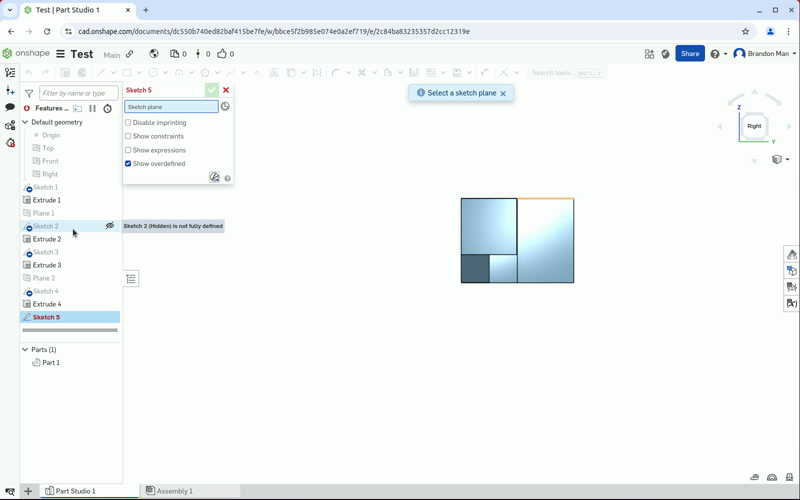
scroll(3)
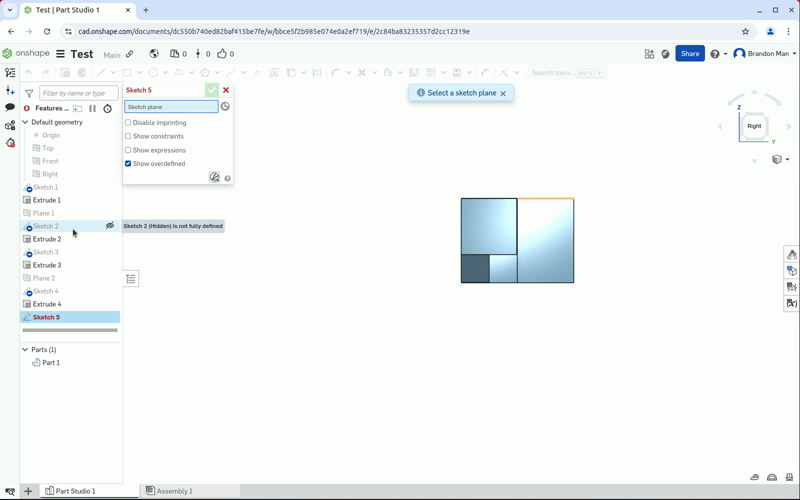
mouse_move(73, 176)
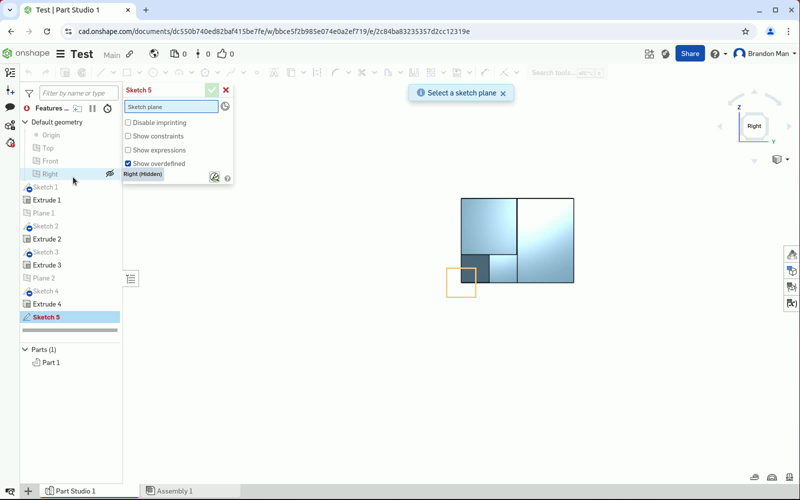
click(73, 176)
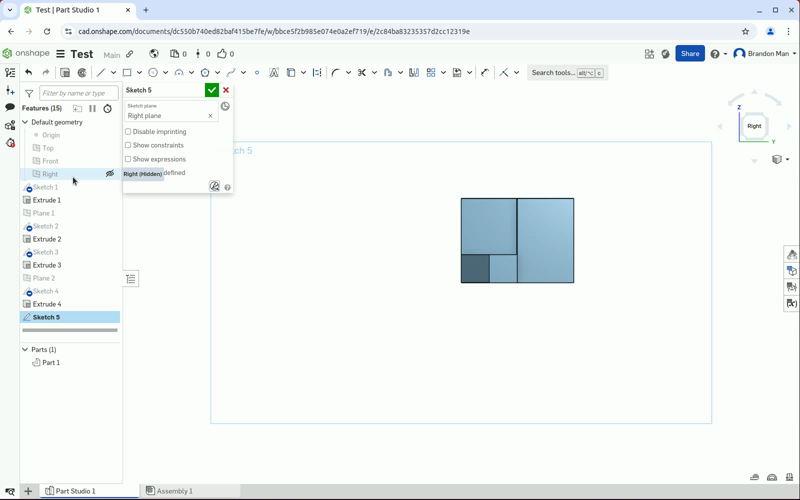
mouse_move(73, 352)
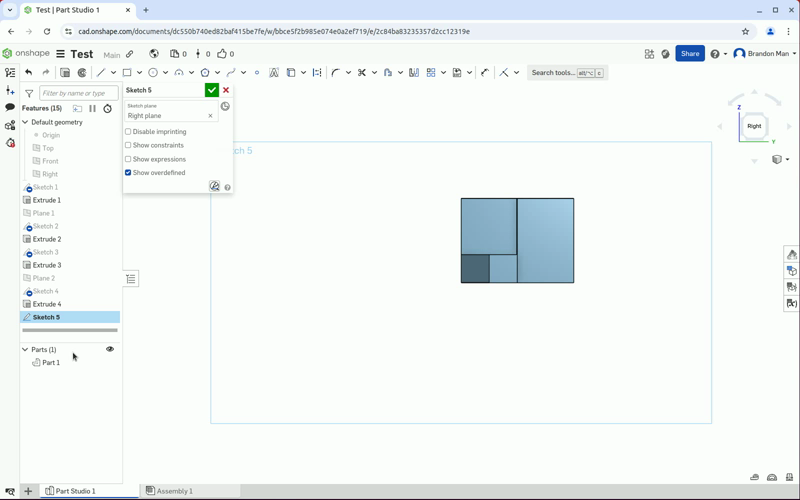
key(y)
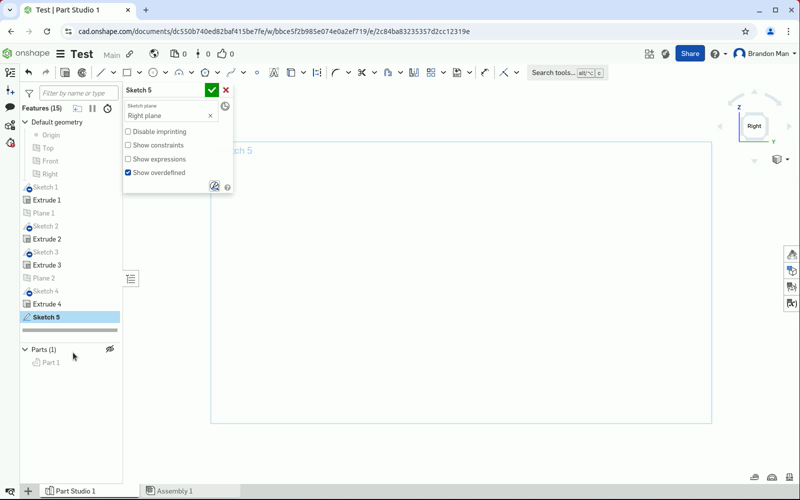
key(l)
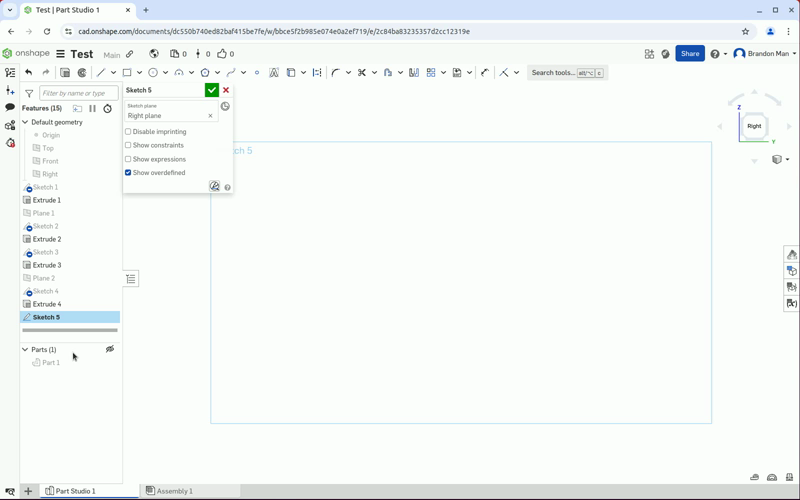
key_down(shift)
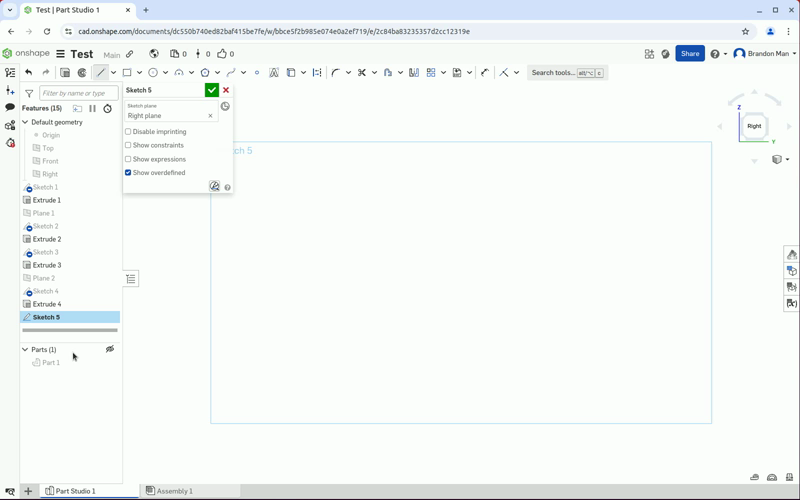
mouse_move(545, 198)
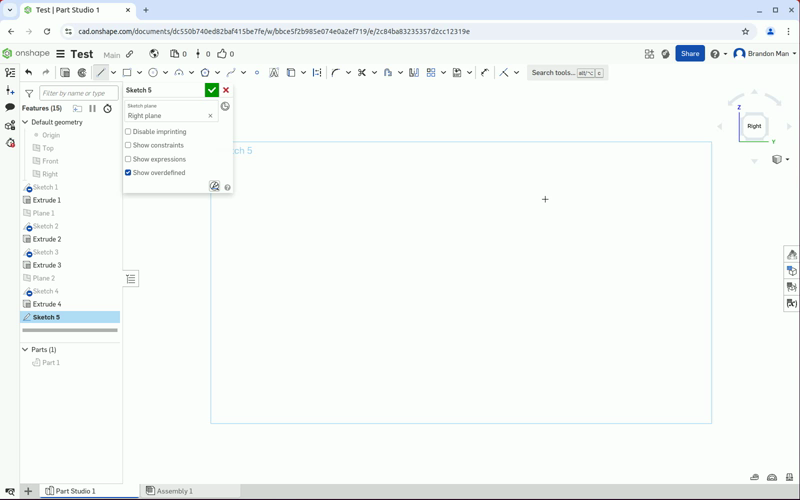
click(545, 198)
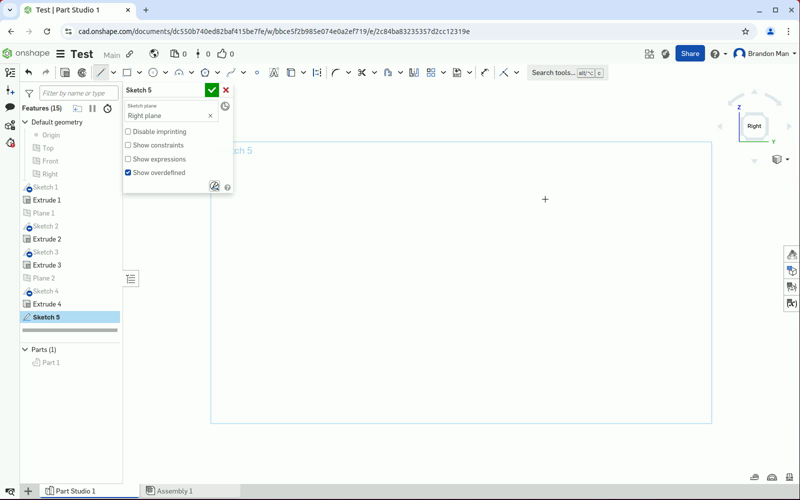
key_up(shift)
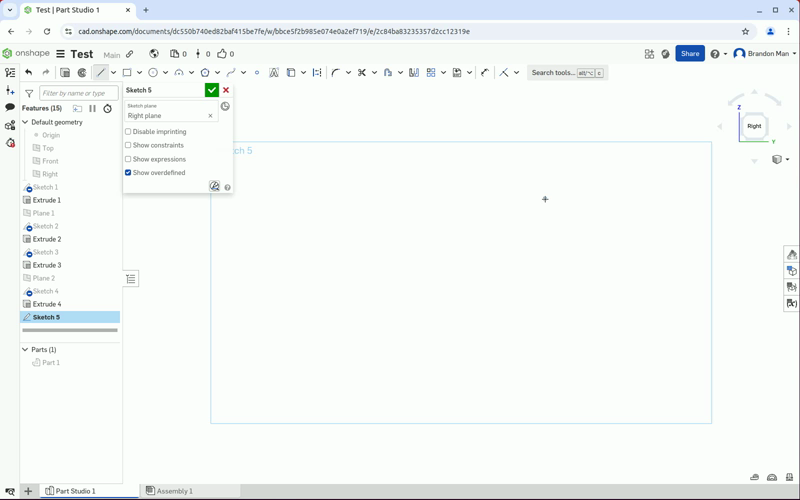
key_down(shift)
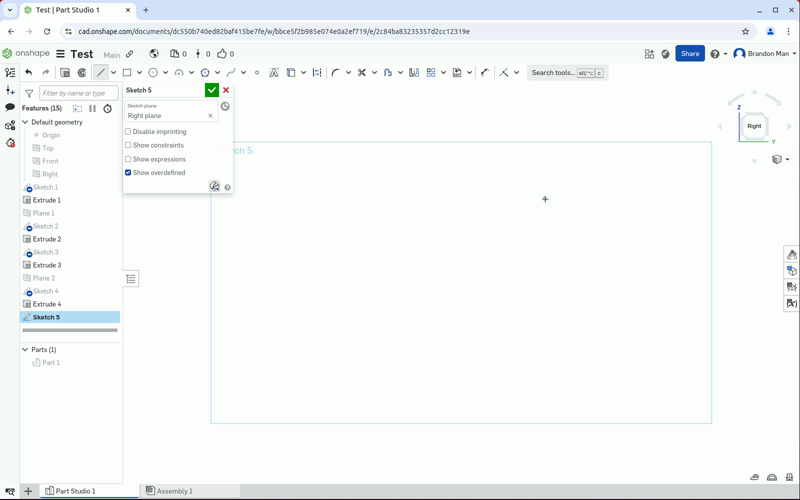
mouse_move(575, 198)
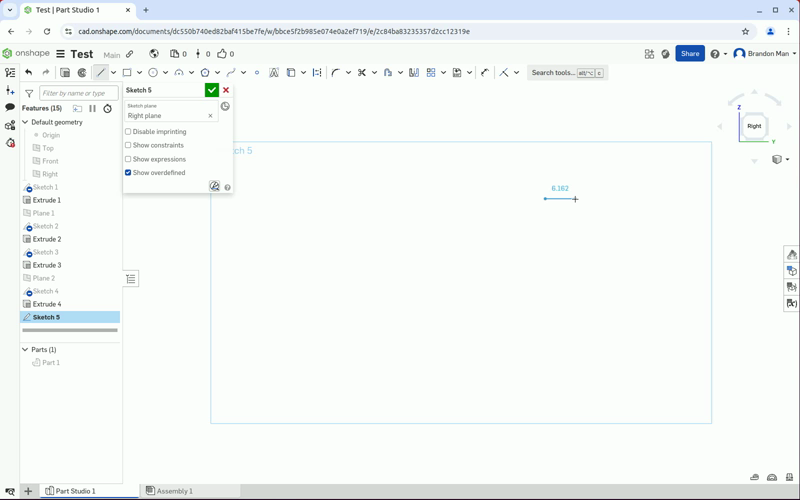
mouse_move(574, 227)
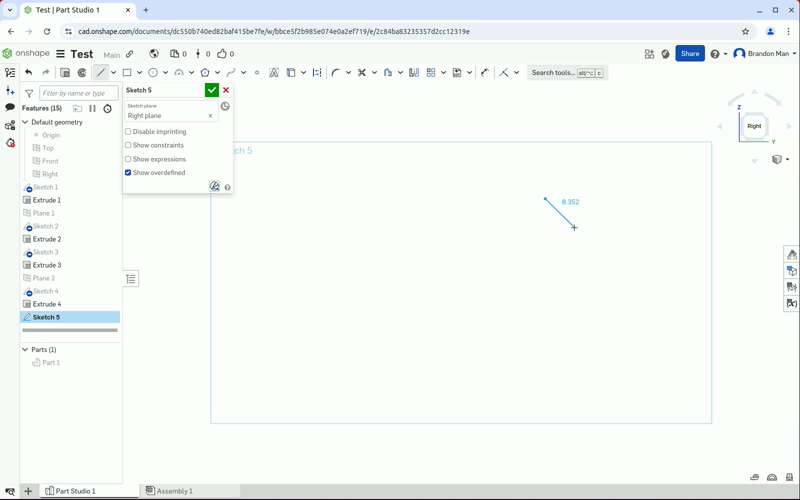
click(574, 227)
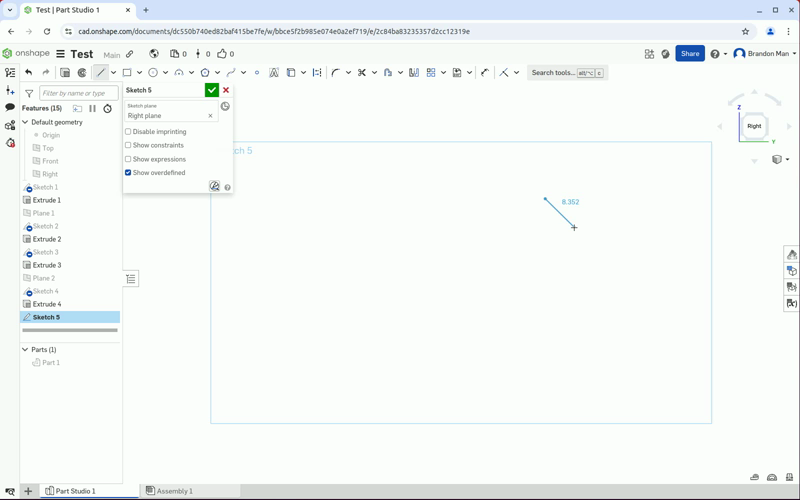
key_up(shift)
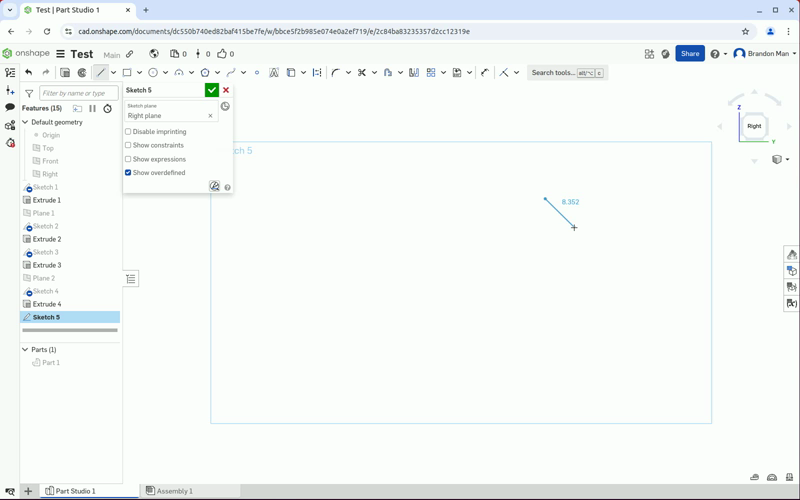
key_down(shift)
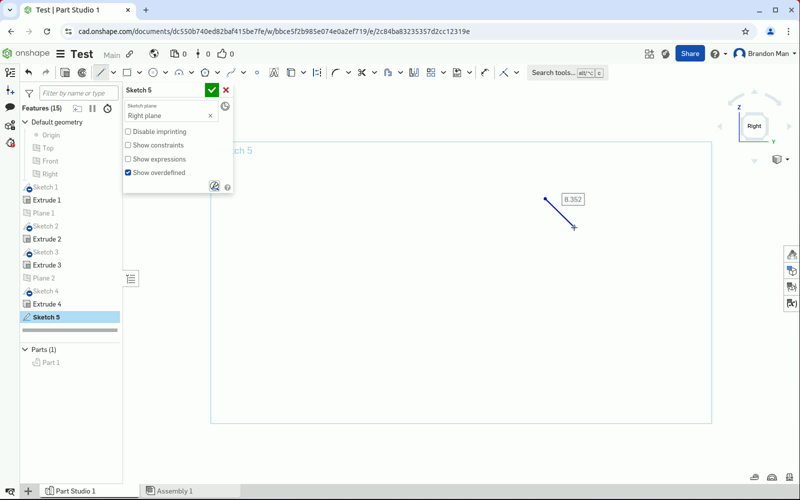
mouse_move(589, 227)
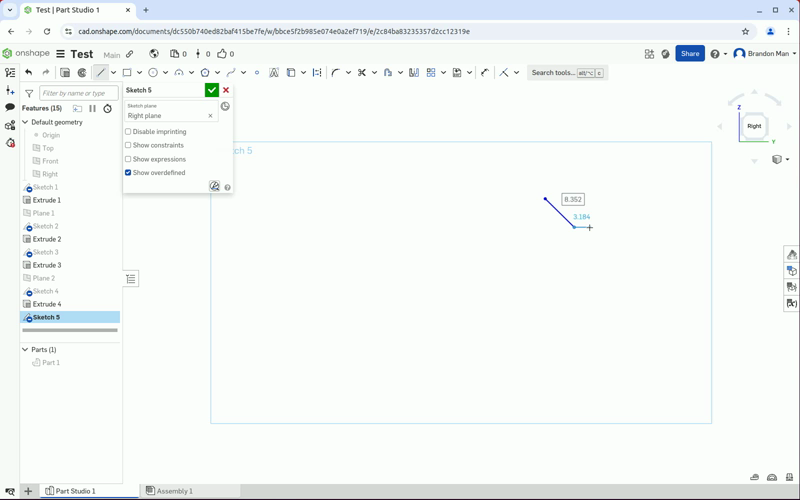
mouse_move(574, 198)
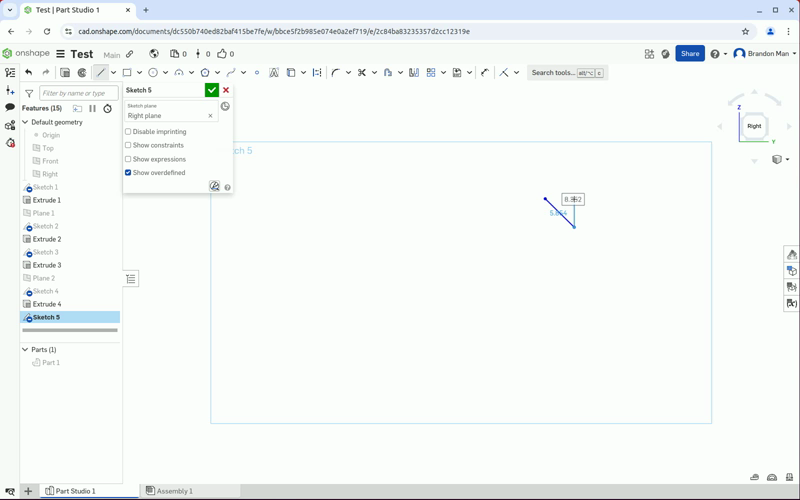
click(574, 198)
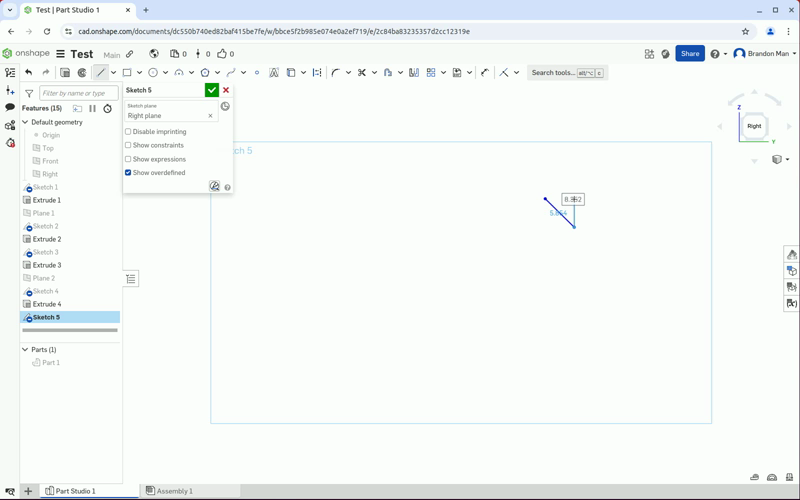
key_up(shift)
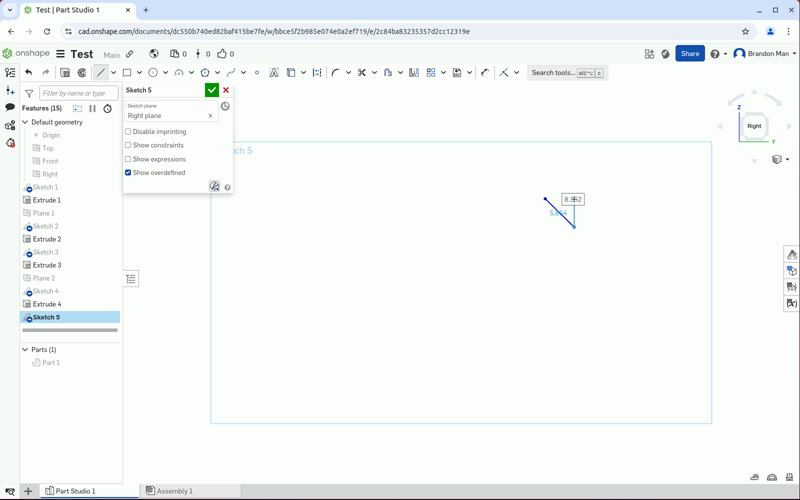
mouse_move(589, 198)
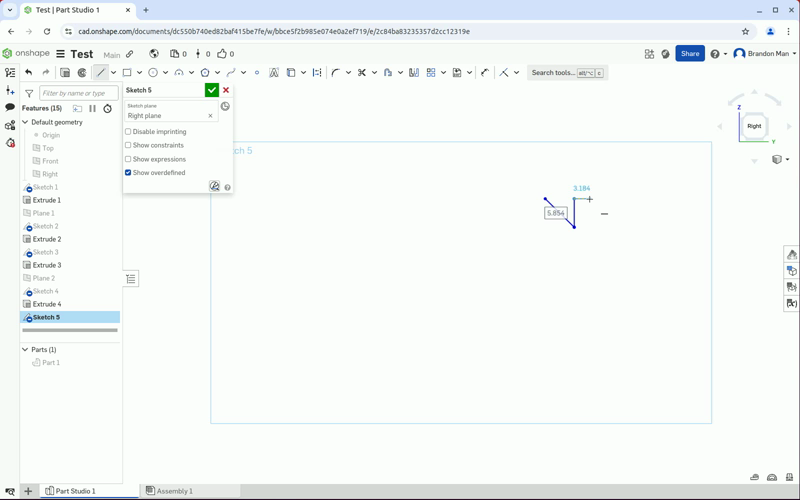
key_down(shift)
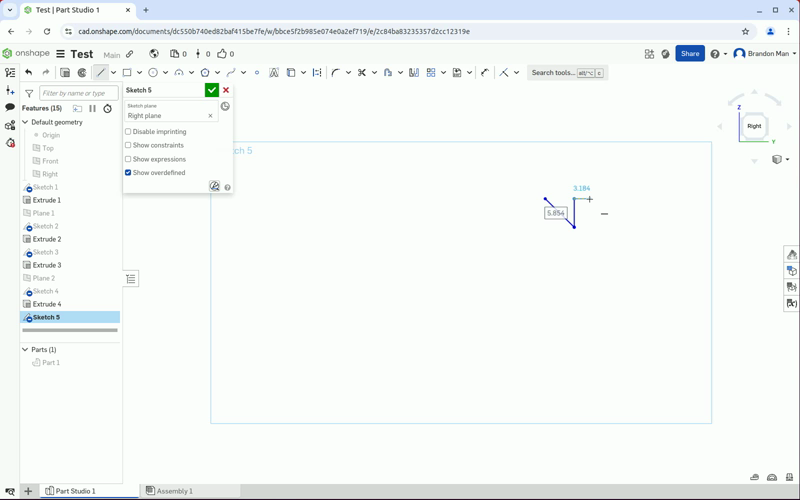
mouse_move(545, 198)
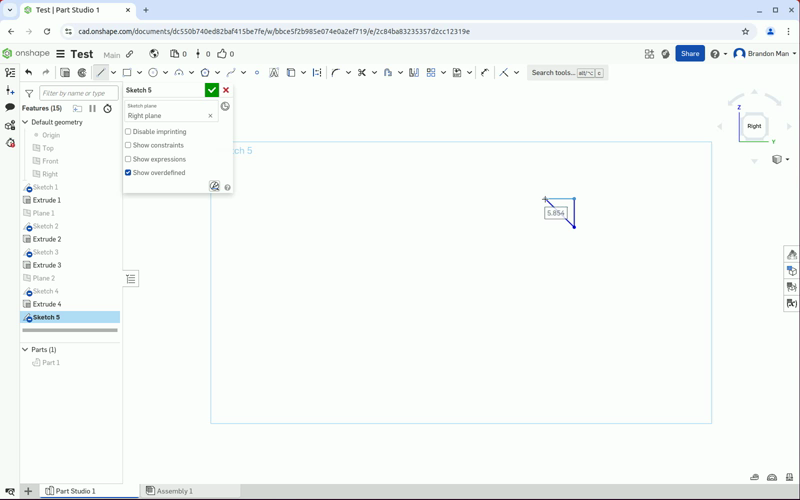
key_up(shift)
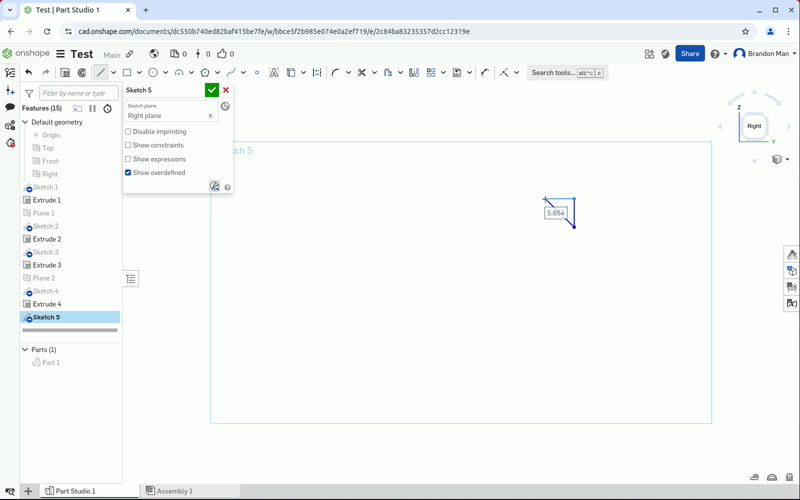
click(545, 198)
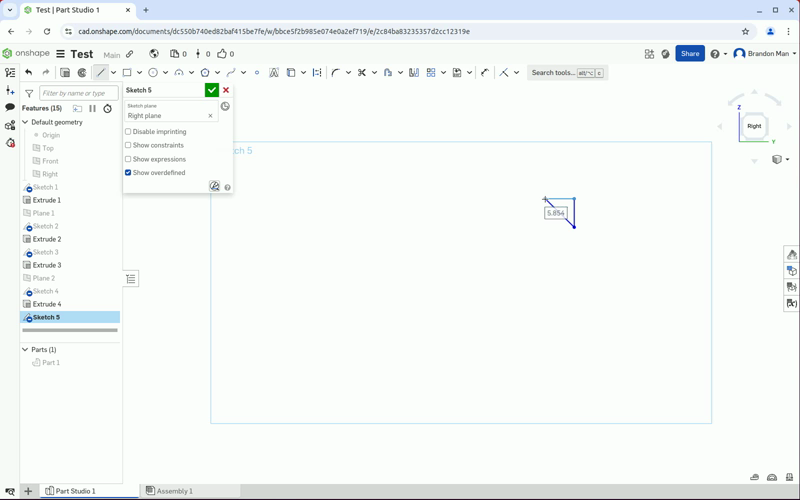
key(esc)
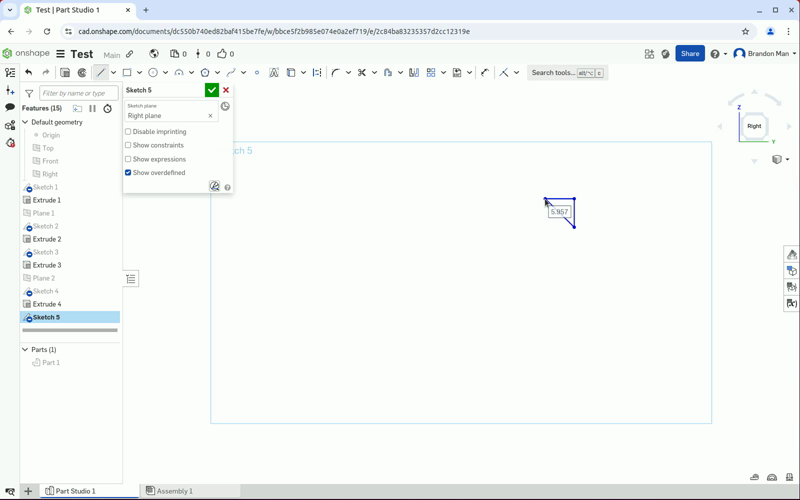
mouse_move(573, 200)
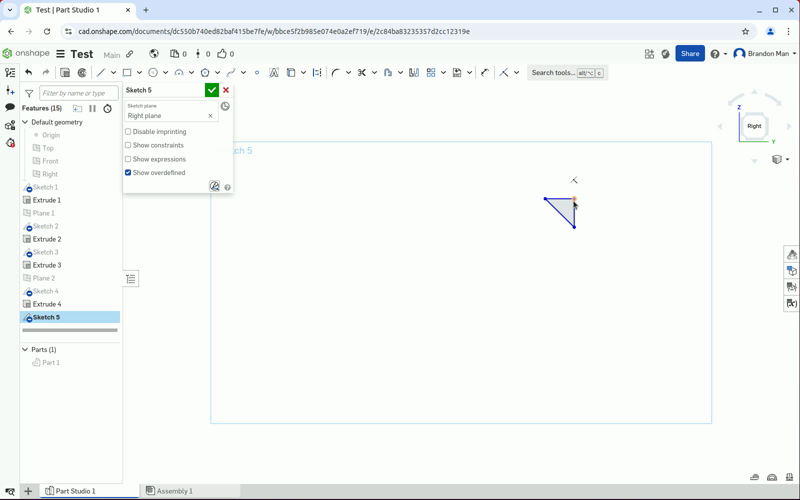
scroll(6)
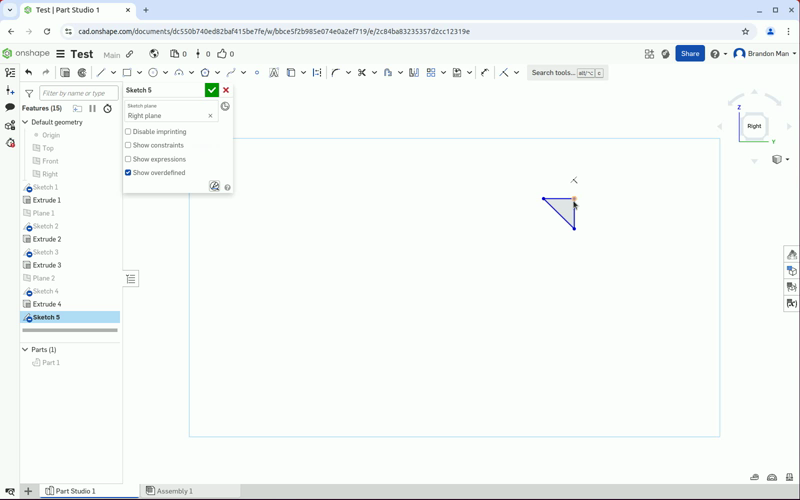
scroll(6)
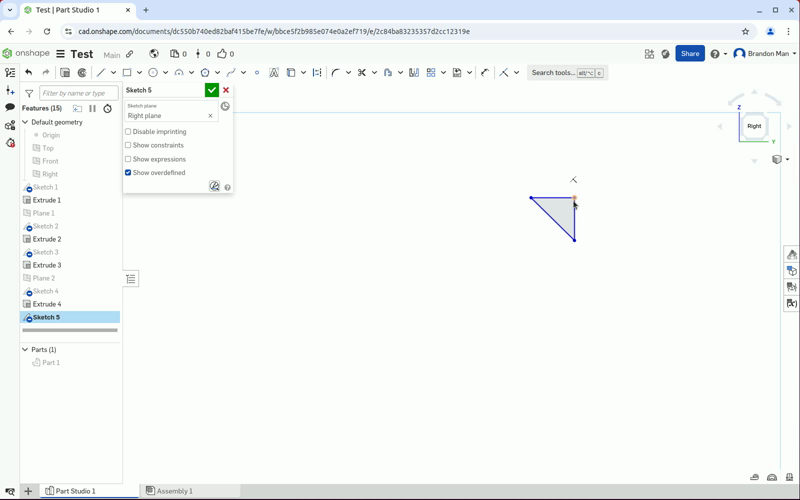
scroll(6)
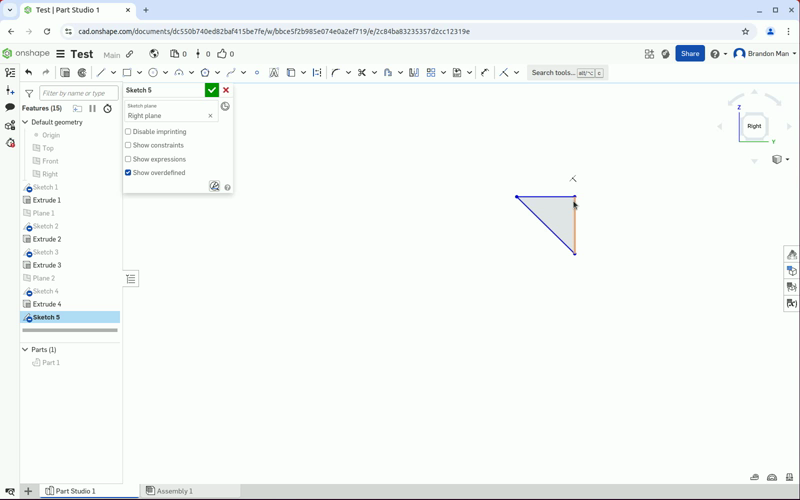
scroll(6)
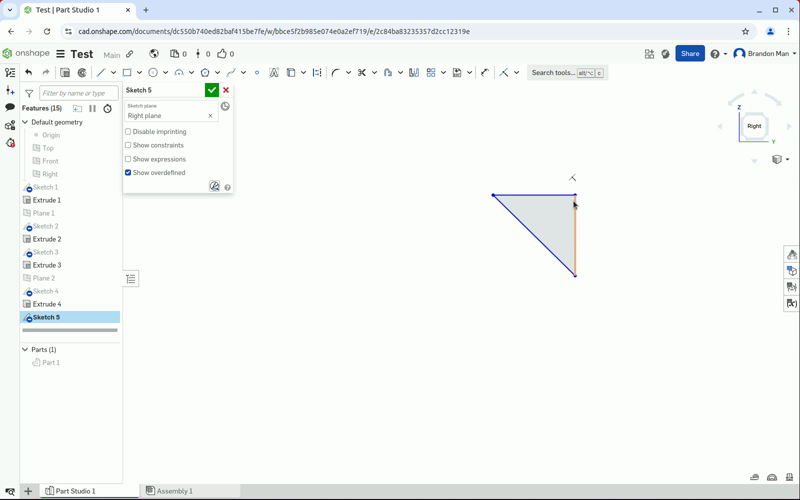
scroll(6)
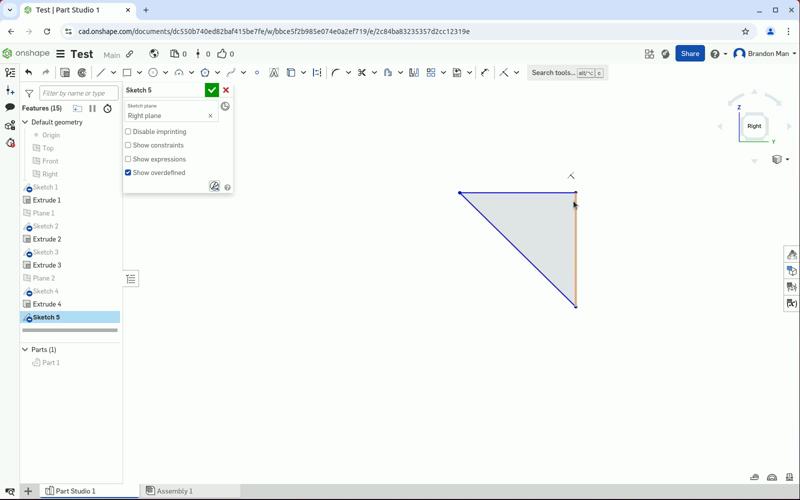
scroll(6)
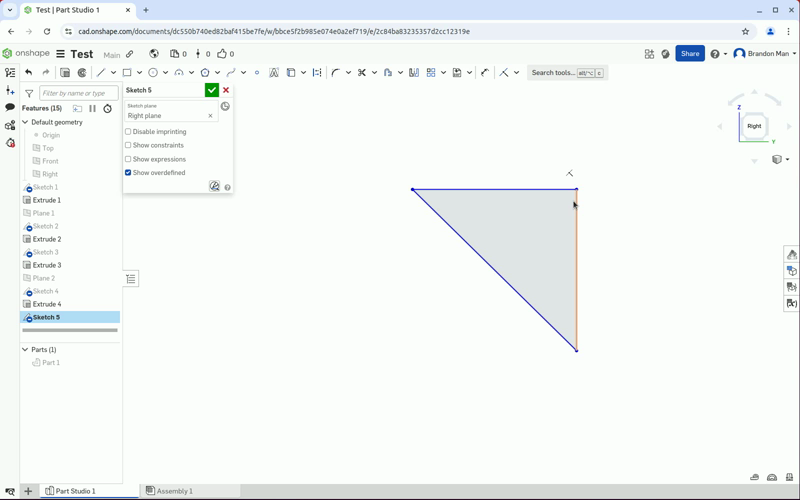
scroll(6)
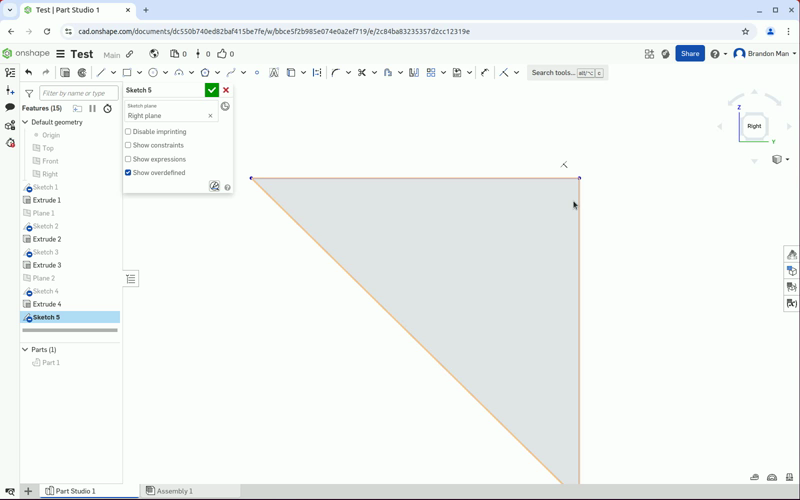
click(573, 200)
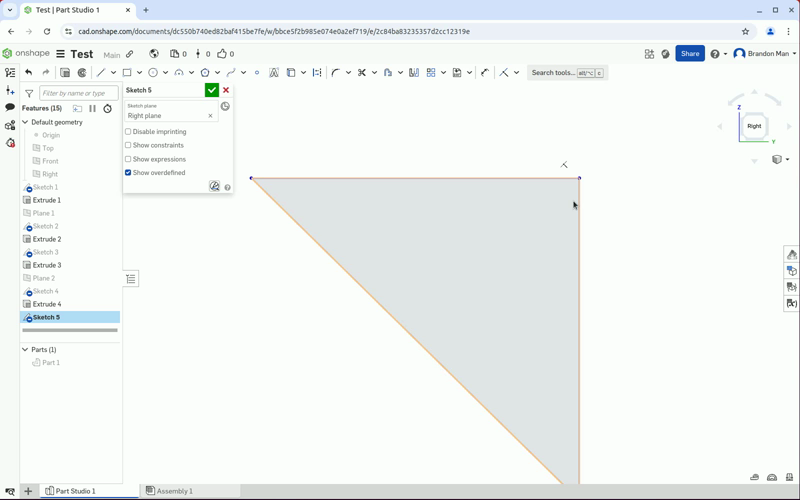
scroll(-6)
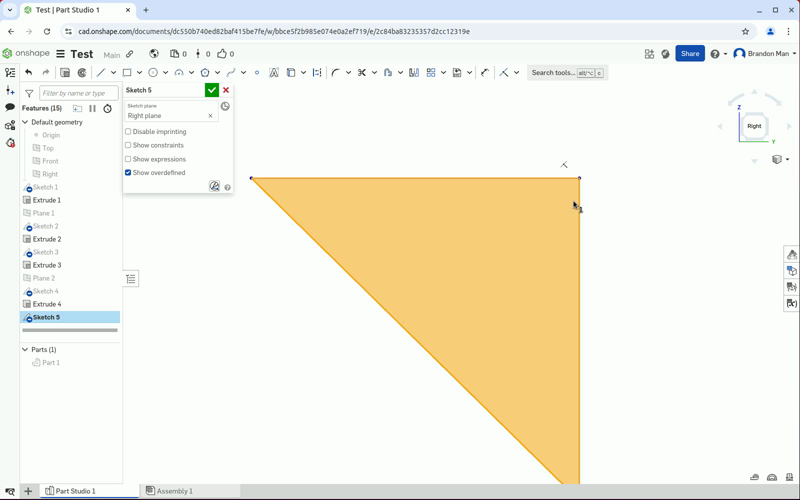
scroll(-6)
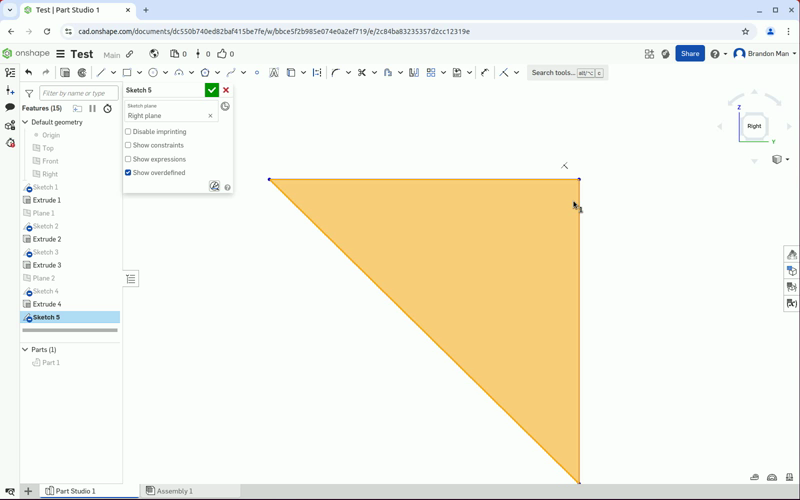
scroll(-6)
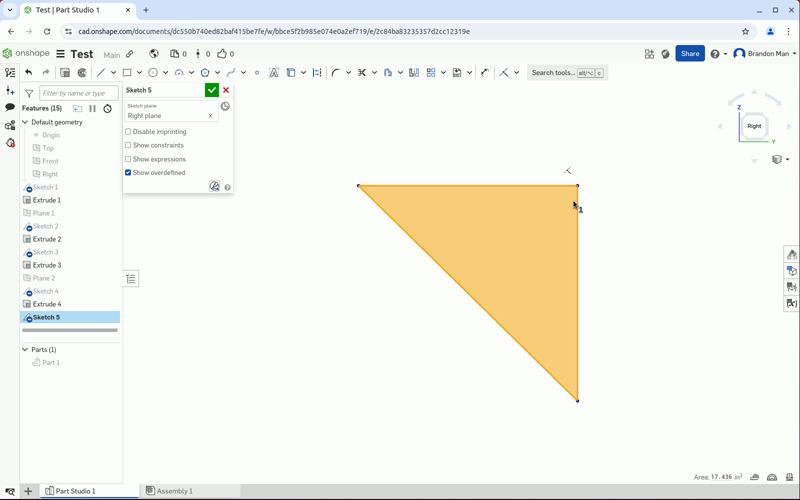
scroll(-6)
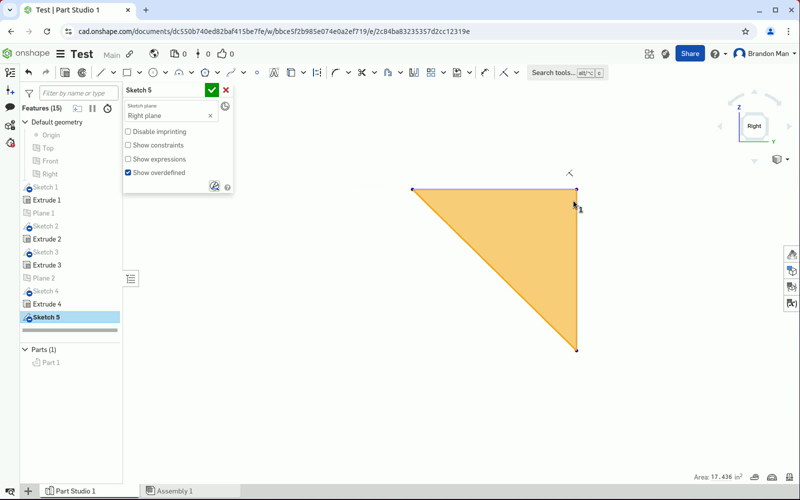
scroll(-6)
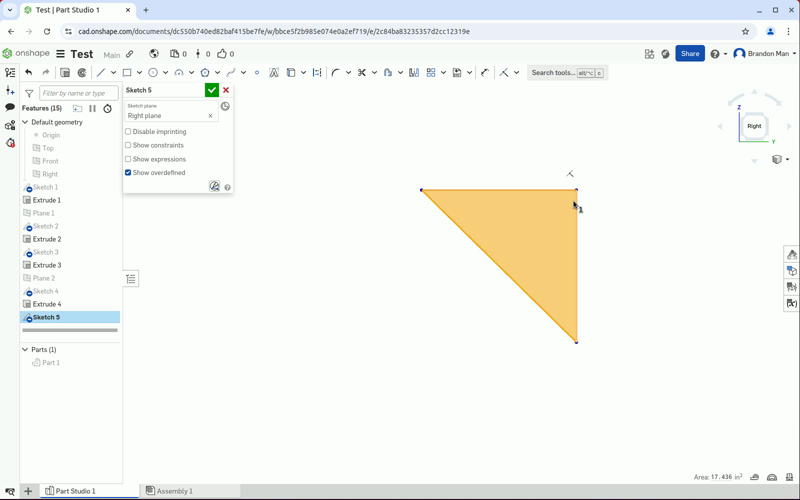
scroll(-6)
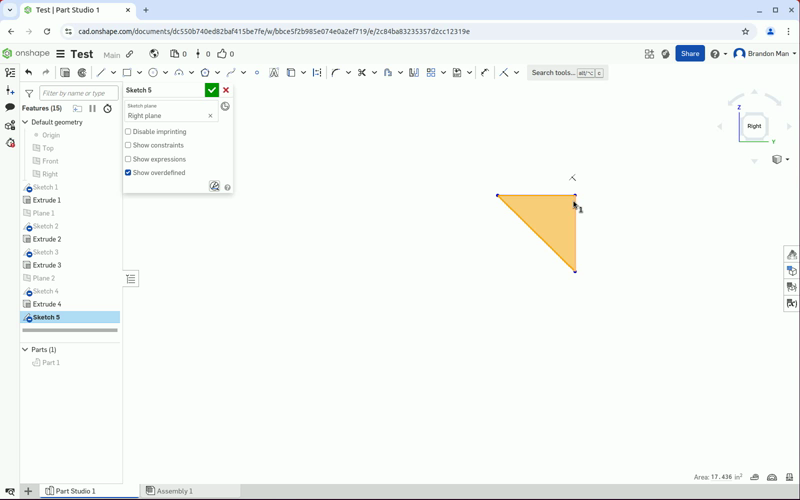
scroll(-6)
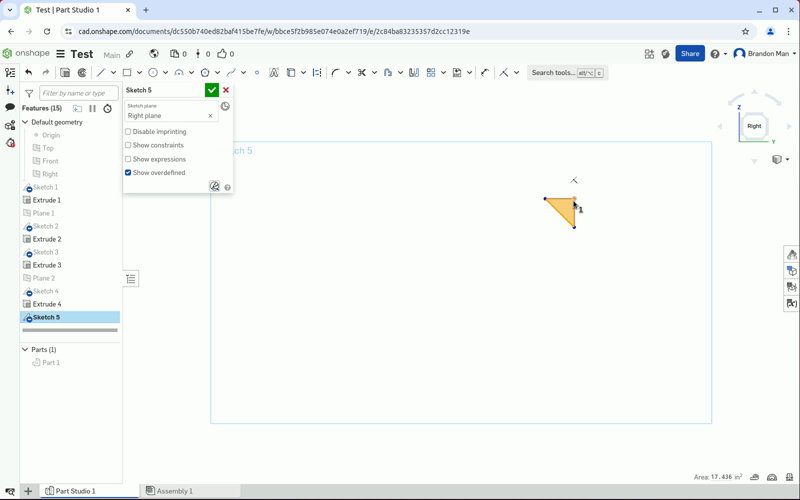
mouse_move(73, 352)
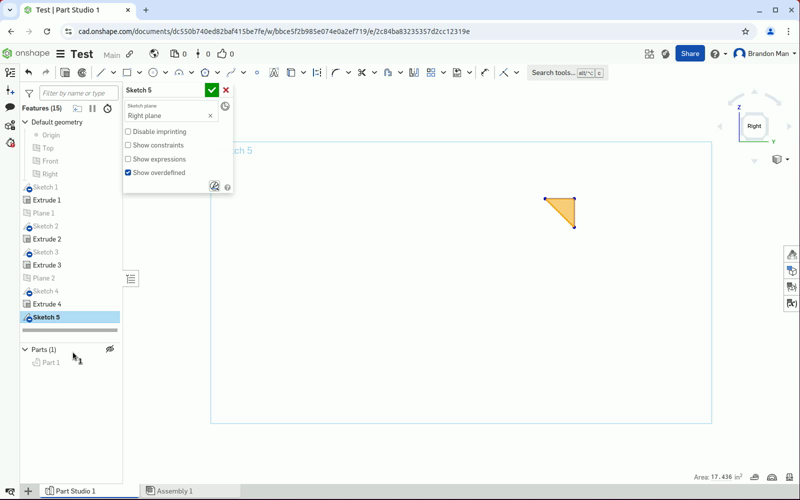
key(shift+y)
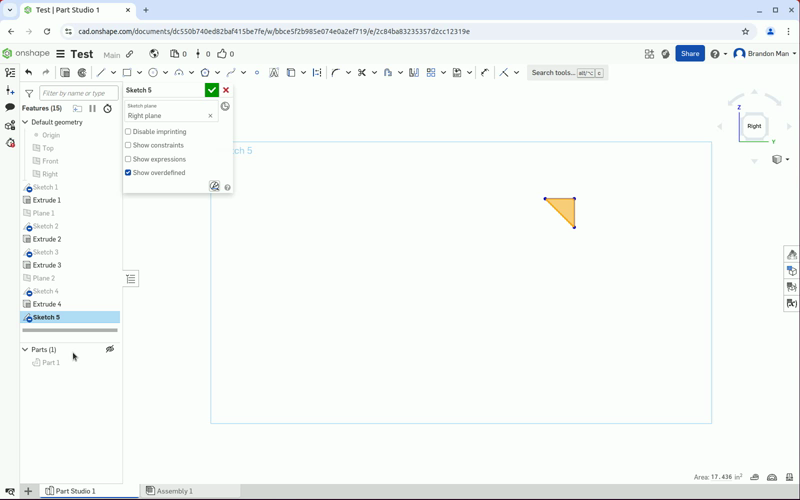
key(shift+e)
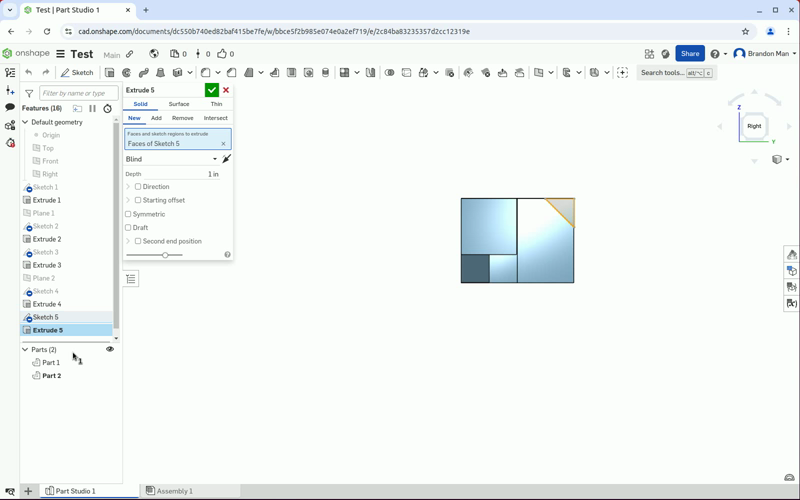
mouse_move(143, 106)
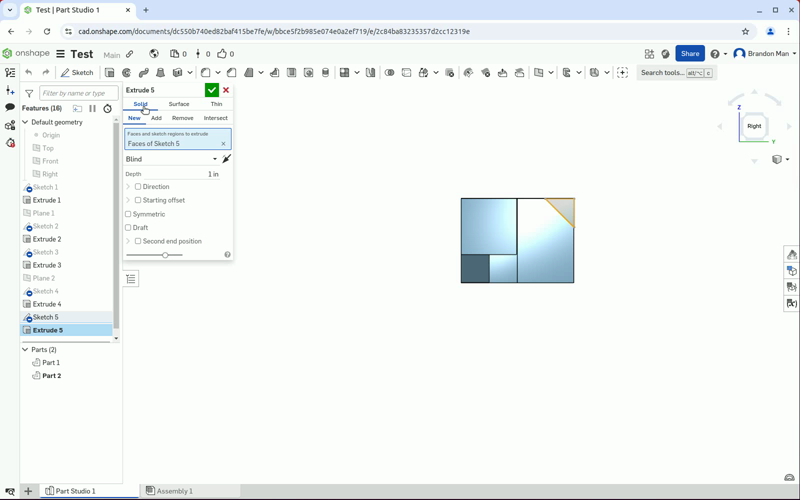
click(143, 106)
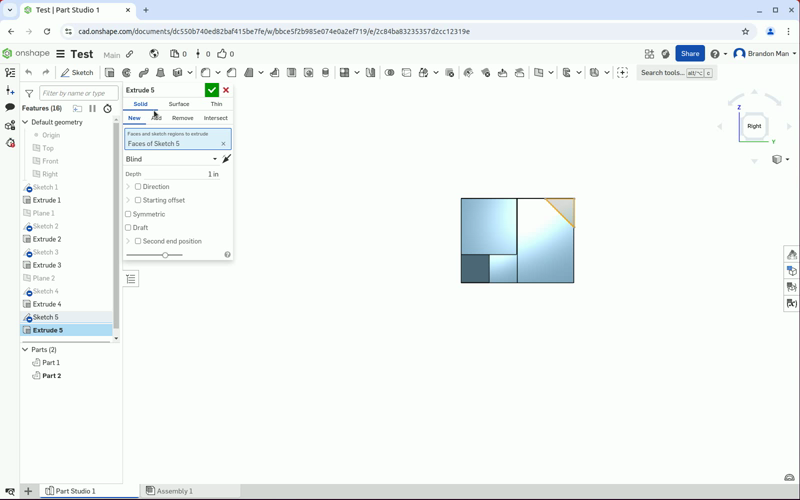
mouse_move(186, 120)
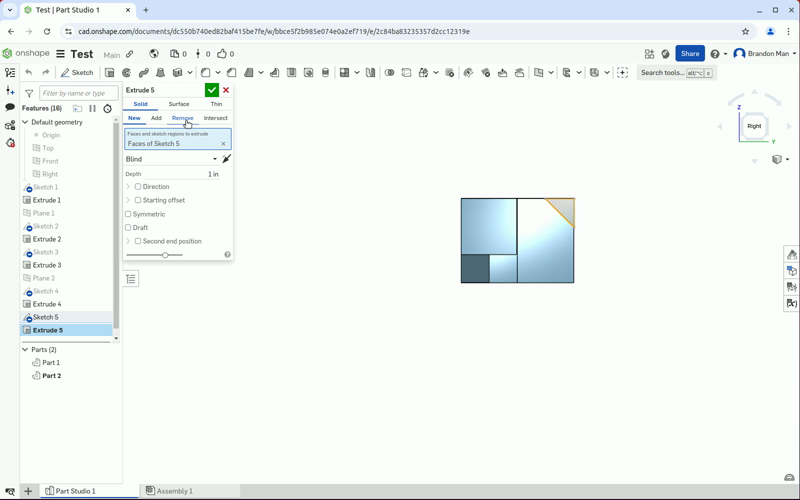
click(186, 120)
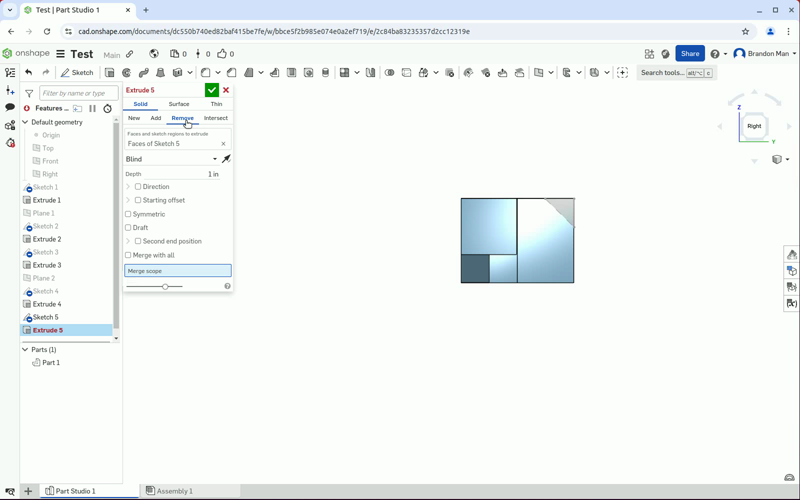
key(tab, 4)
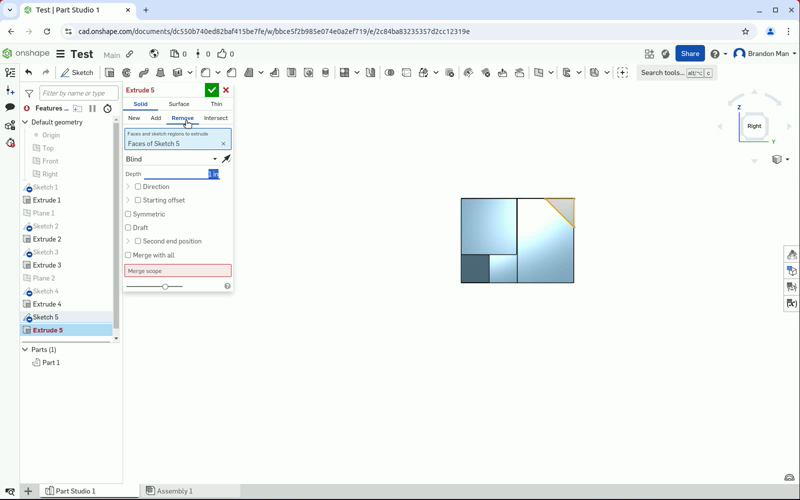
text(14.443)
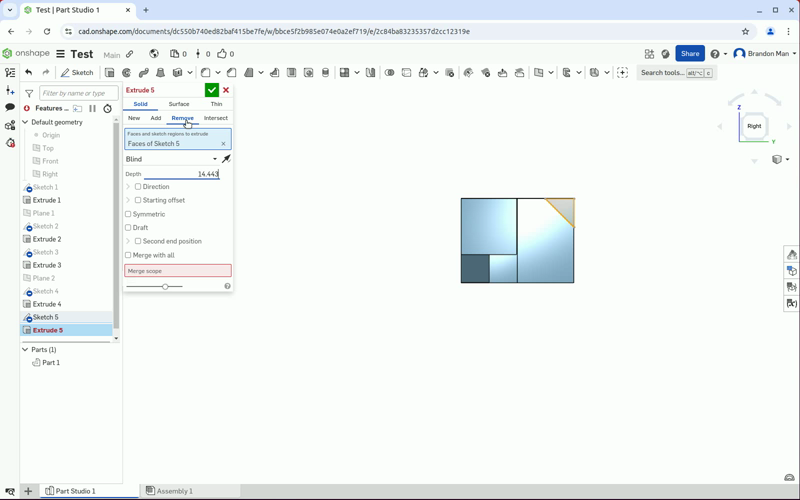
key(tab, 6)
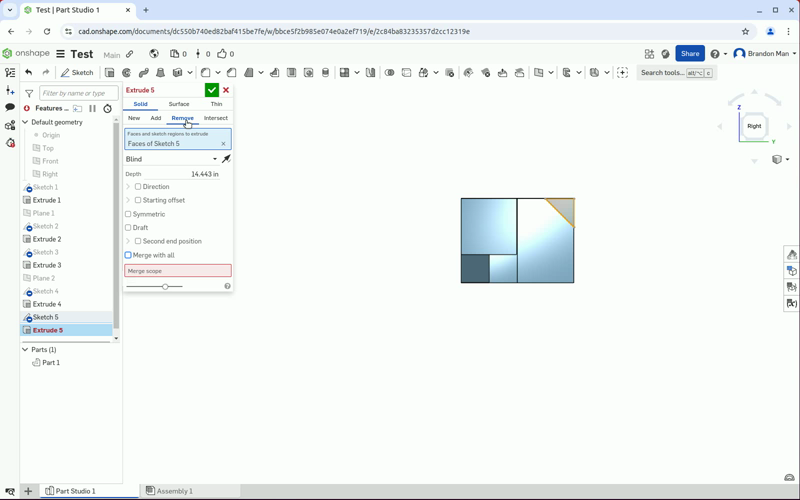
key(space)
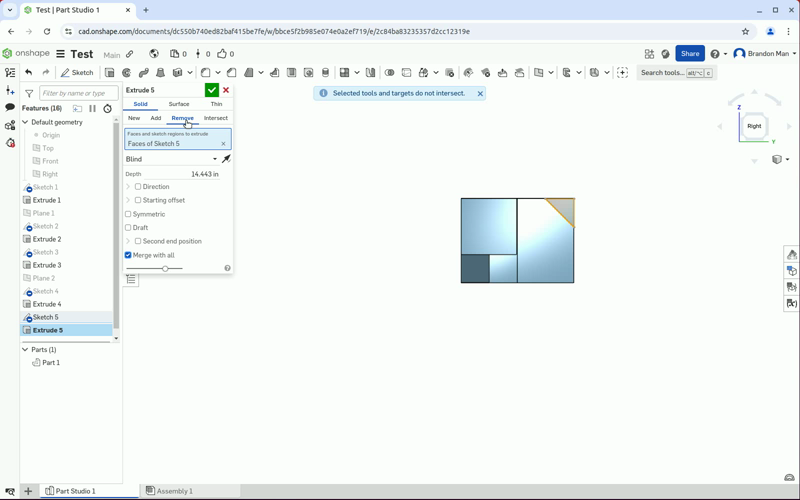
key(enter)
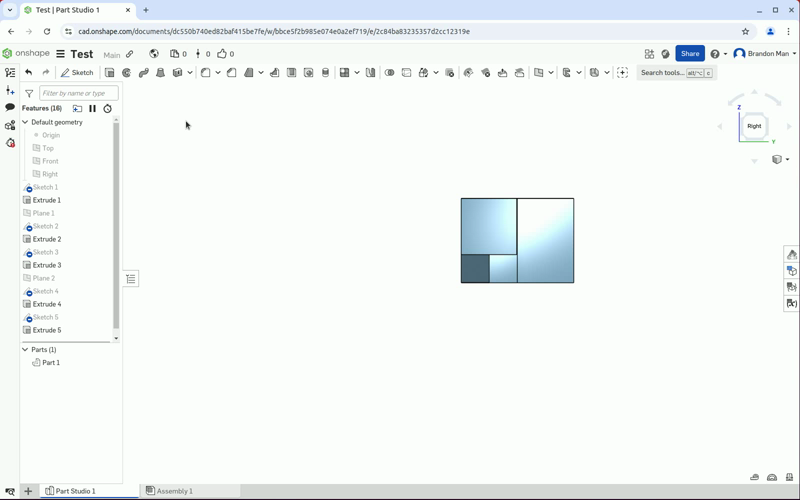
key(shift+h)
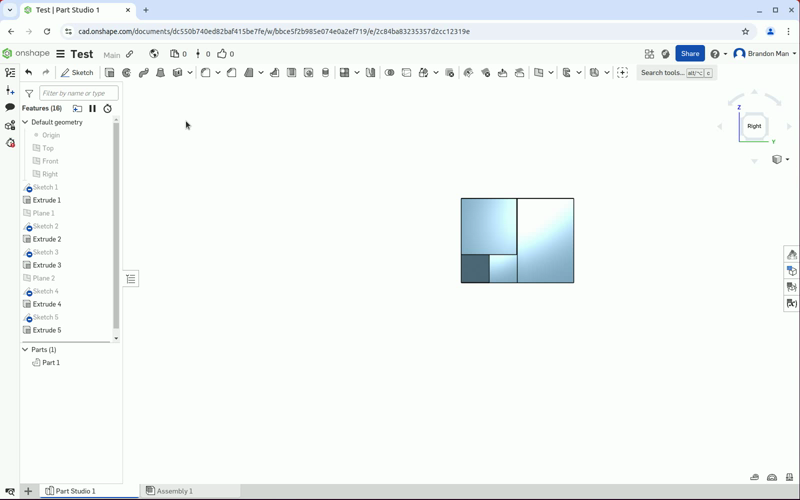
key(shift+h)
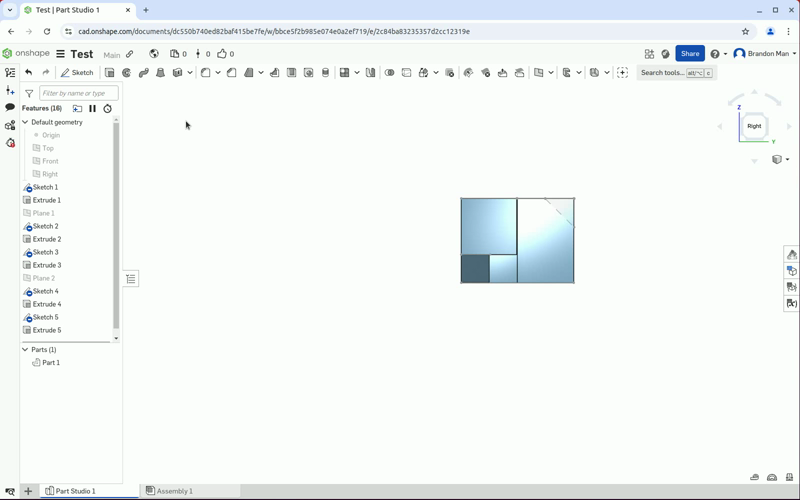
key(shift+7)
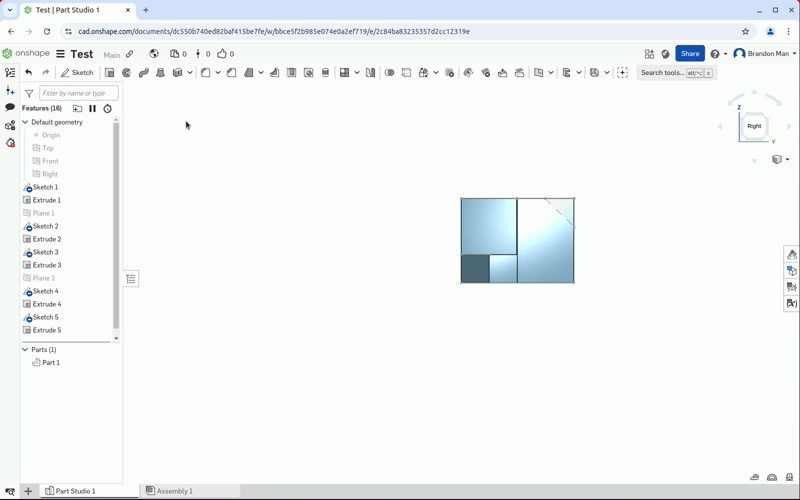
key(right, 2)
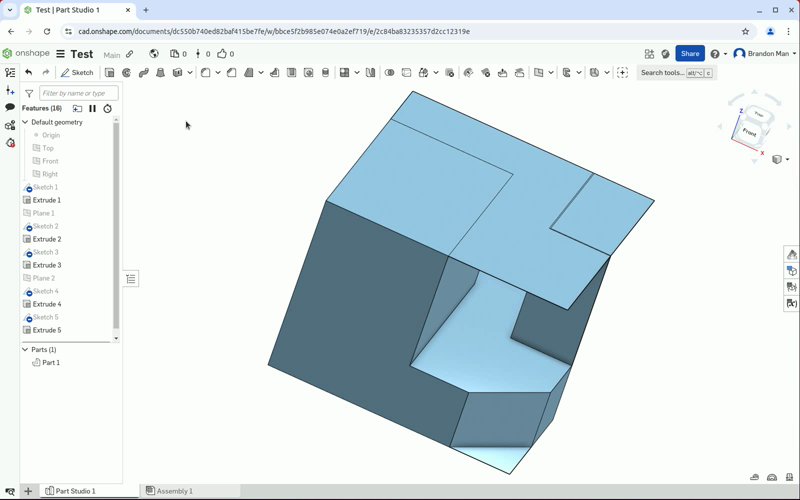
key(down, 2)
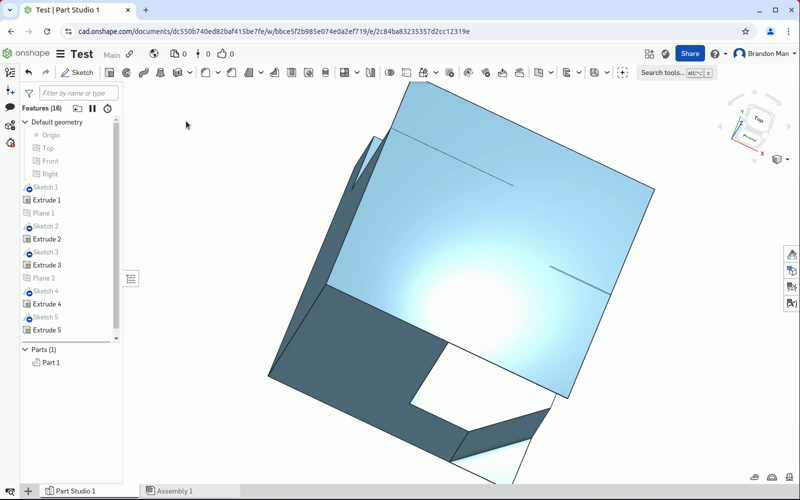
key(up, 2)
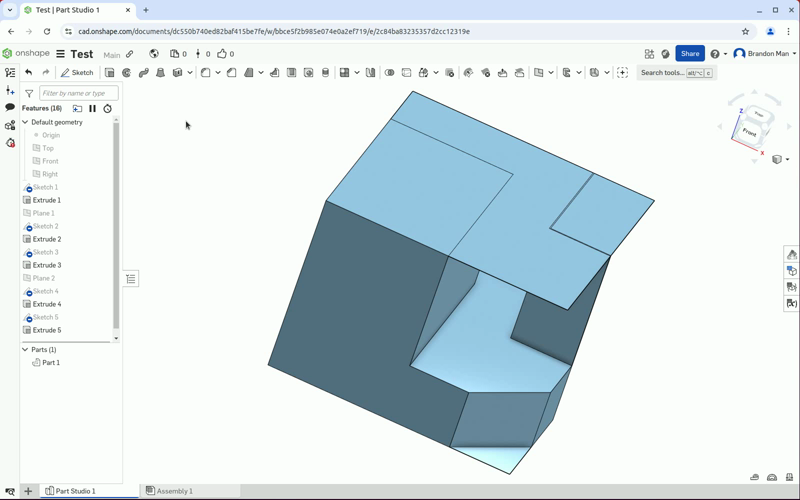
key(left, 2)
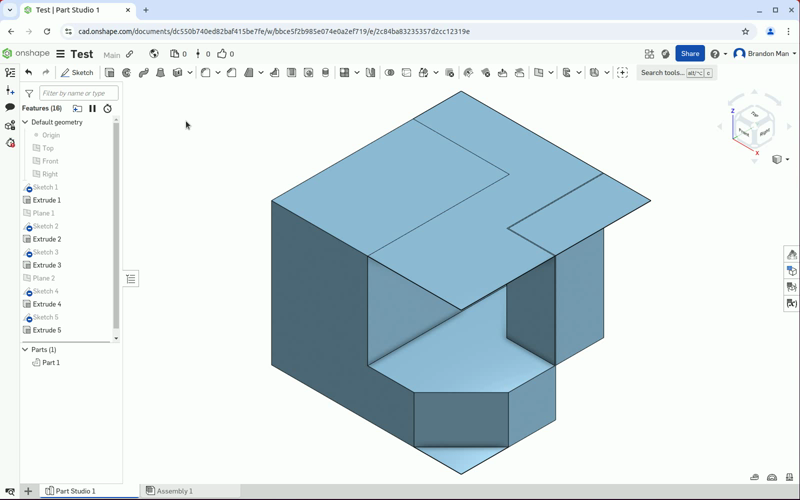
mouse_move(69, 189)
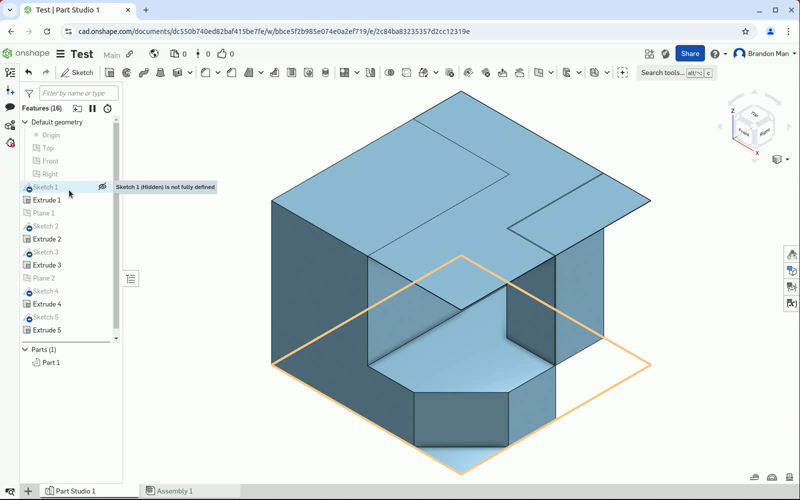
click(69, 189)